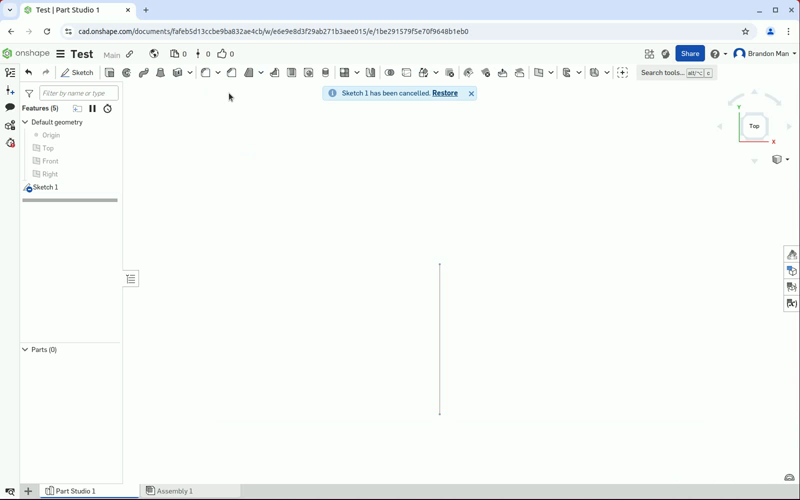
key(shift+h)
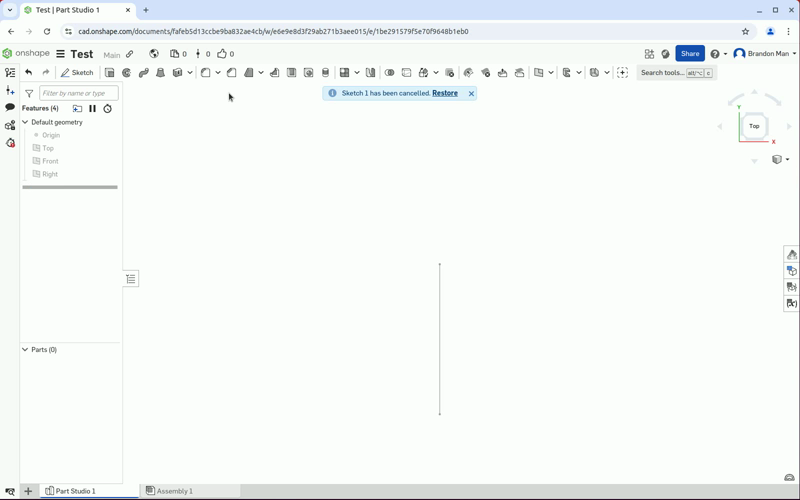
mouse_move(73, 352)
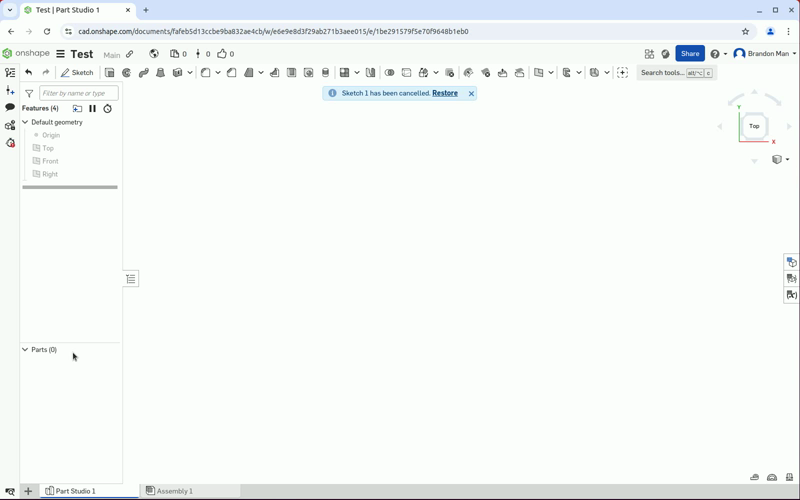
key(y)
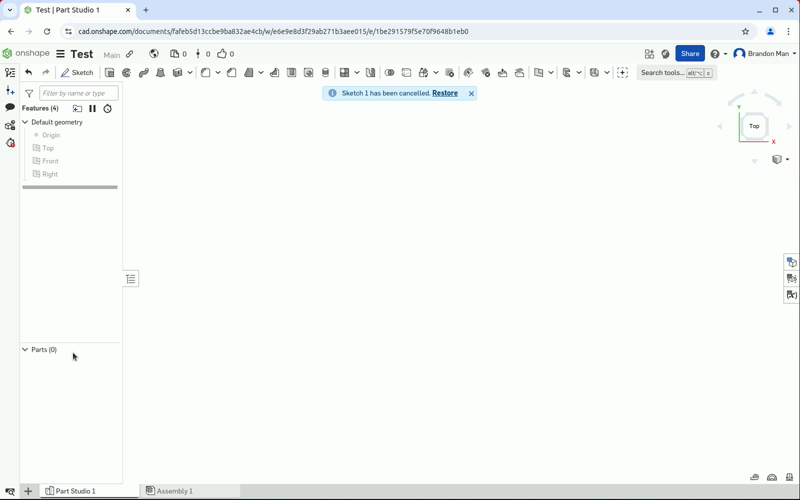
key(shift+p)
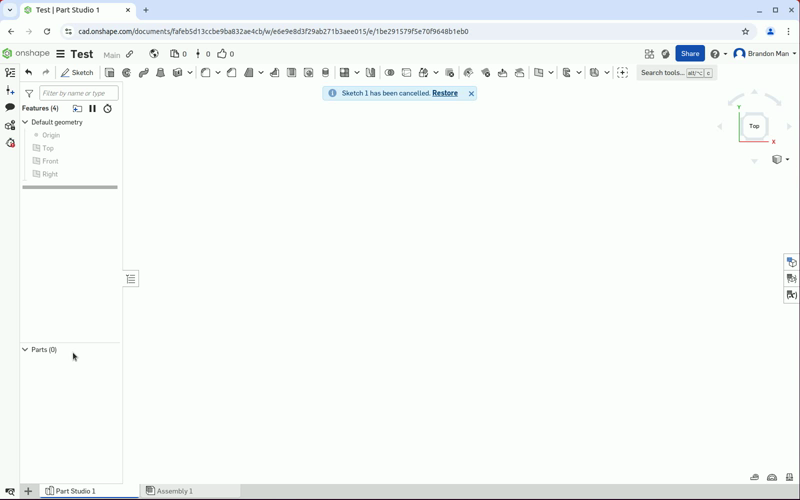
key(space)
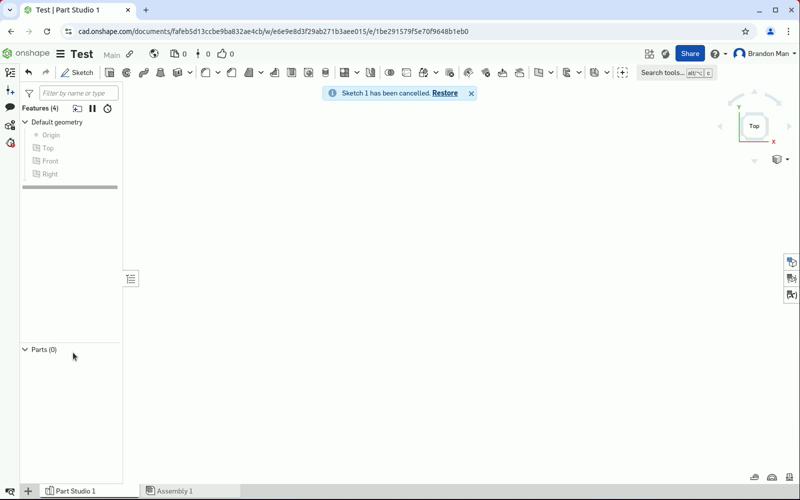
key_down(shift)
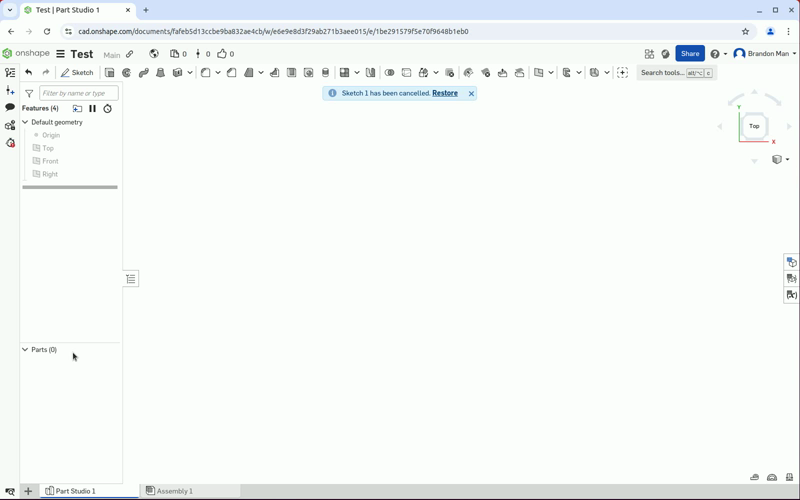
key(up)
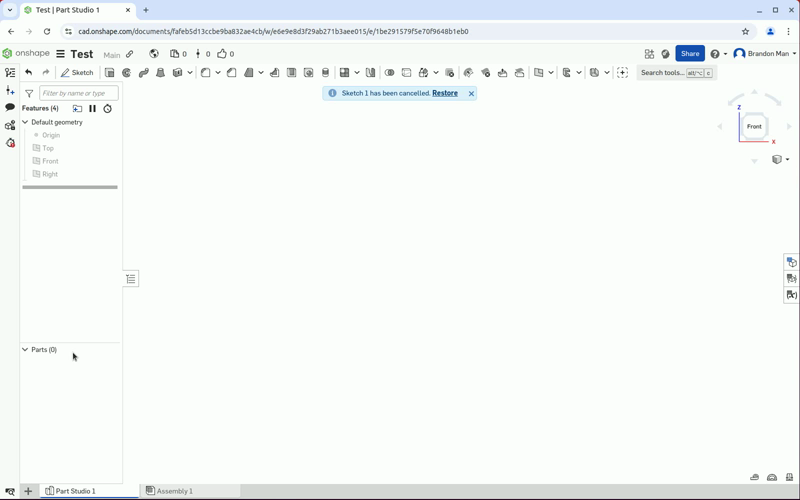
key_up(shift)
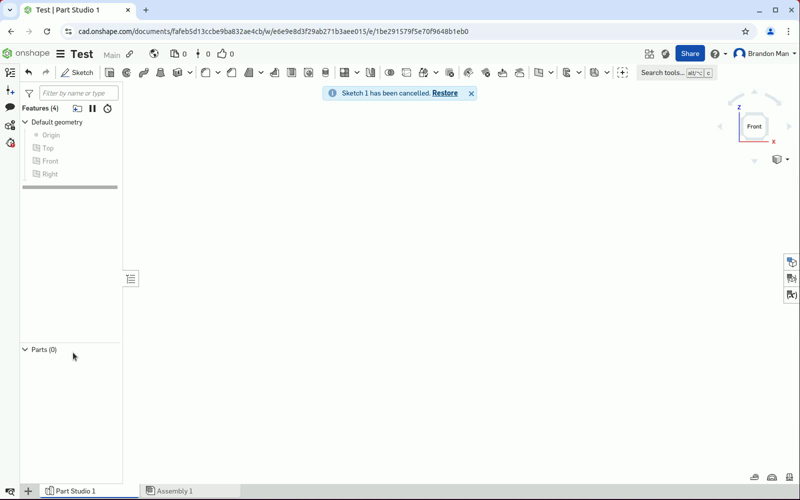
mouse_move(73, 352)
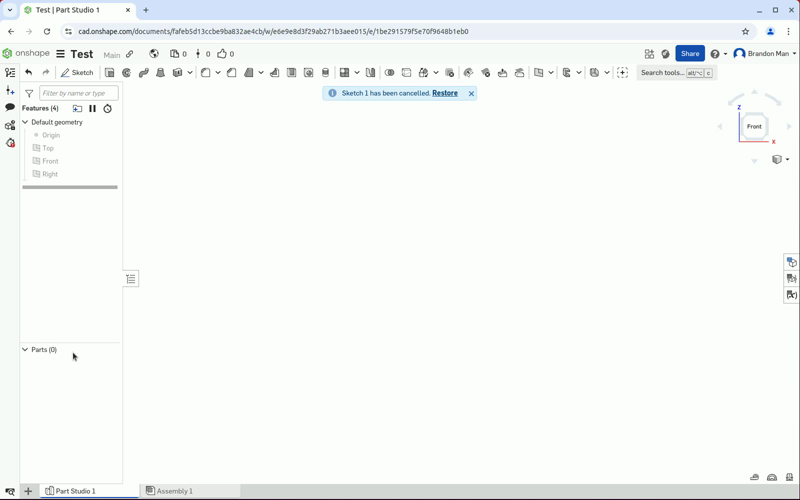
key(shift+y)
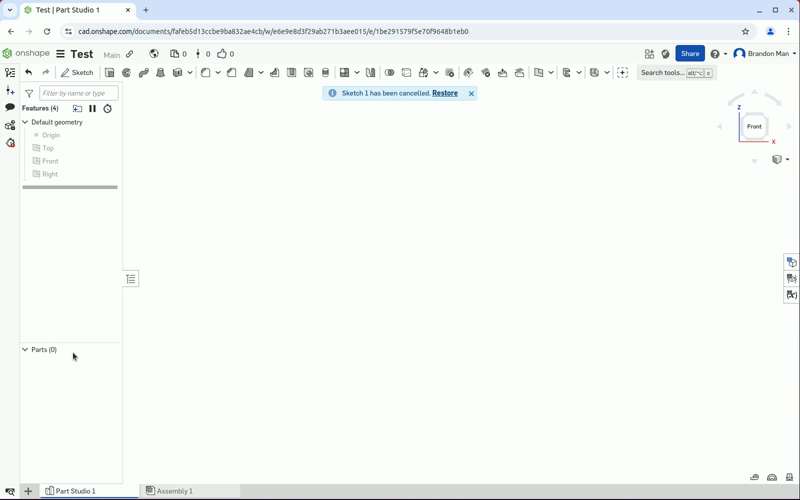
key(shift+s)
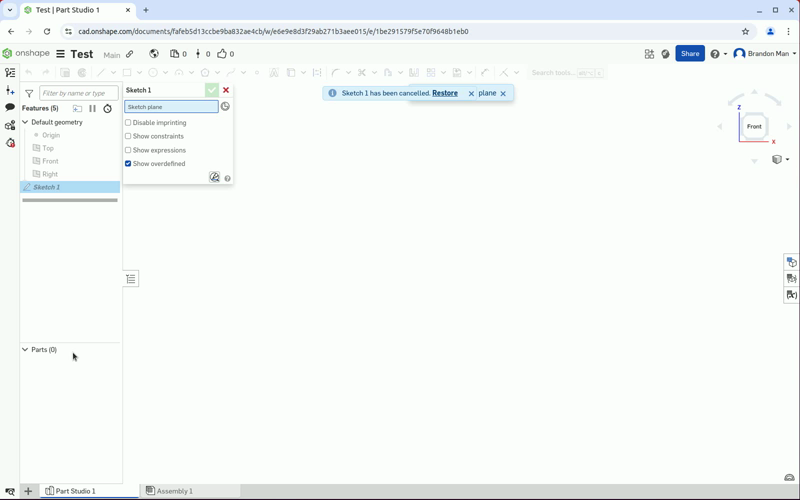
mouse_move(73, 163)
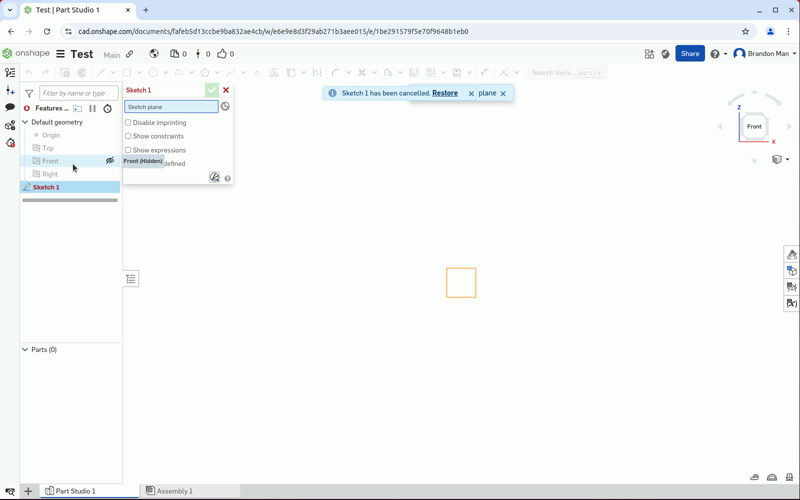
click(73, 163)
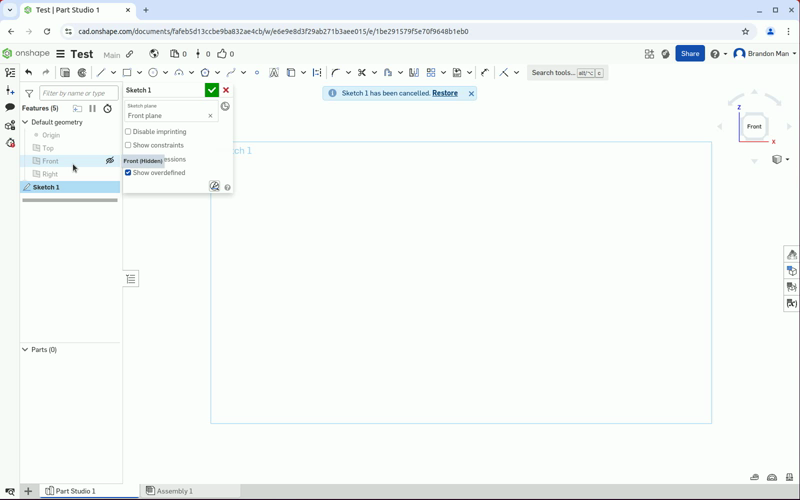
mouse_move(73, 352)
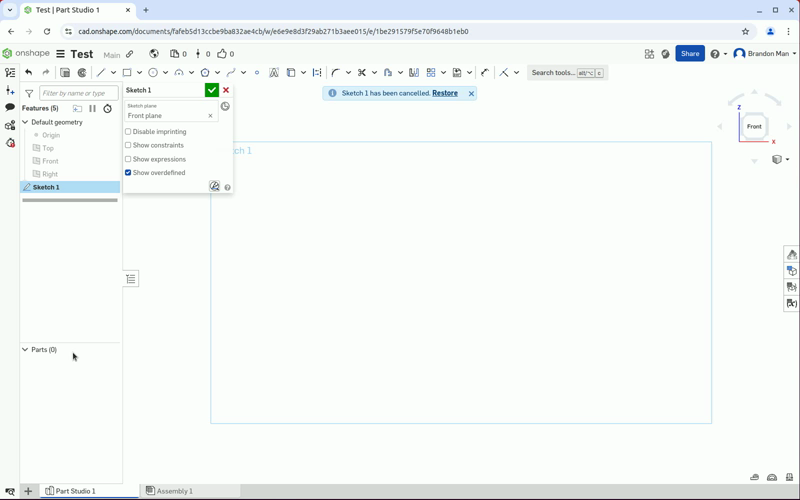
key(y)
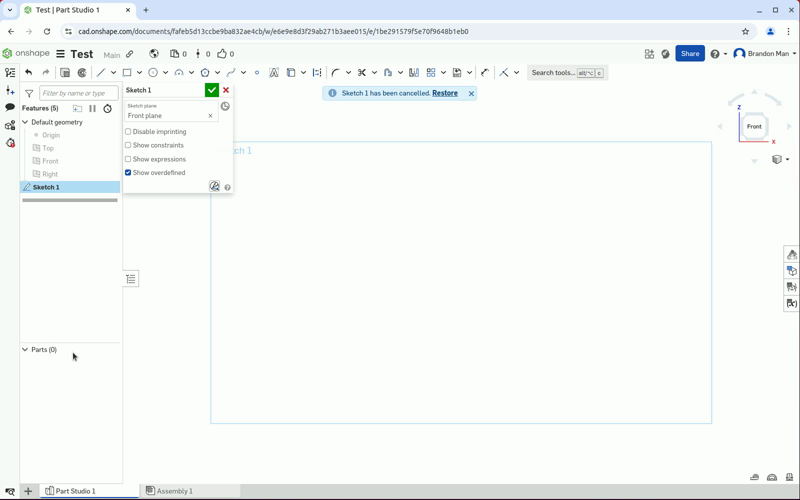
key(c)
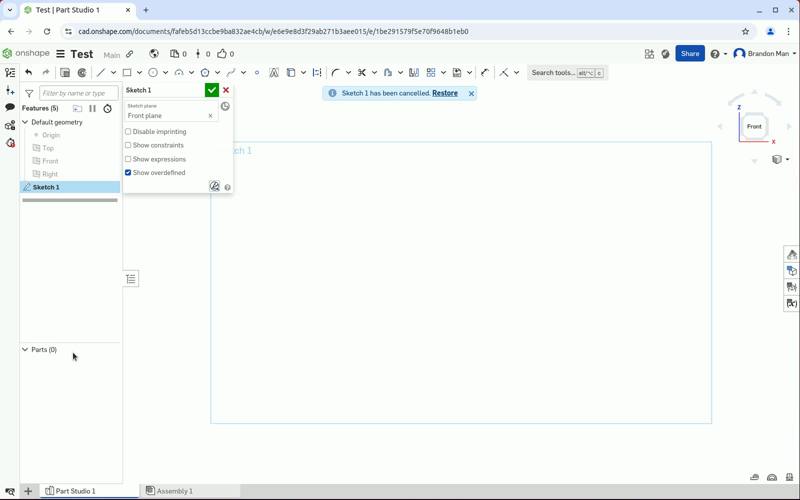
key_down(shift)
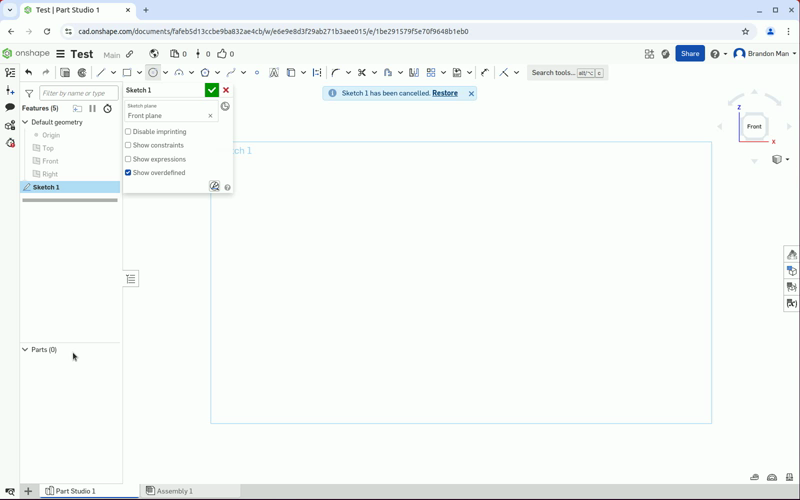
mouse_move(473, 294)
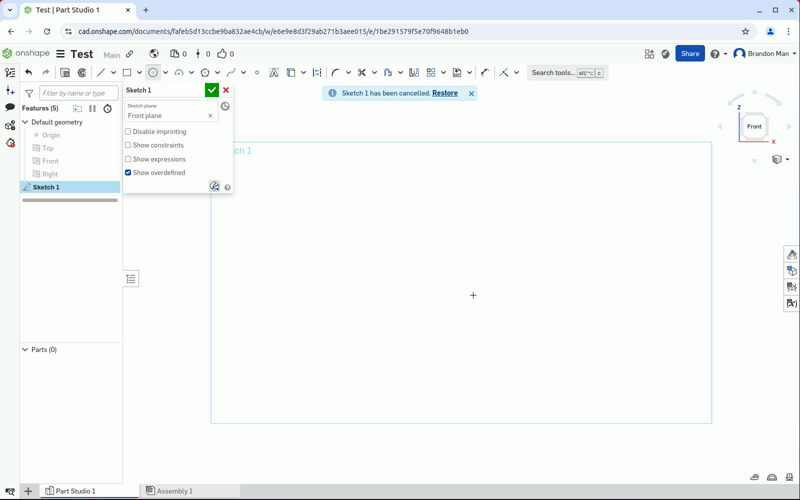
click(473, 294)
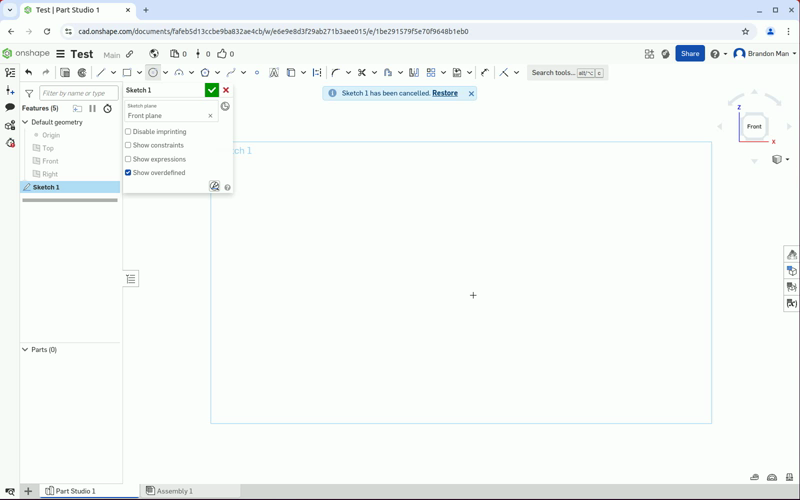
key_up(shift)
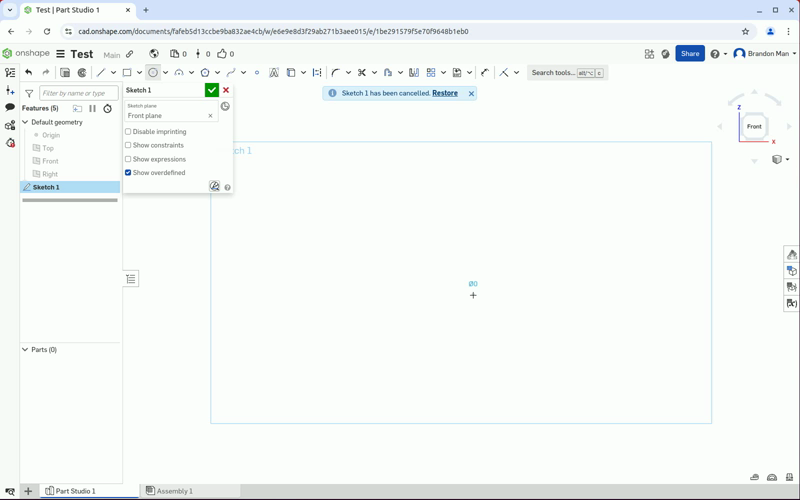
mouse_move(485, 294)
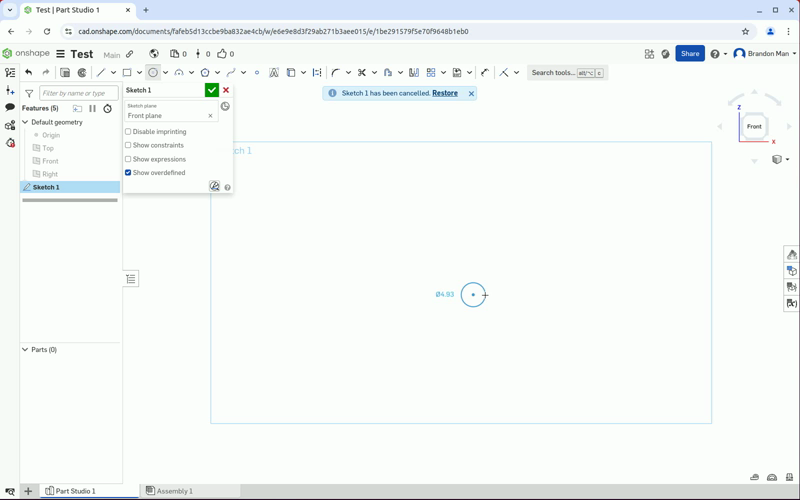
click(485, 294)
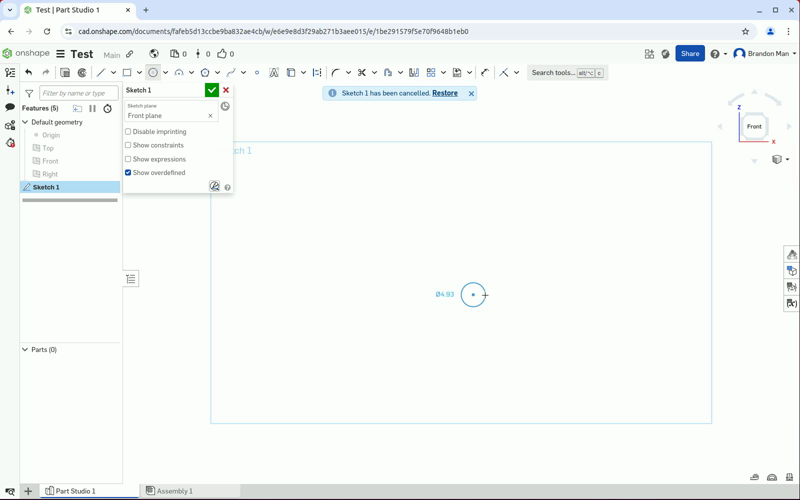
key(esc)
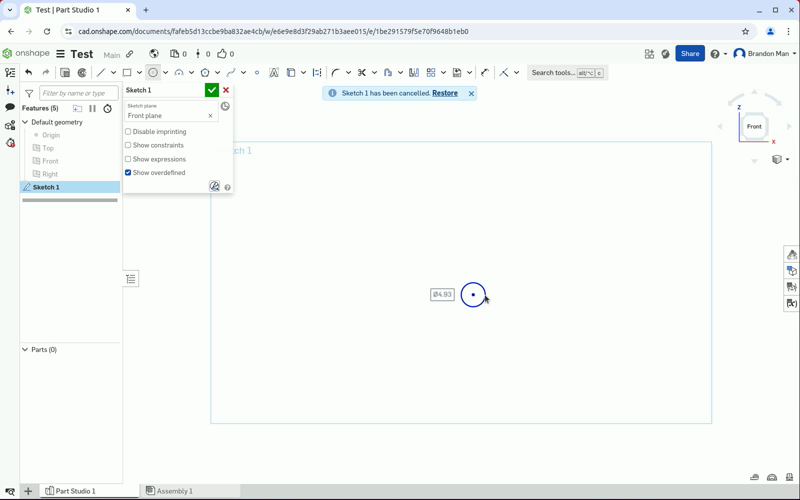
key(c)
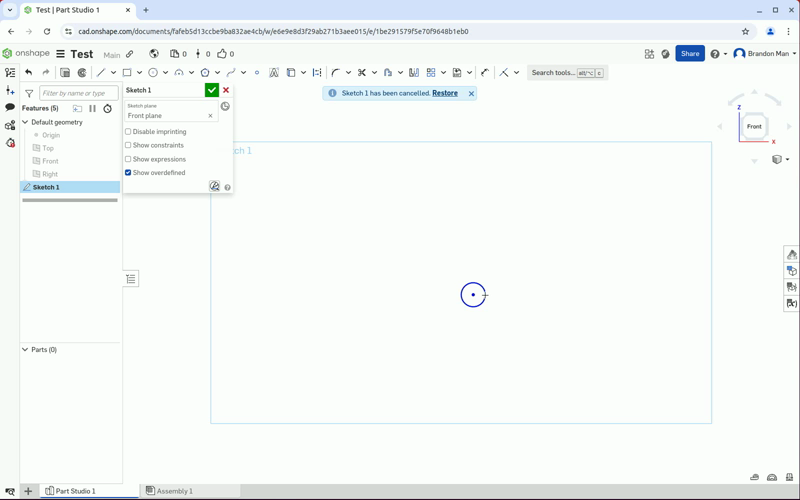
key_down(shift)
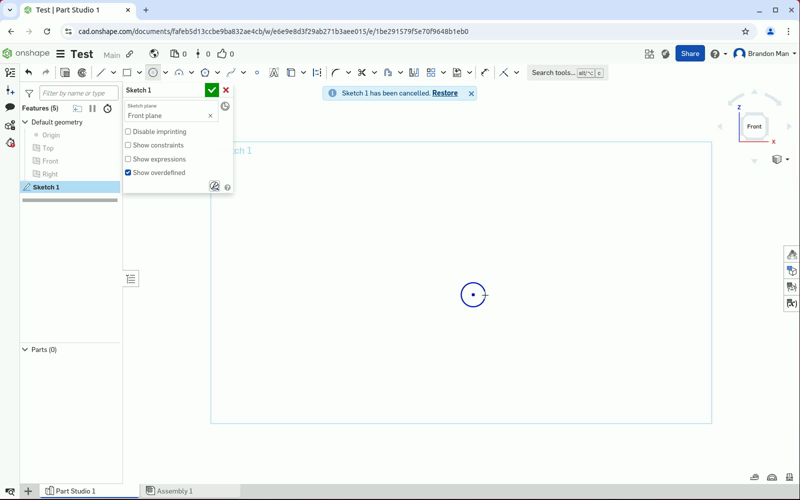
mouse_move(473, 294)
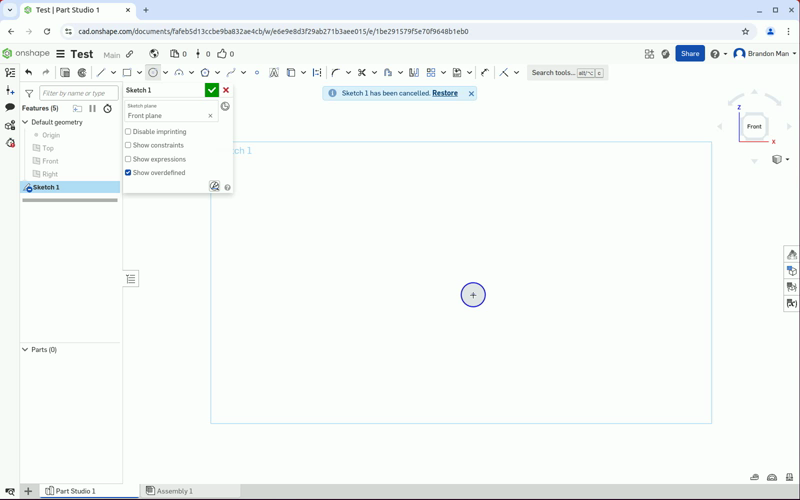
click(473, 294)
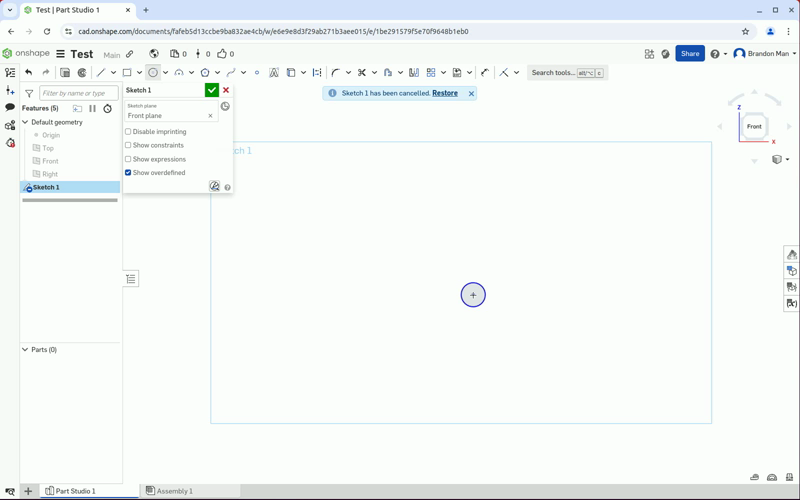
key_up(shift)
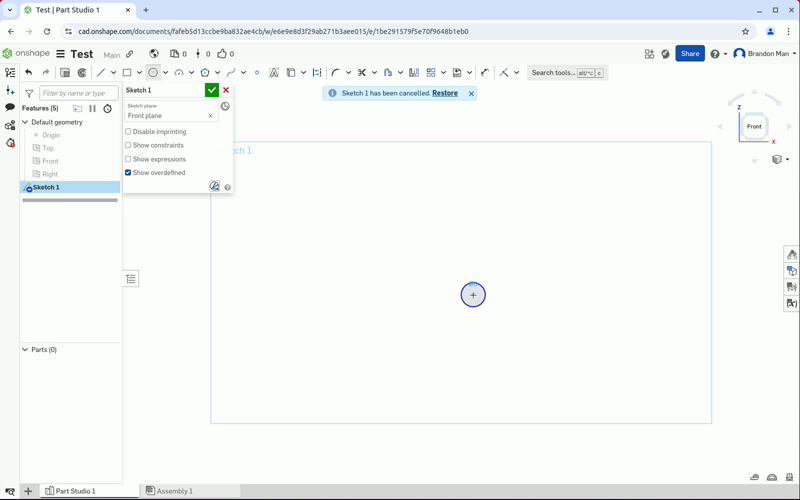
mouse_move(477, 294)
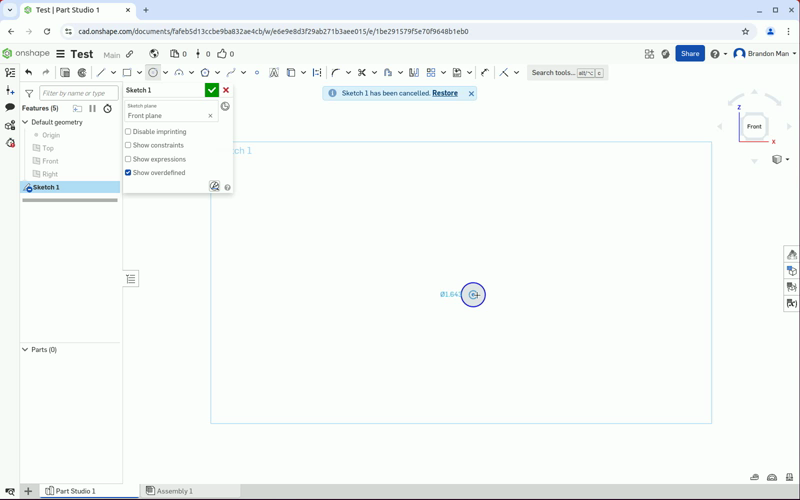
scroll(6)
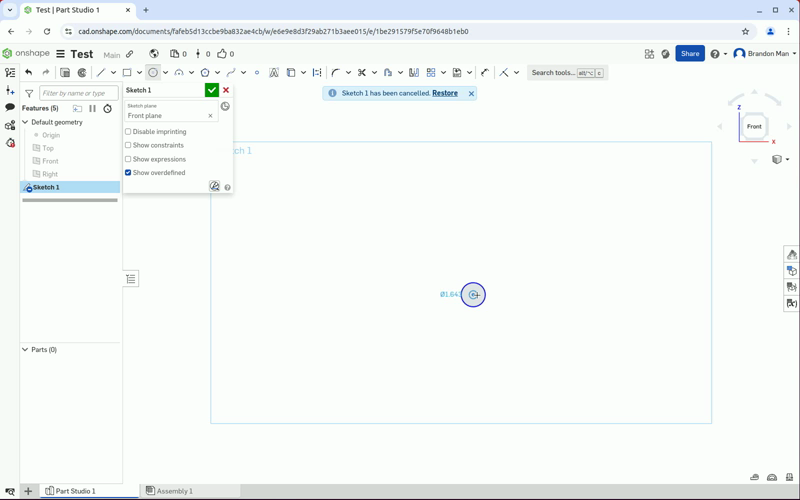
scroll(6)
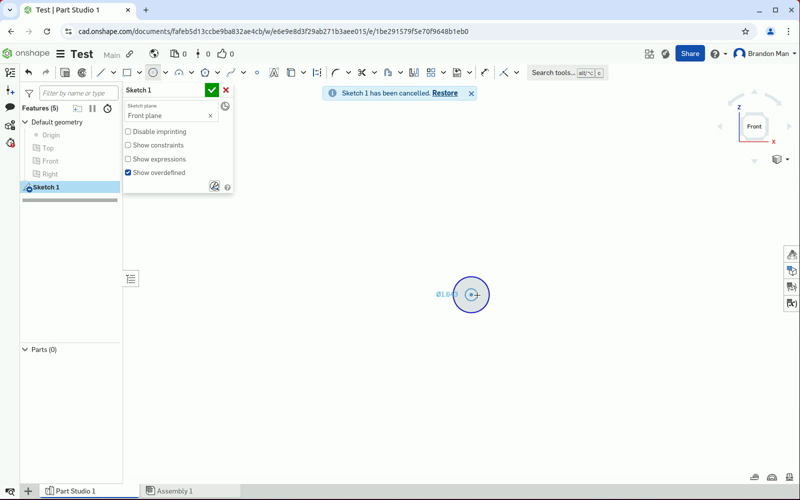
scroll(6)
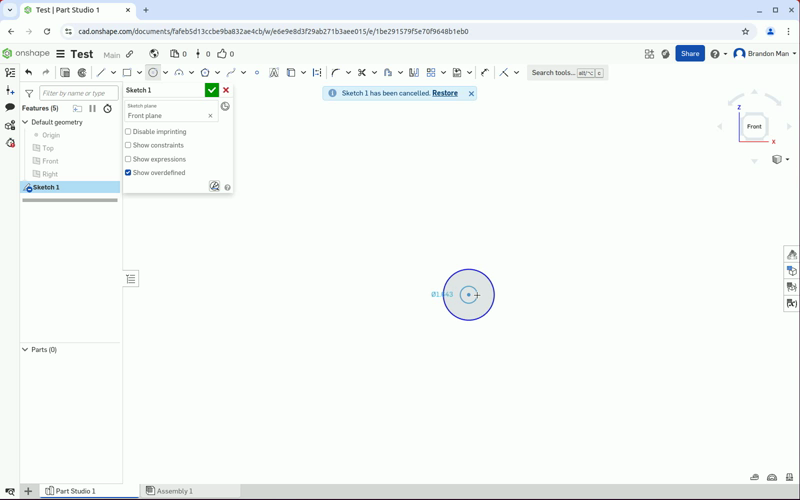
scroll(6)
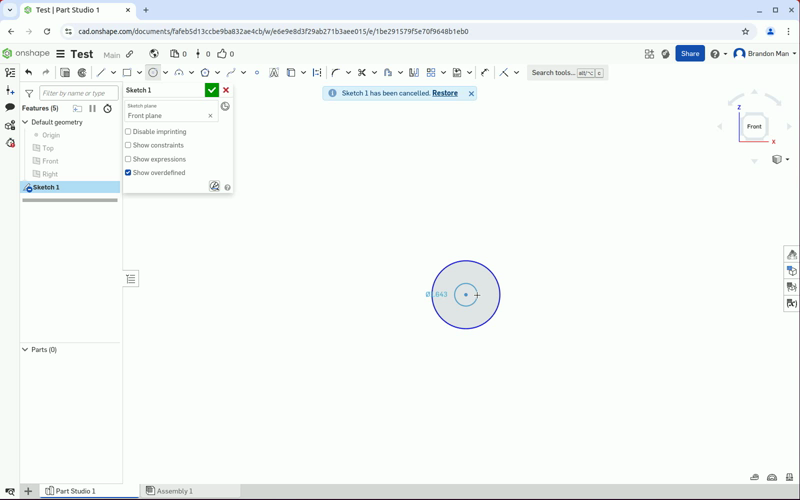
scroll(6)
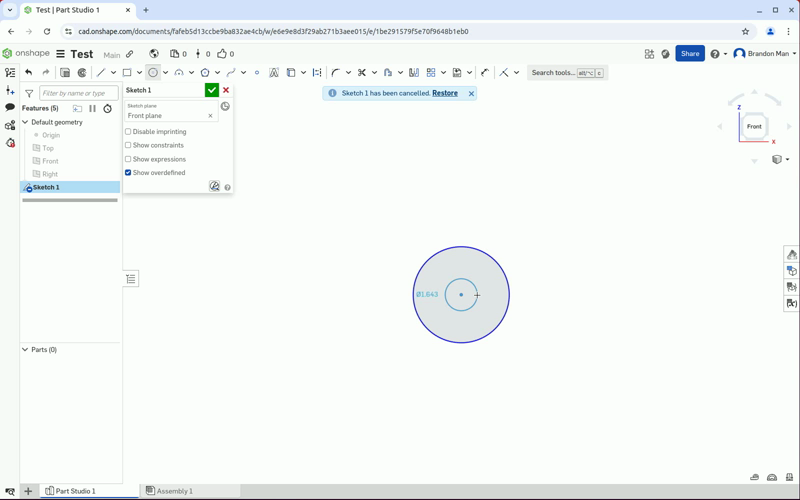
scroll(6)
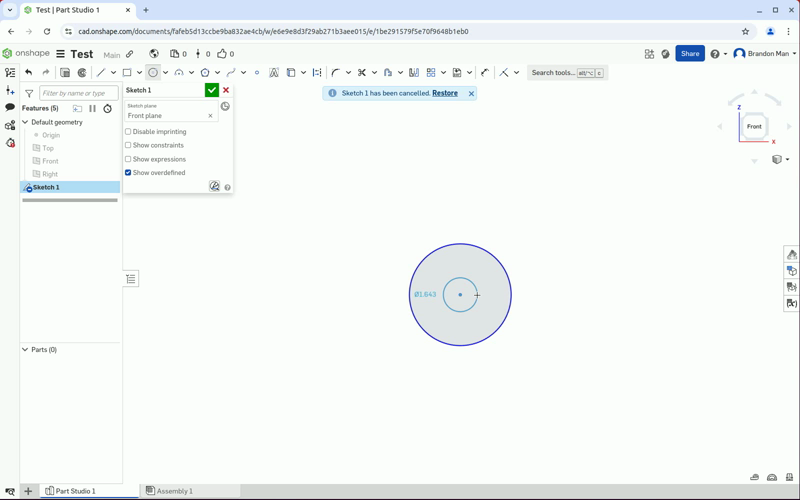
scroll(6)
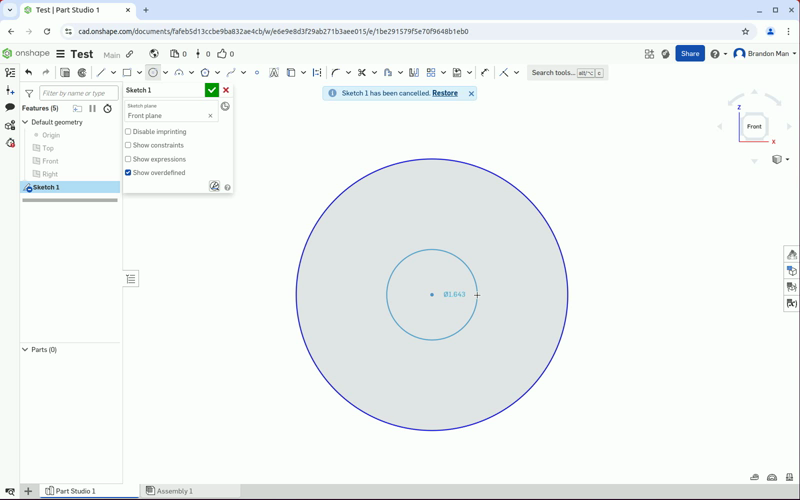
click(477, 294)
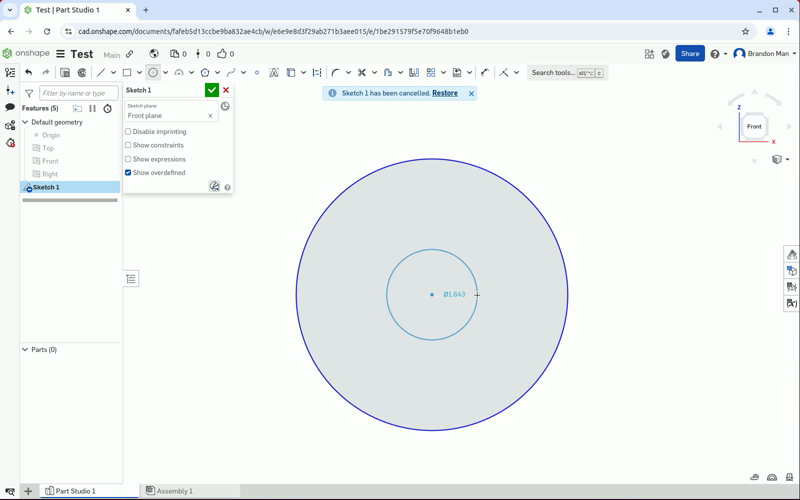
scroll(-6)
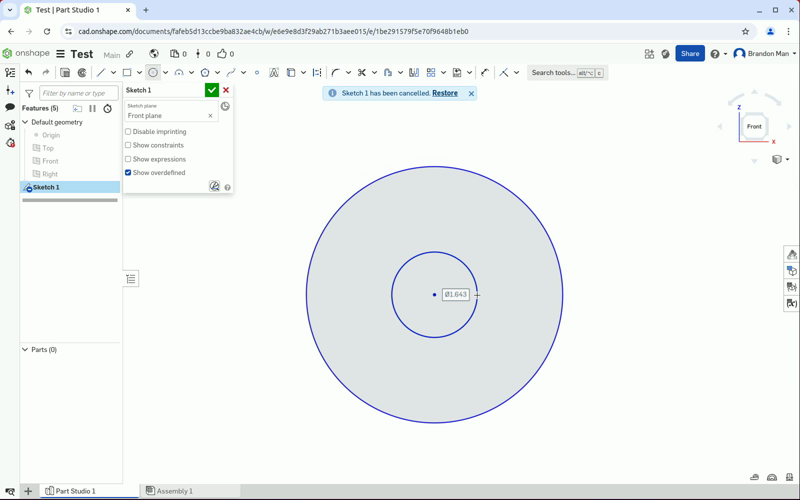
scroll(-6)
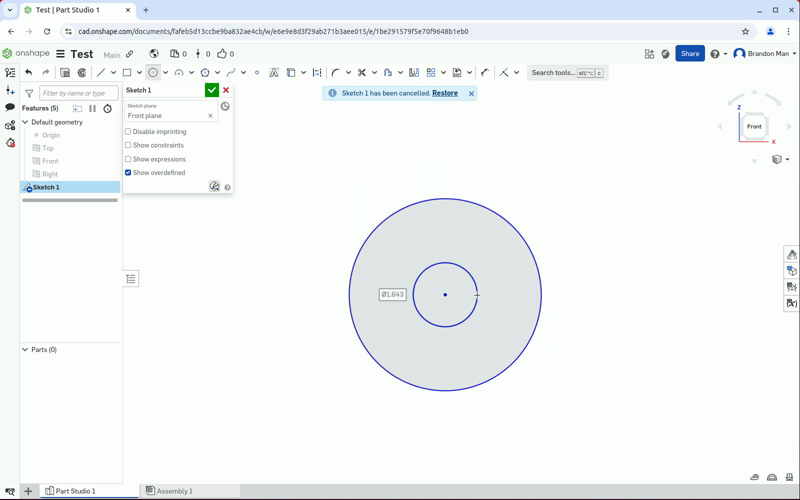
scroll(-6)
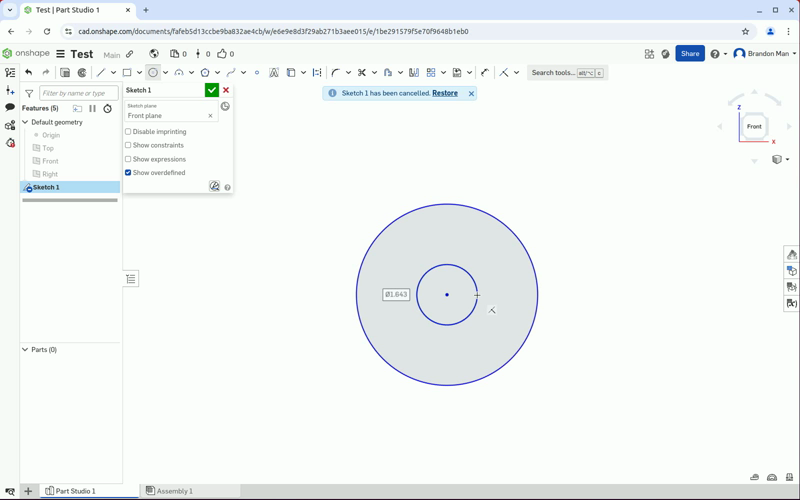
scroll(-6)
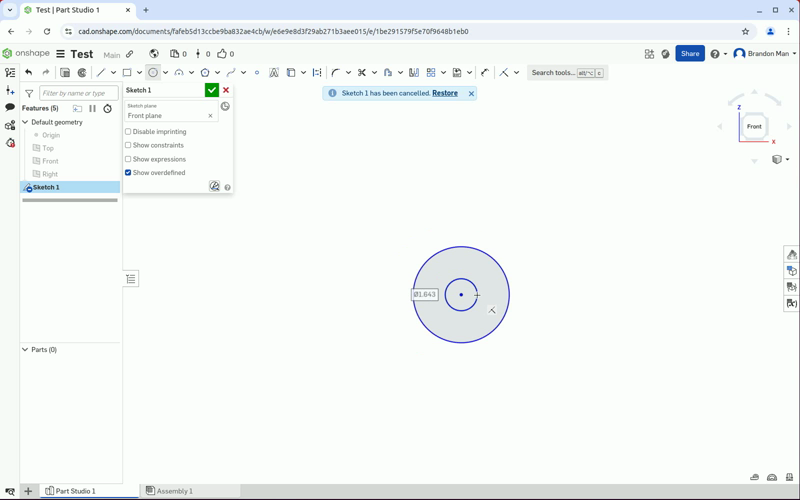
scroll(-6)
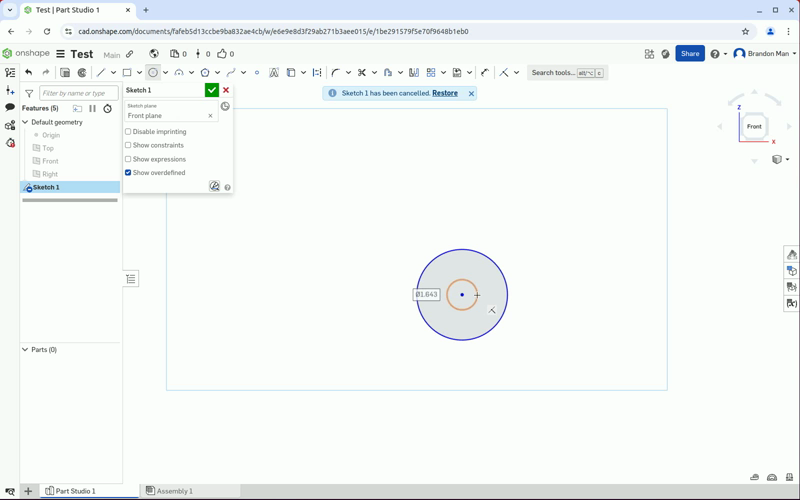
scroll(-6)
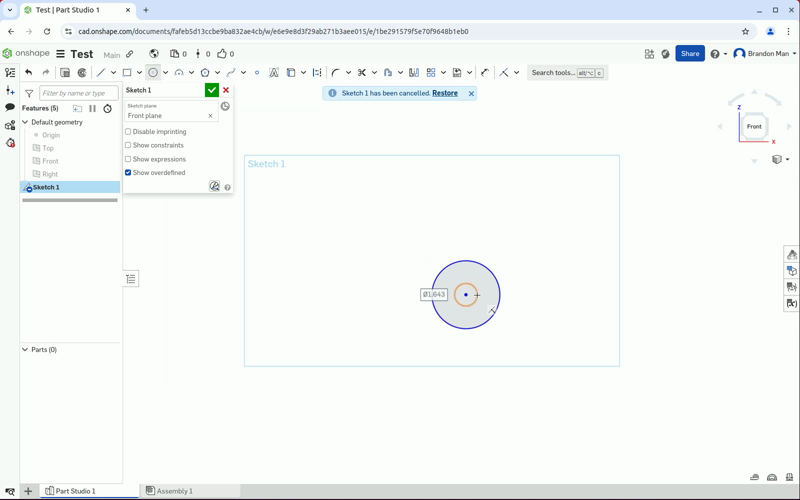
scroll(-6)
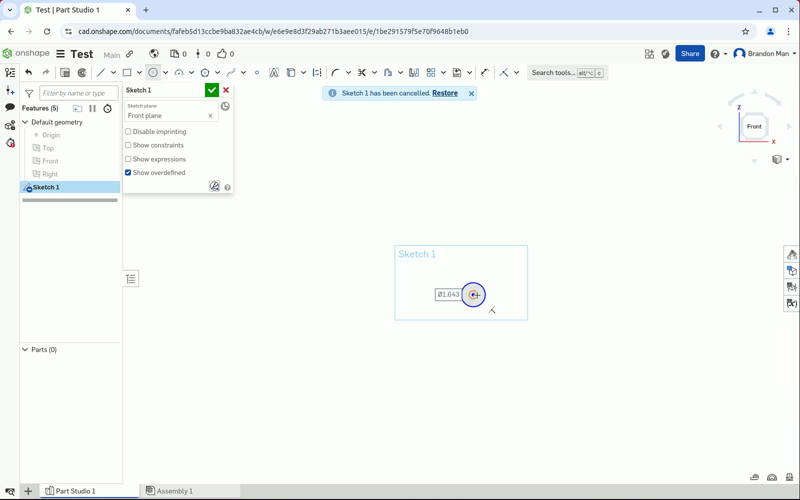
key(esc)
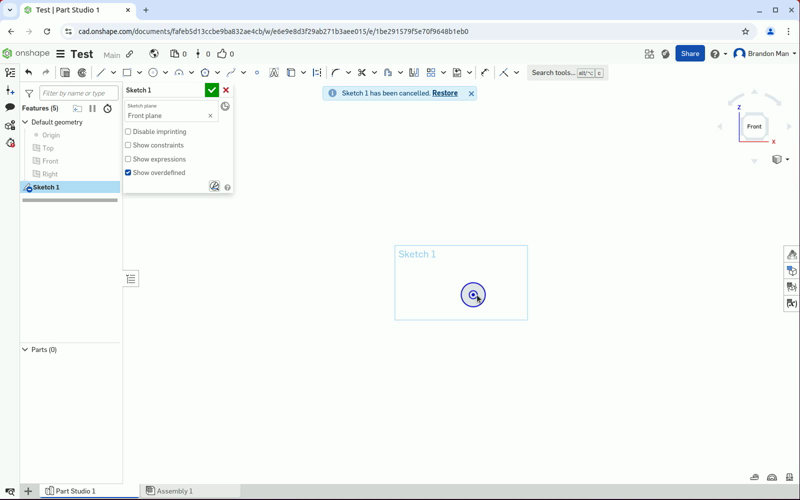
mouse_move(475, 288)
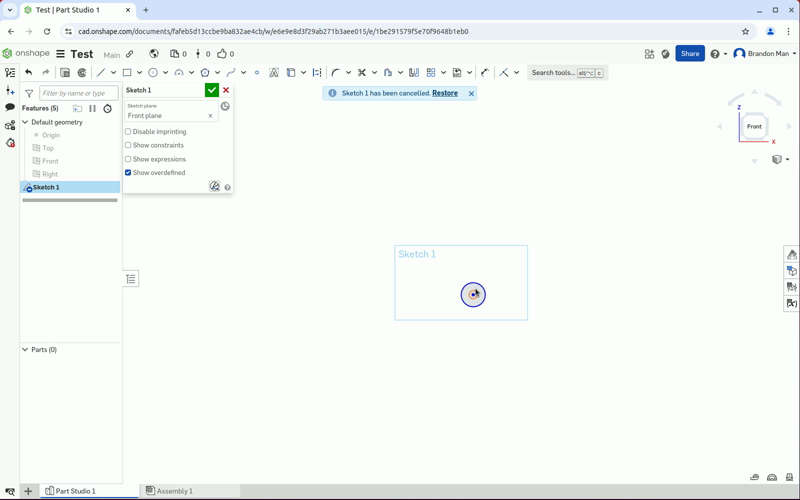
scroll(6)
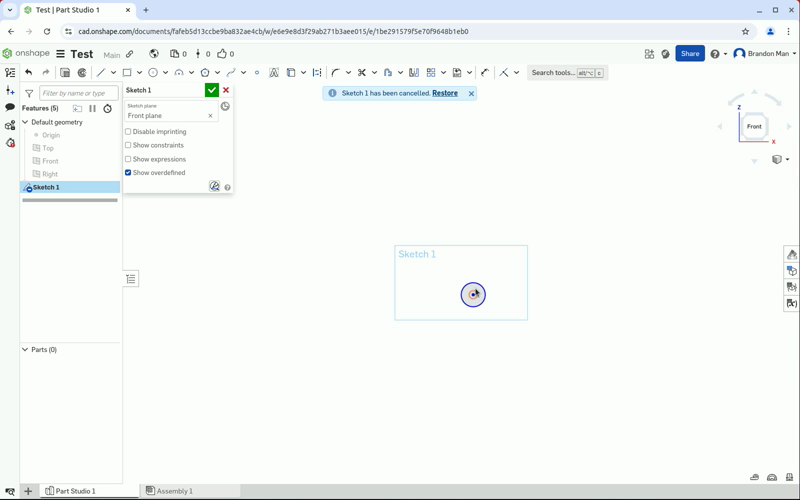
scroll(6)
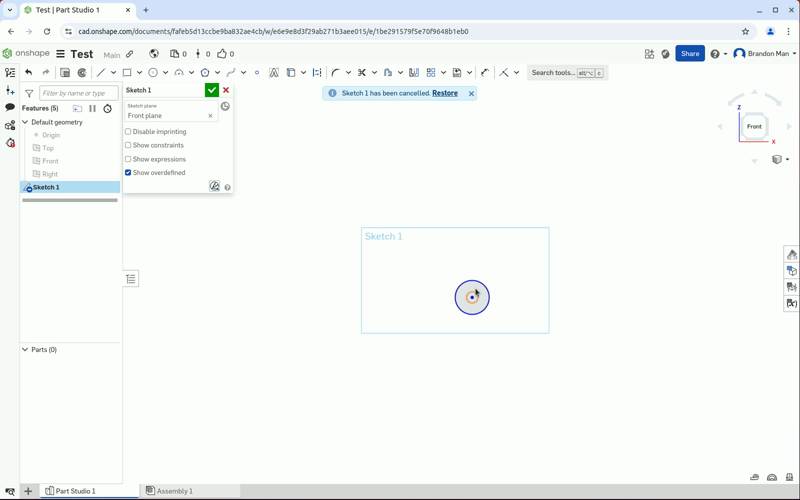
scroll(6)
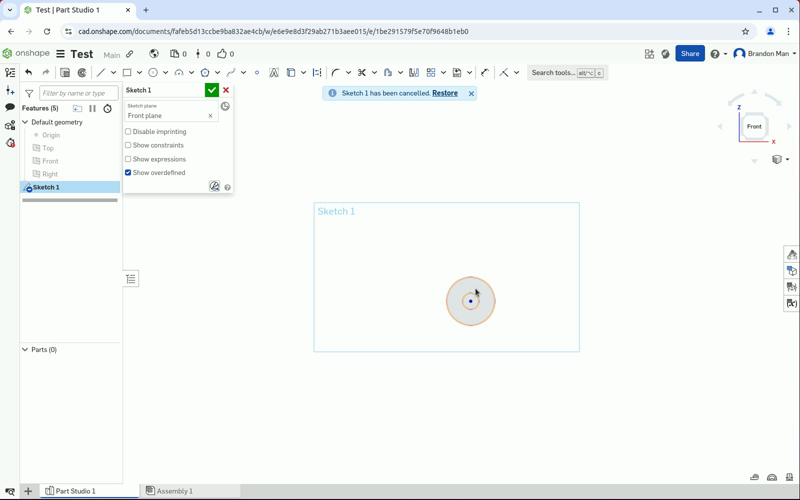
scroll(6)
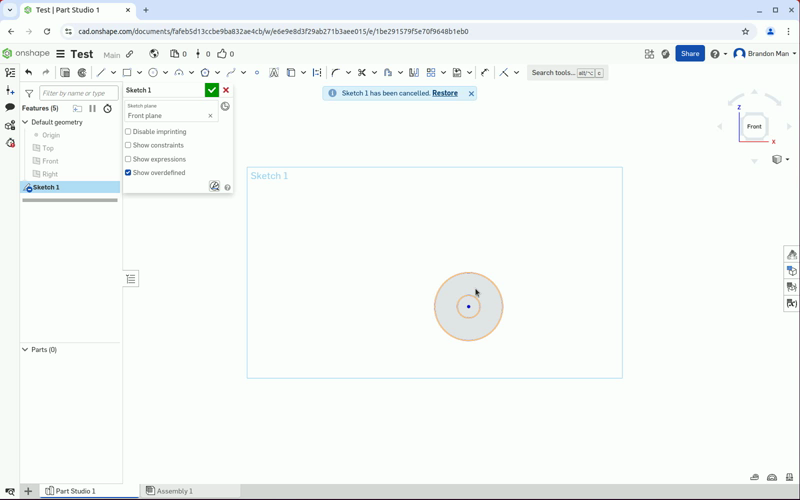
scroll(6)
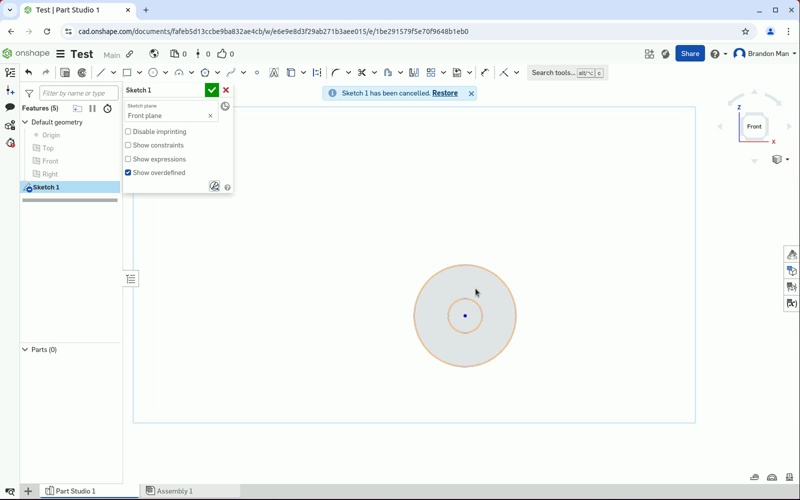
scroll(6)
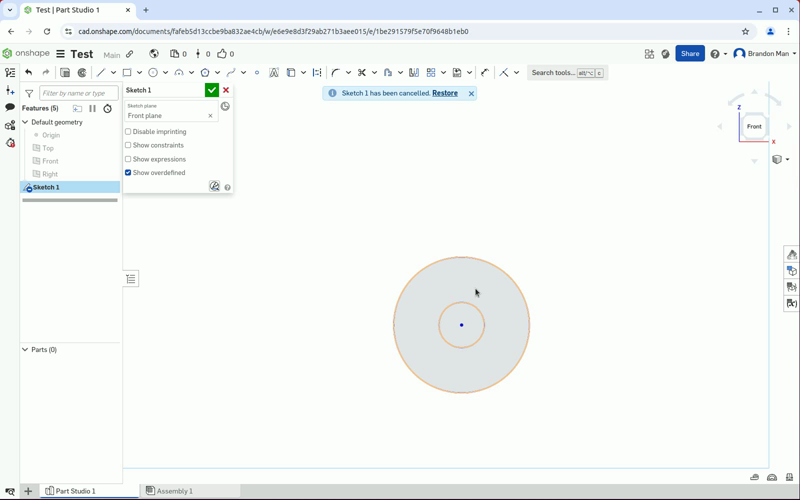
scroll(6)
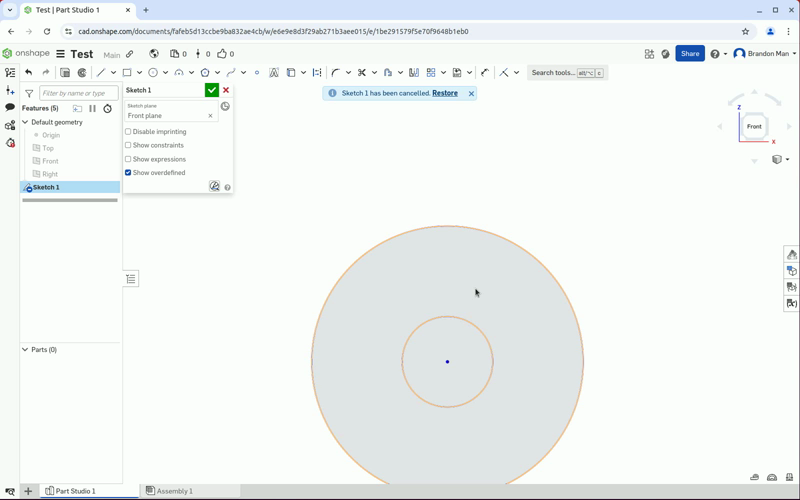
click(475, 288)
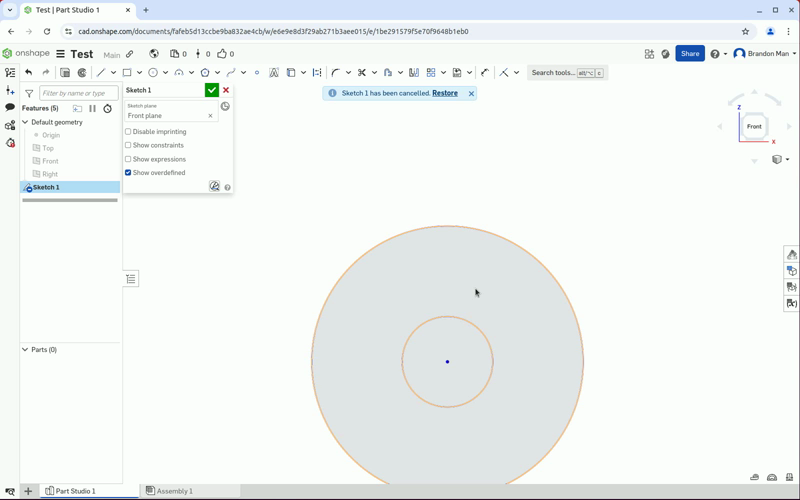
scroll(-6)
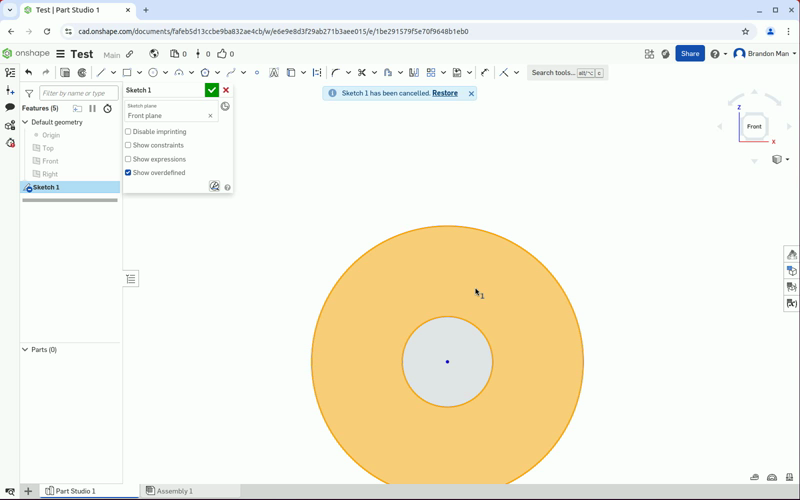
scroll(-6)
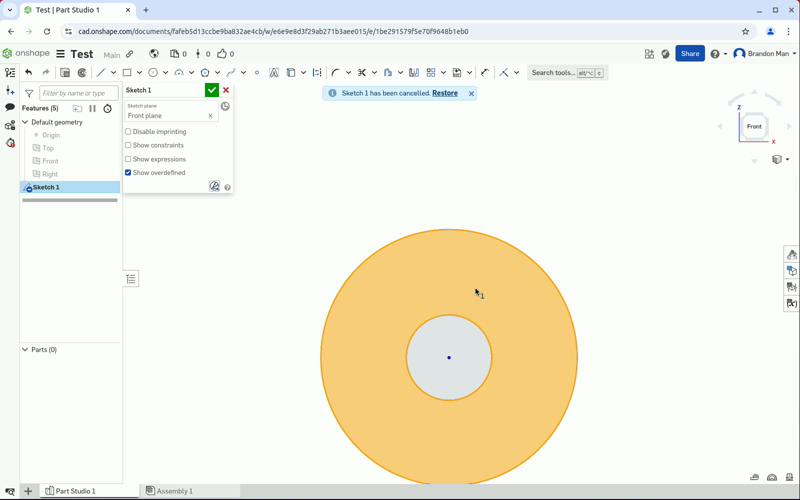
scroll(-6)
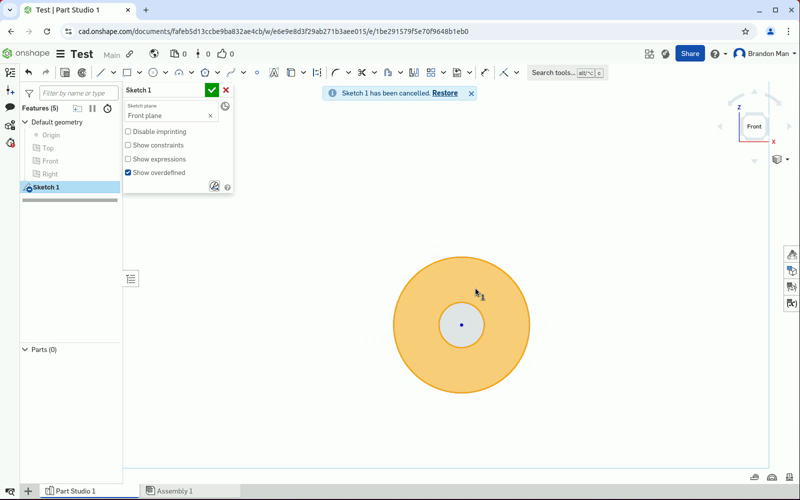
scroll(-6)
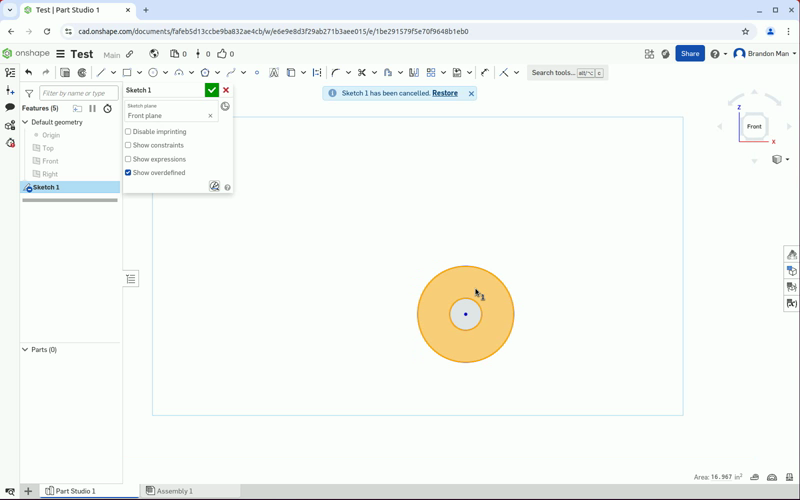
scroll(-6)
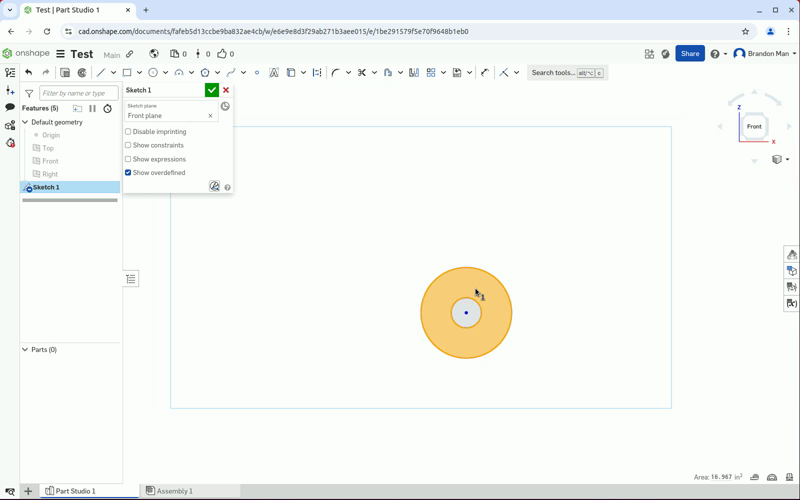
scroll(-6)
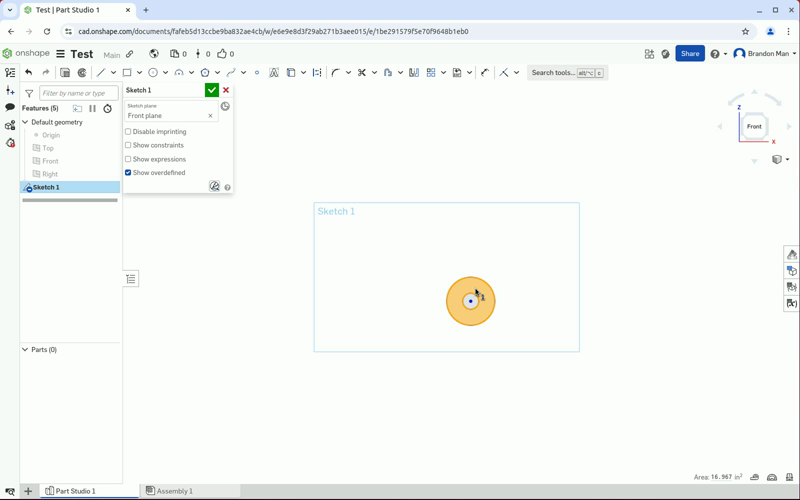
scroll(-6)
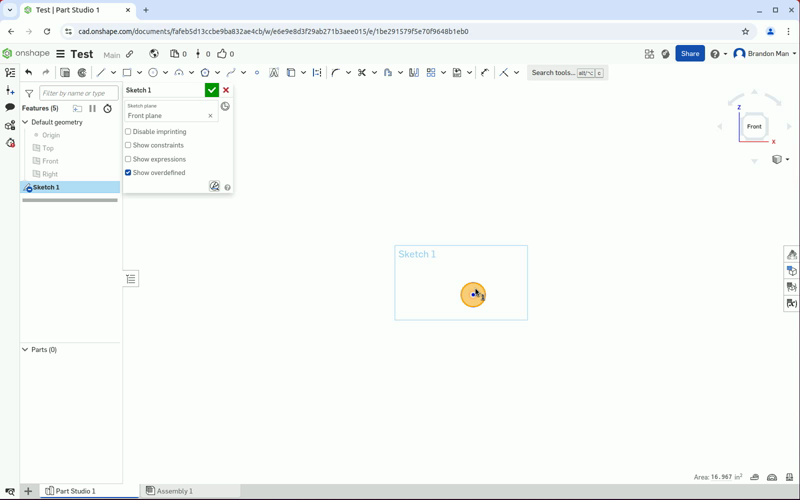
mouse_move(73, 352)
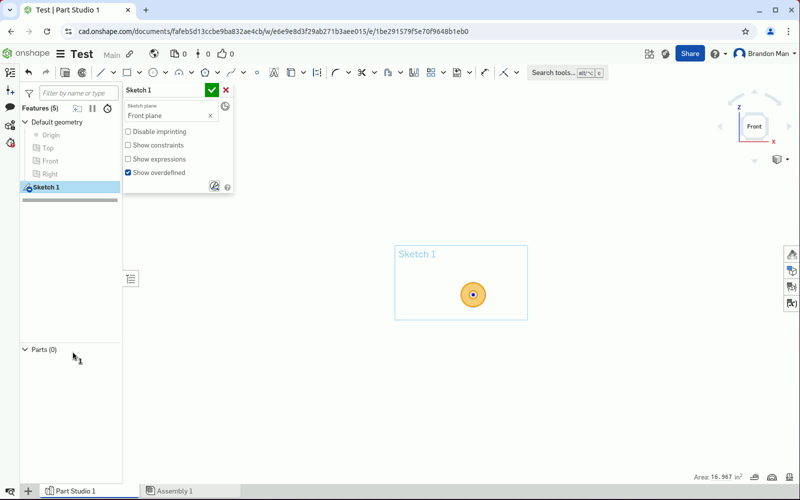
key(shift+y)
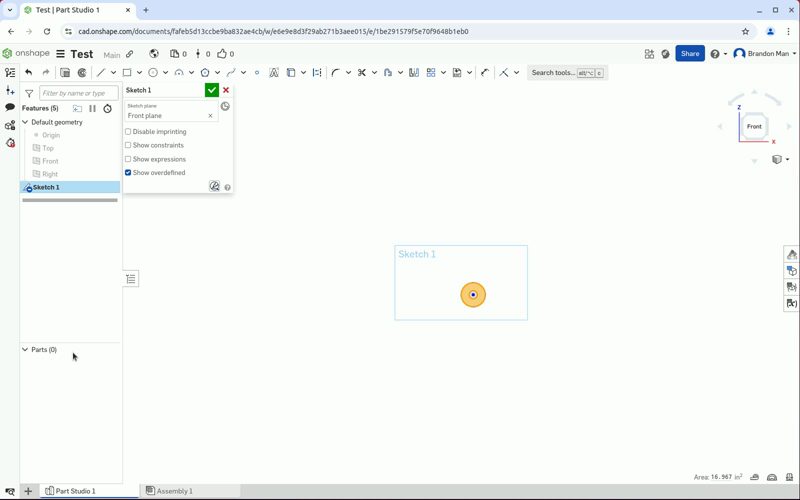
key(shift+e)
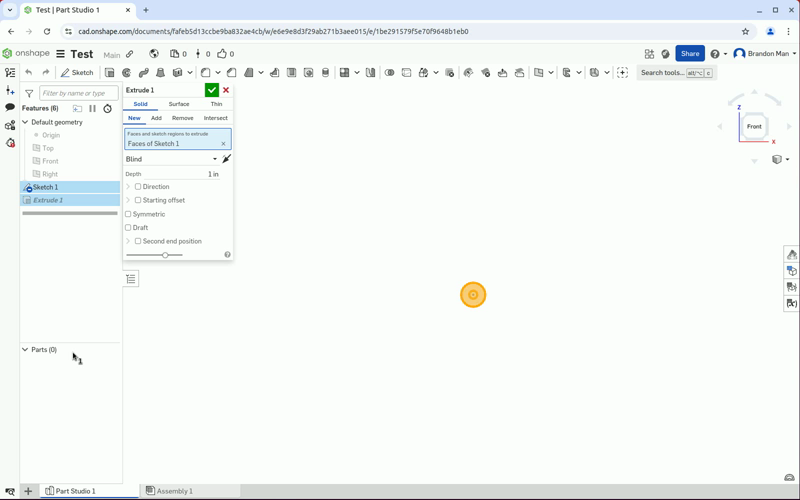
mouse_move(143, 106)
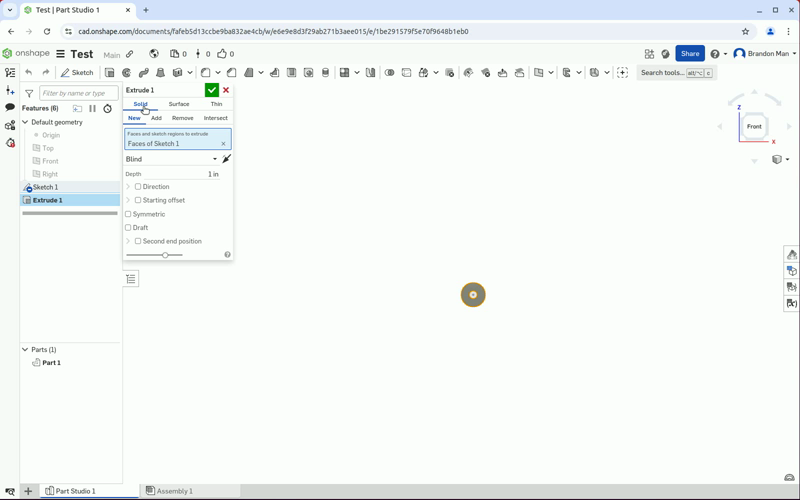
click(143, 106)
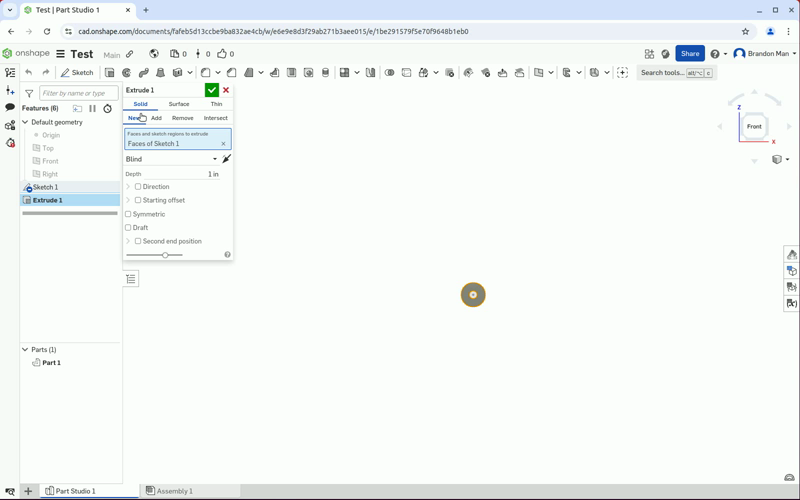
mouse_move(137, 120)
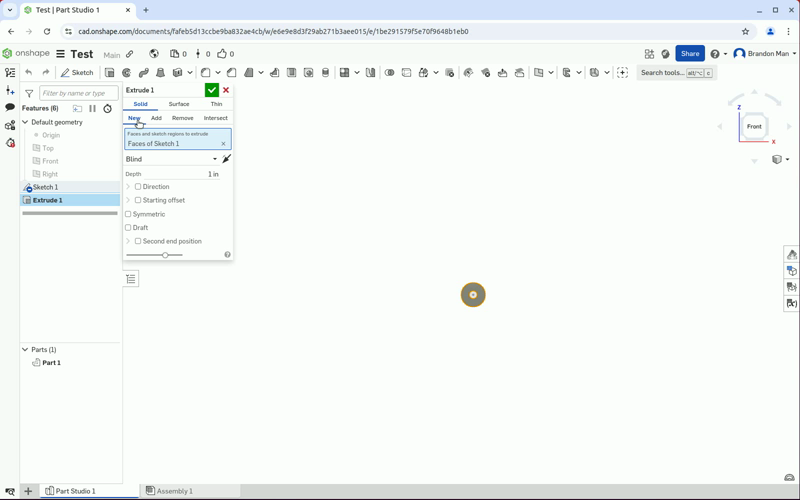
click(137, 120)
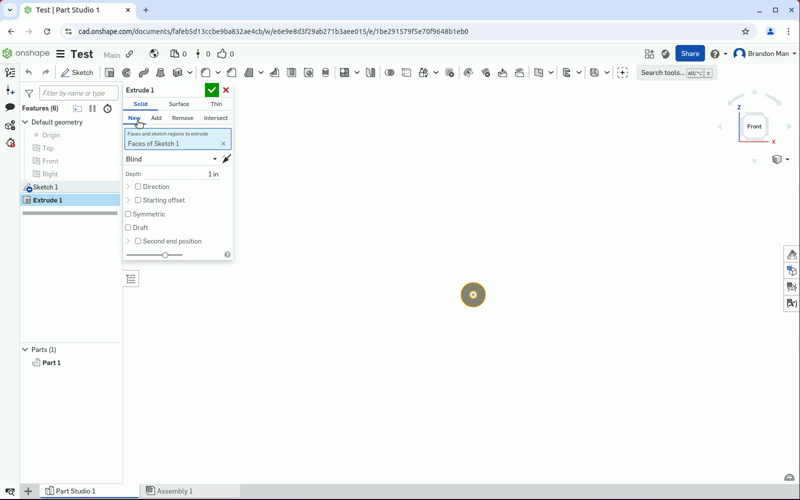
key(tab, 4)
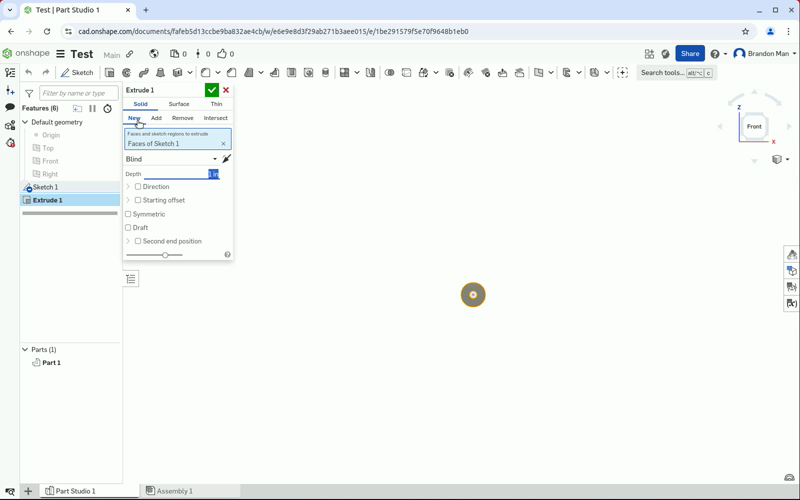
text(1.926)
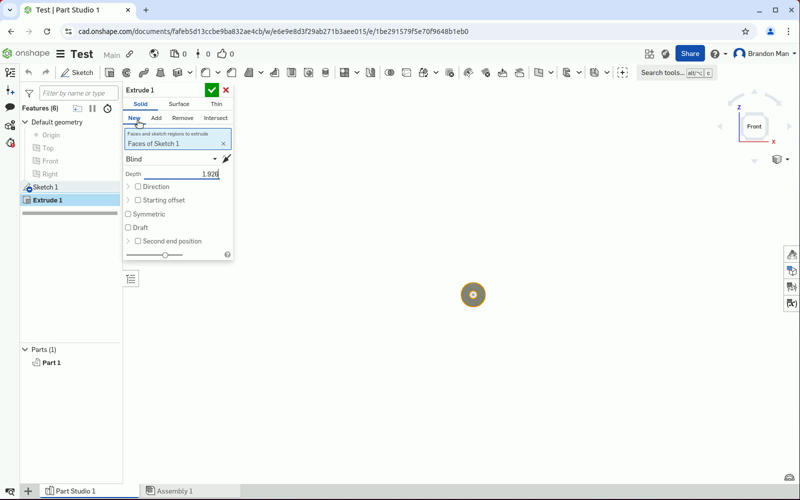
key(tab, 3)
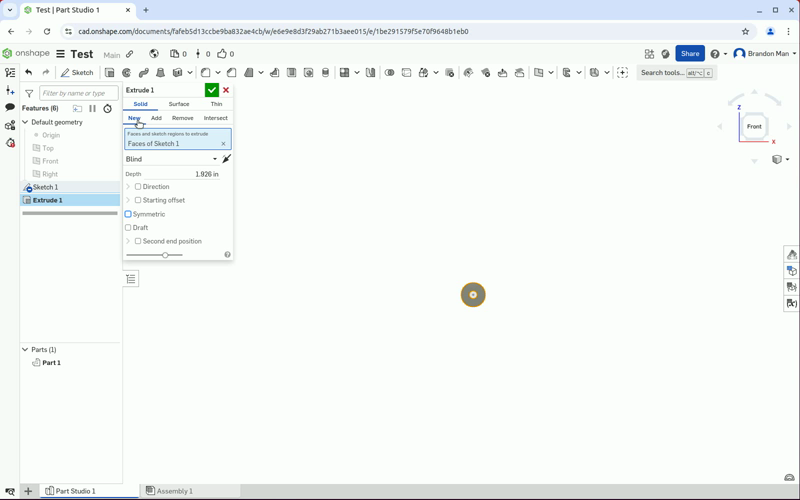
key(space)
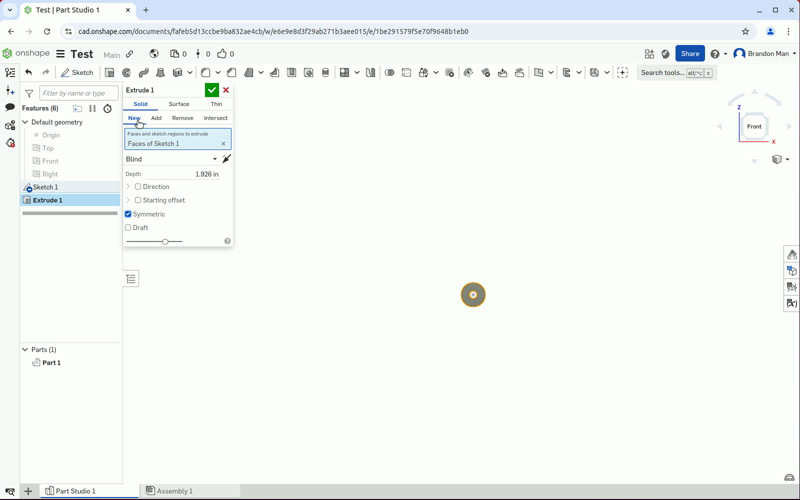
key(enter)
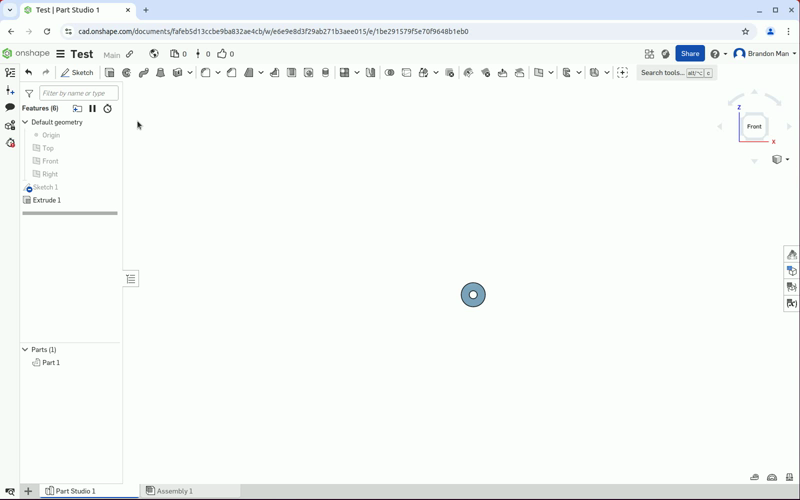
key(shift+h)
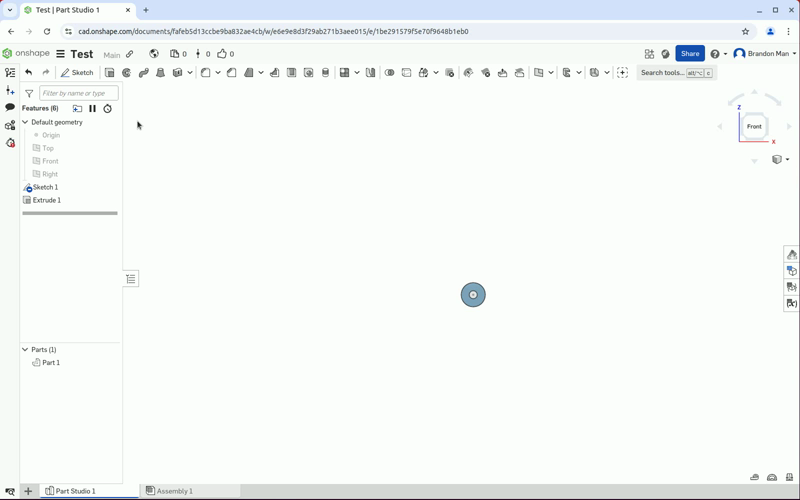
key(shift+h)
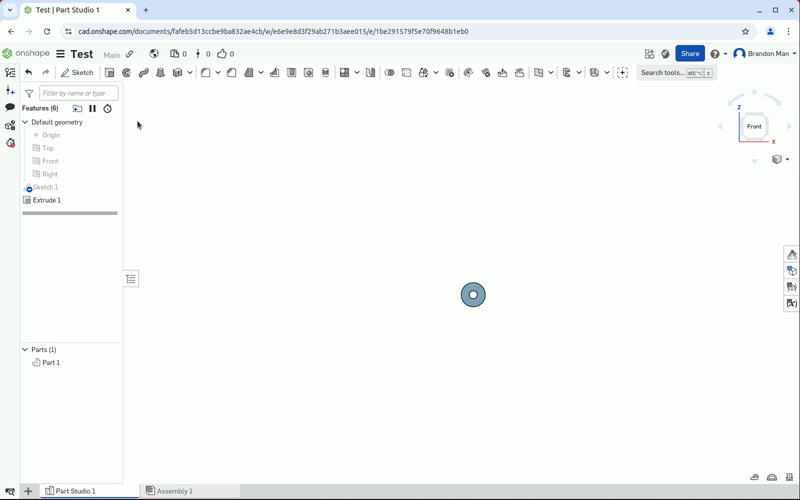
mouse_move(73, 189)
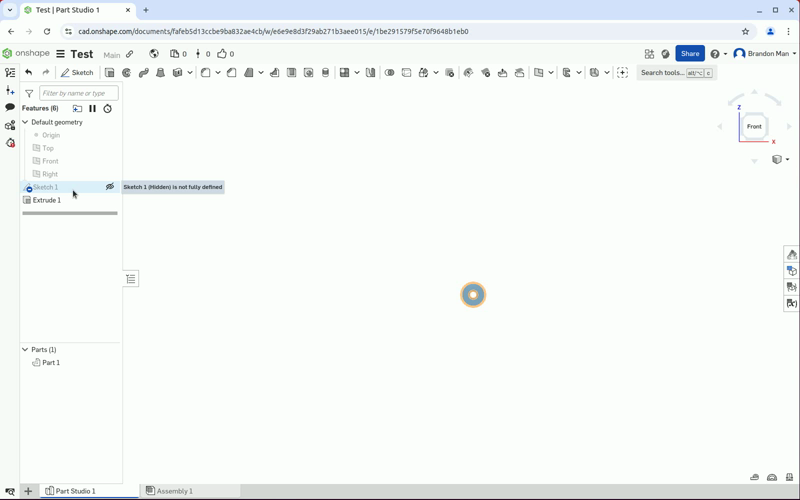
click(73, 189)
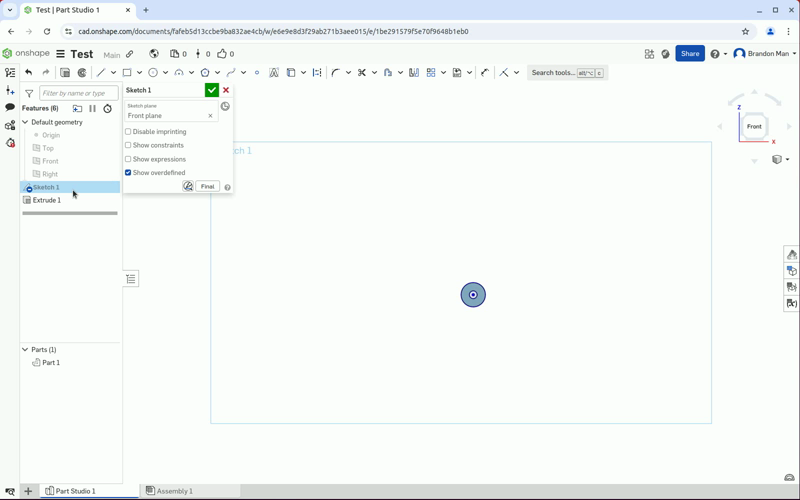
mouse_move(229, 92)
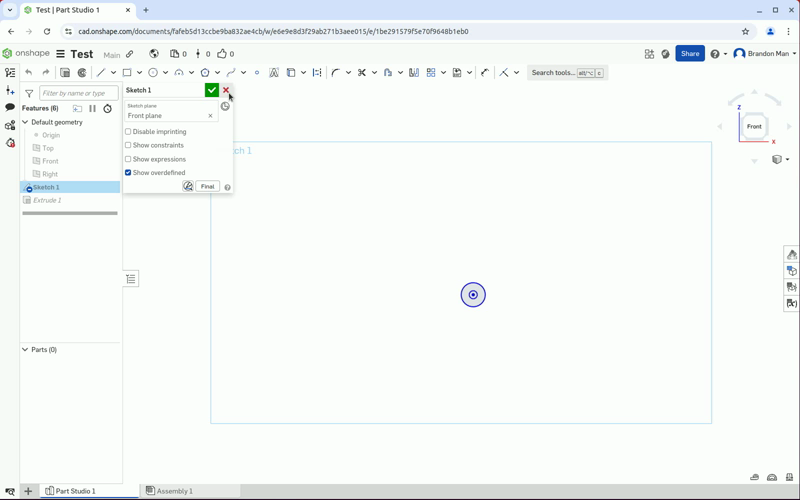
click(229, 92)
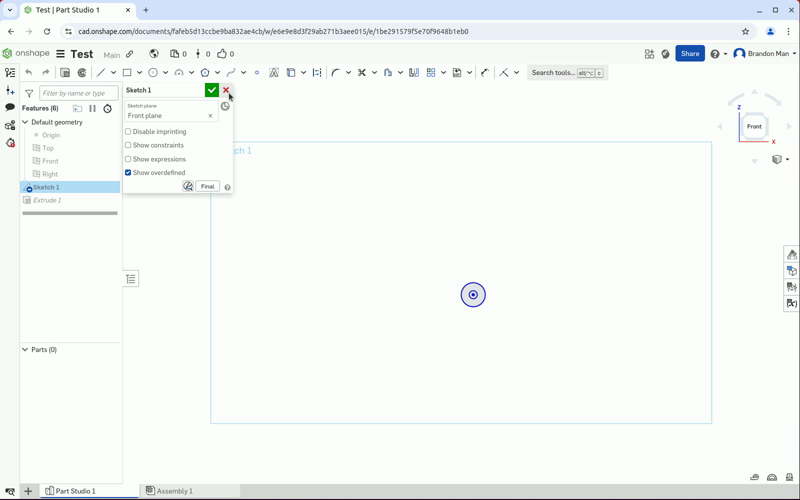
key(shift+s)
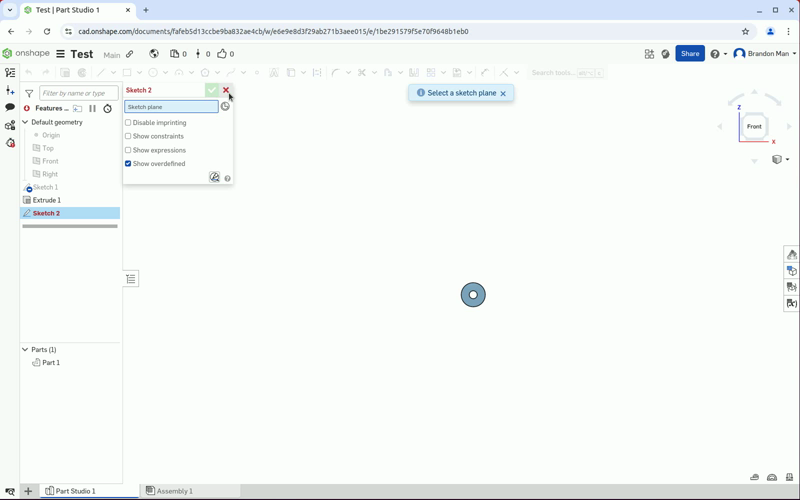
mouse_move(73, 163)
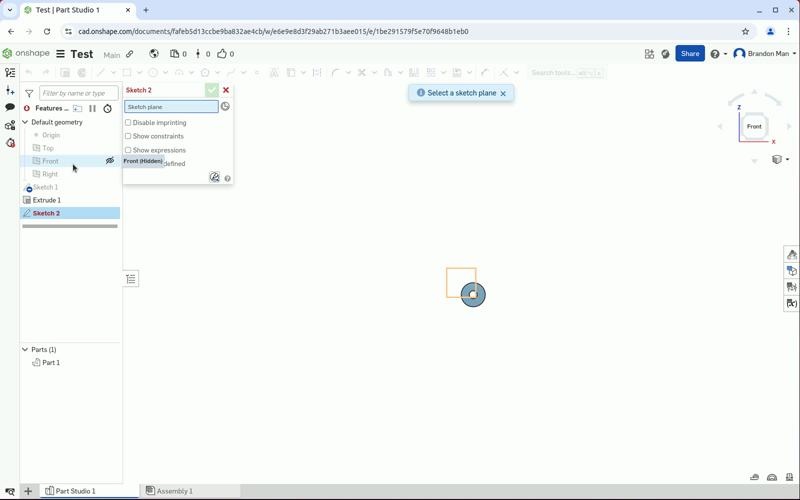
click(73, 163)
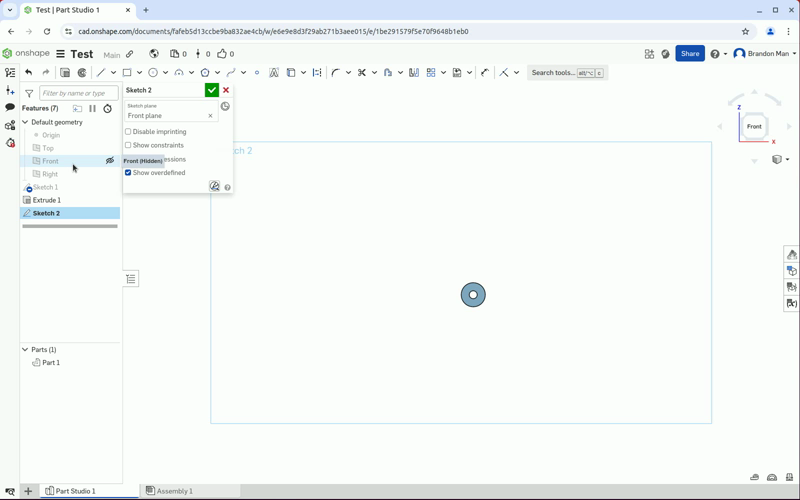
mouse_move(73, 352)
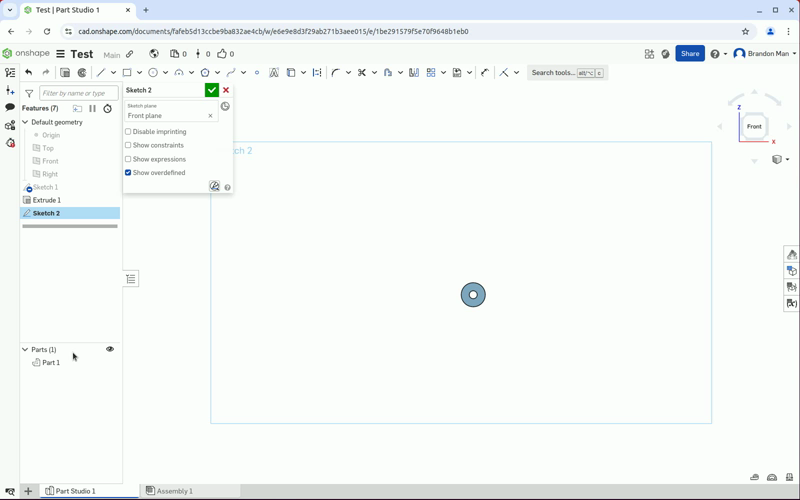
key(y)
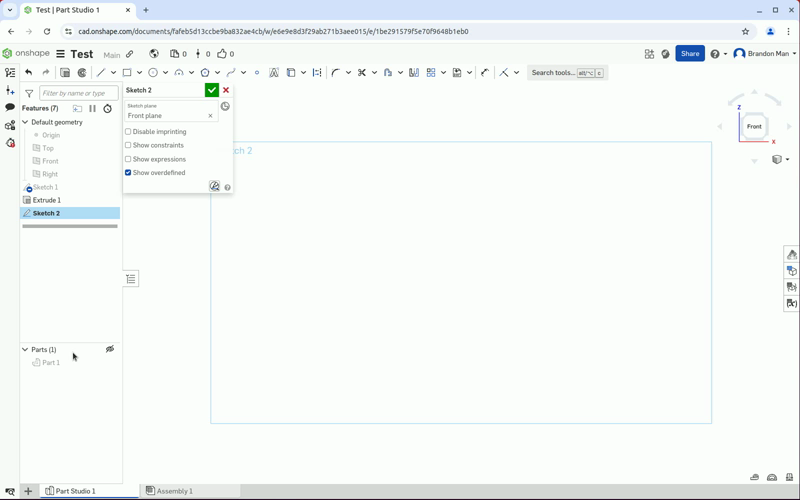
key(a)
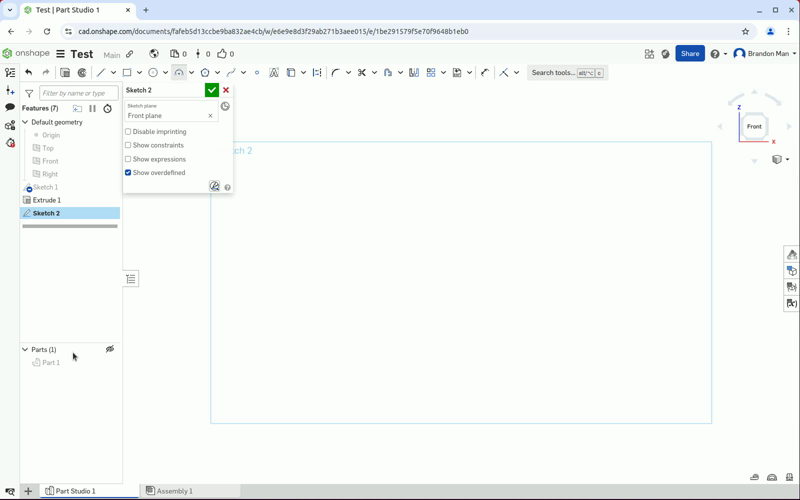
key_down(shift)
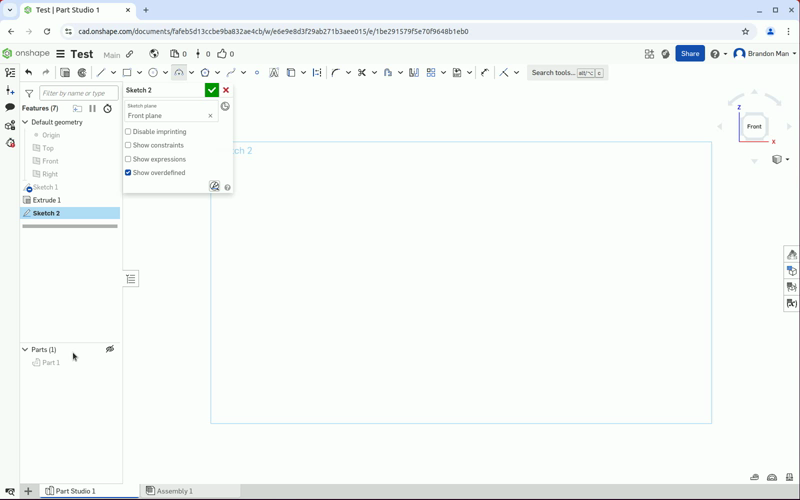
mouse_move(460, 383)
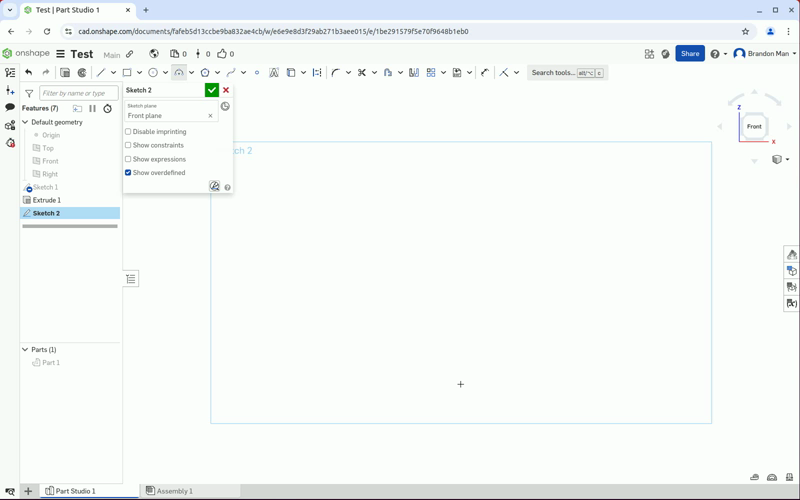
click(460, 383)
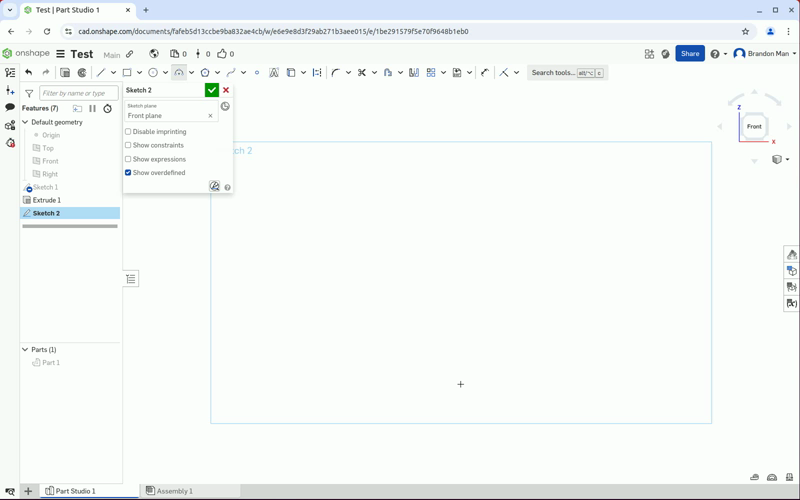
key_up(shift)
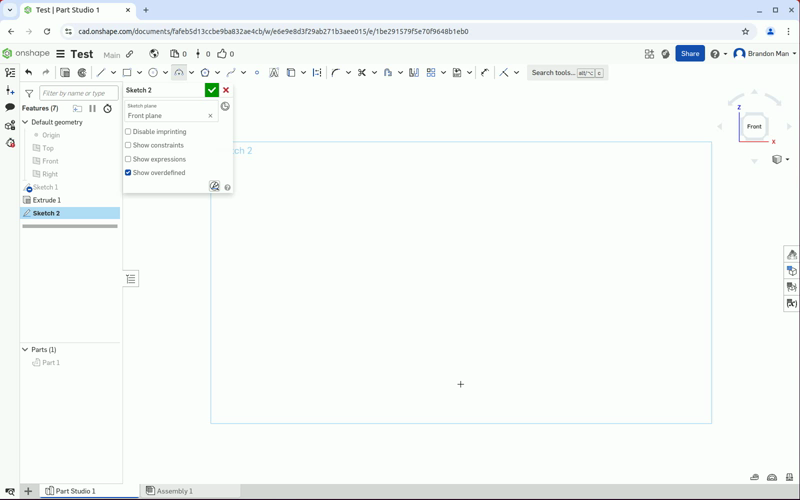
key_down(shift)
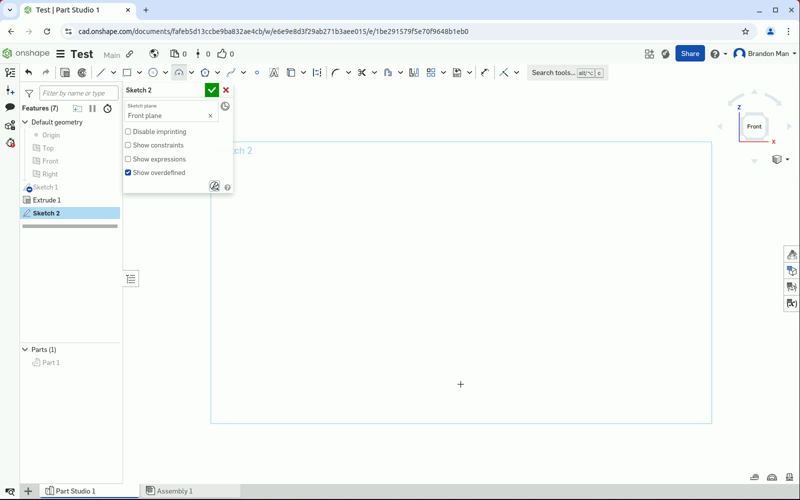
mouse_move(484, 383)
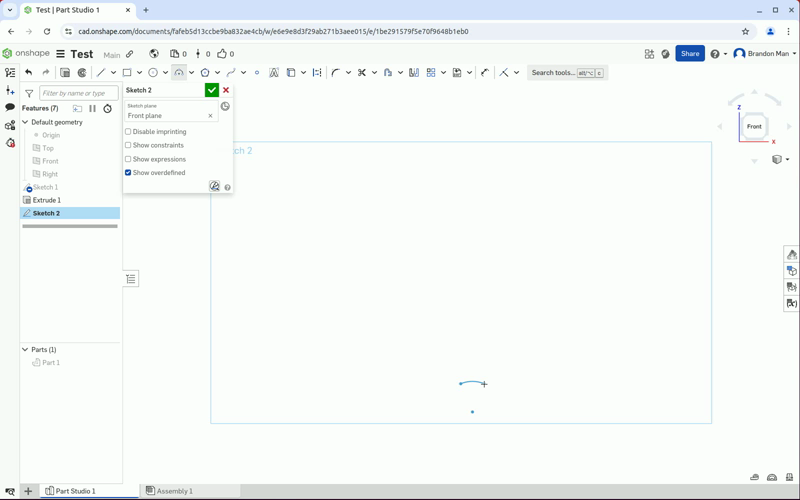
click(484, 383)
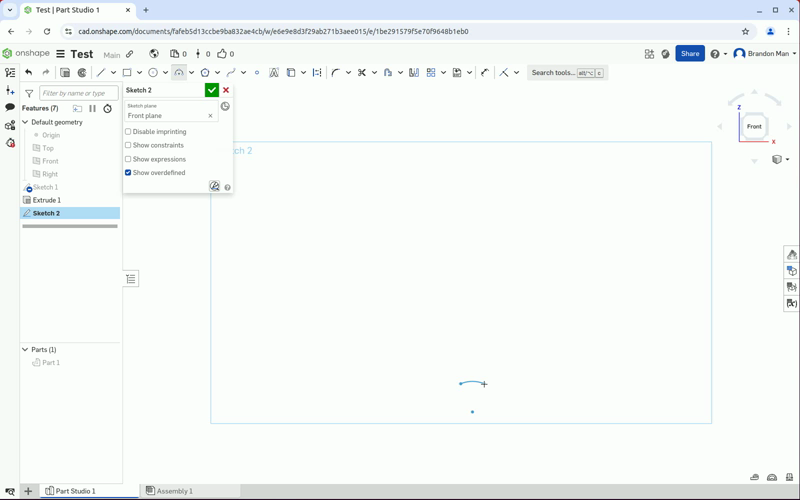
mouse_move(472, 372)
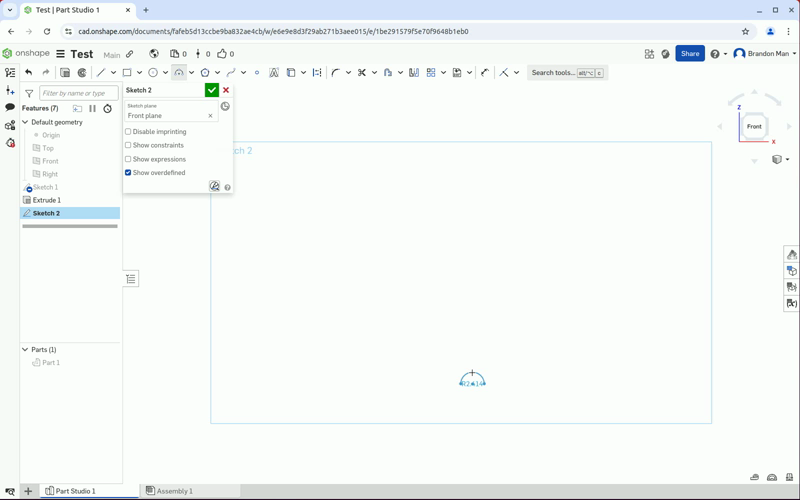
click(472, 372)
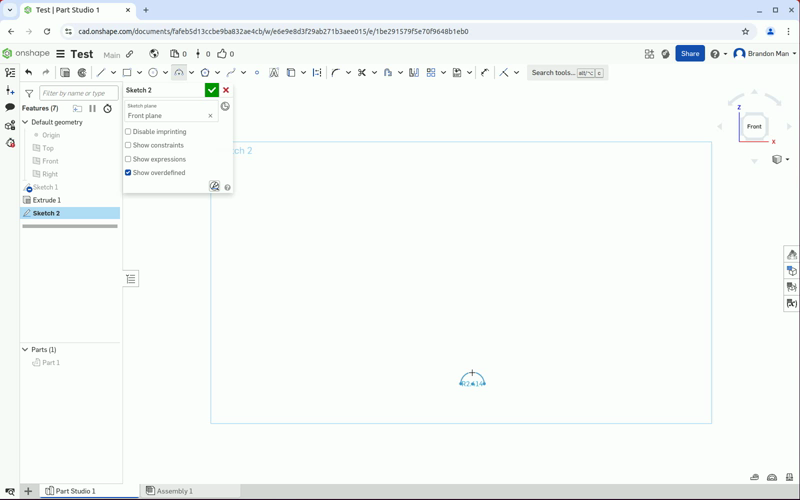
key_up(shift)
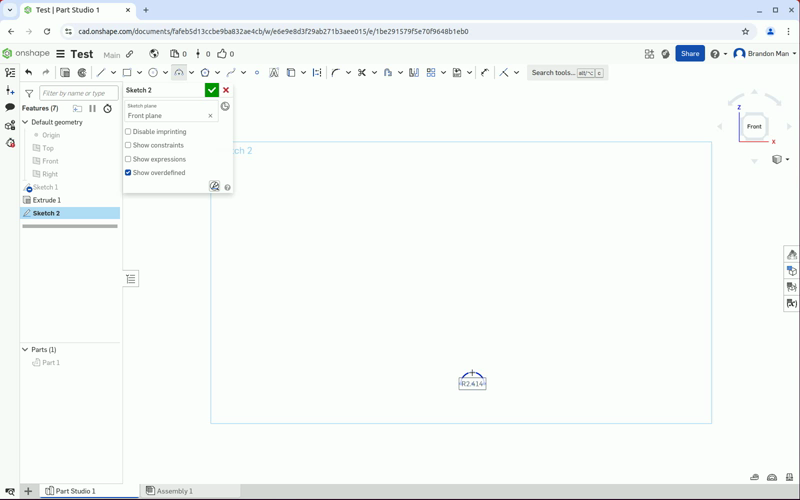
key(esc)
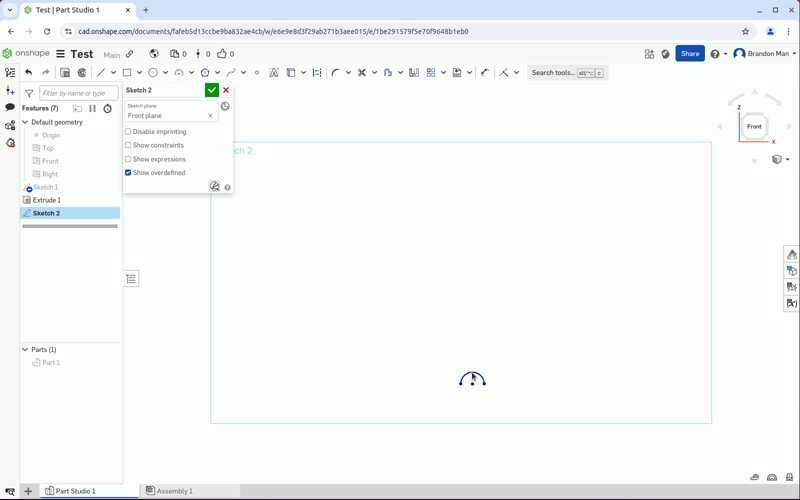
key(l)
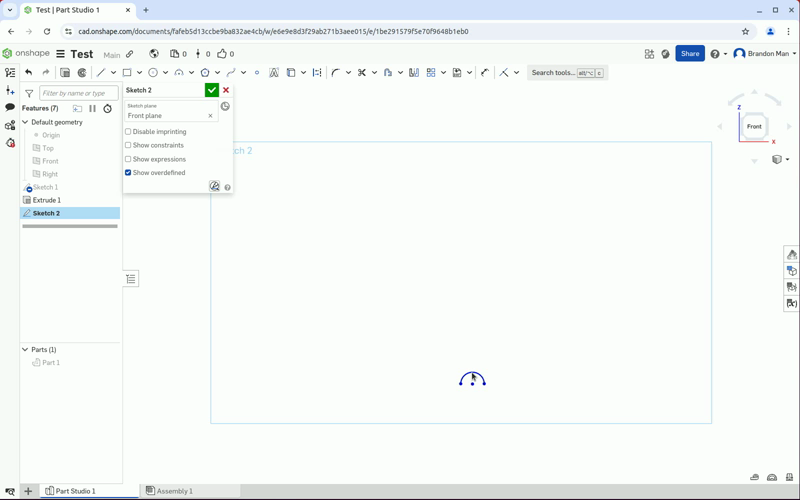
mouse_move(484, 383)
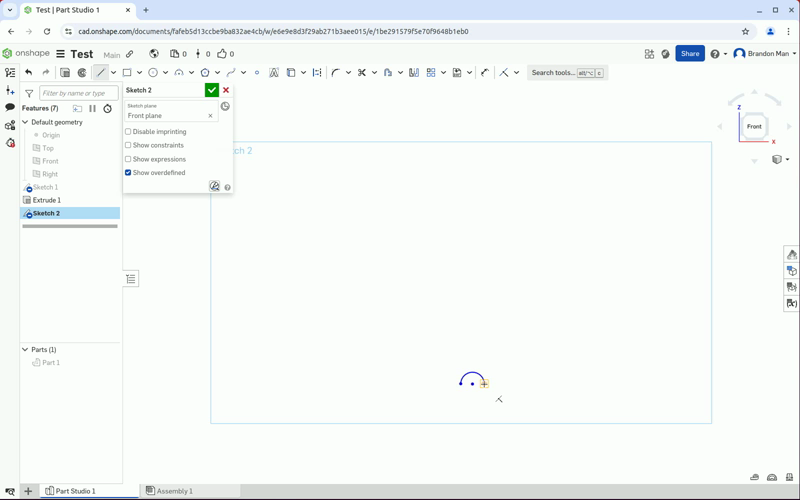
click(484, 383)
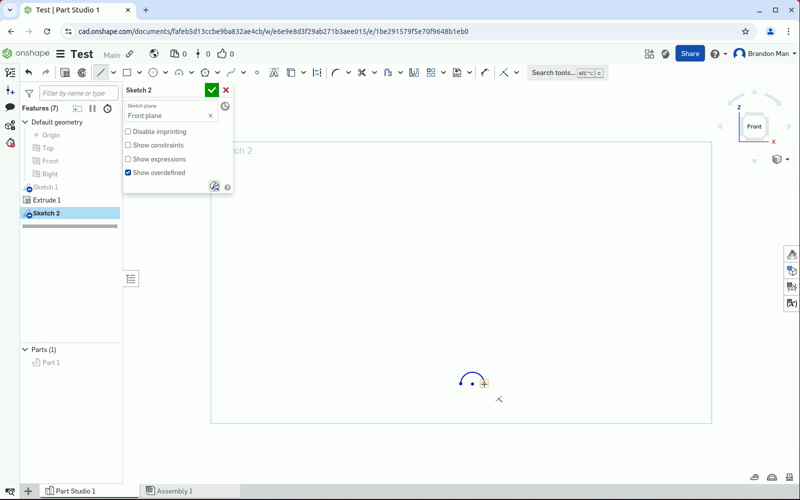
key_down(shift)
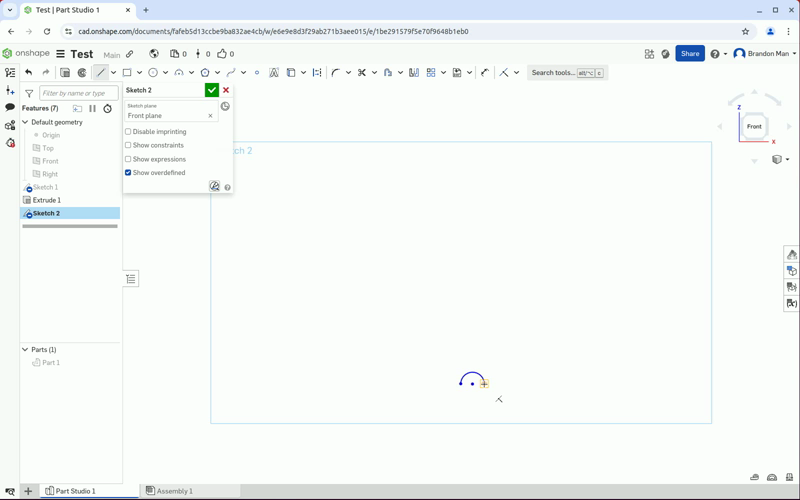
mouse_move(484, 294)
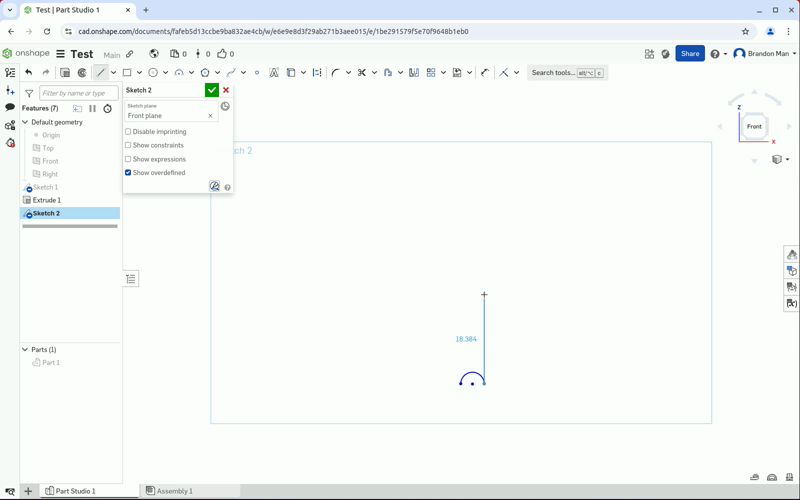
click(484, 294)
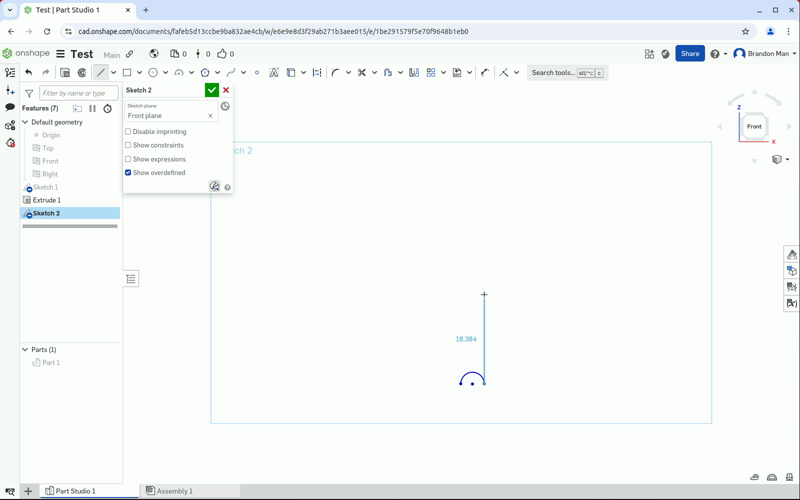
key_up(shift)
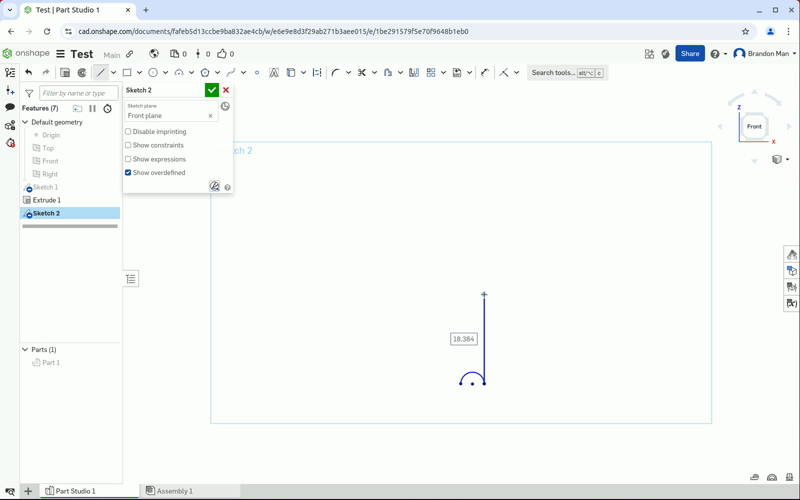
key(esc)
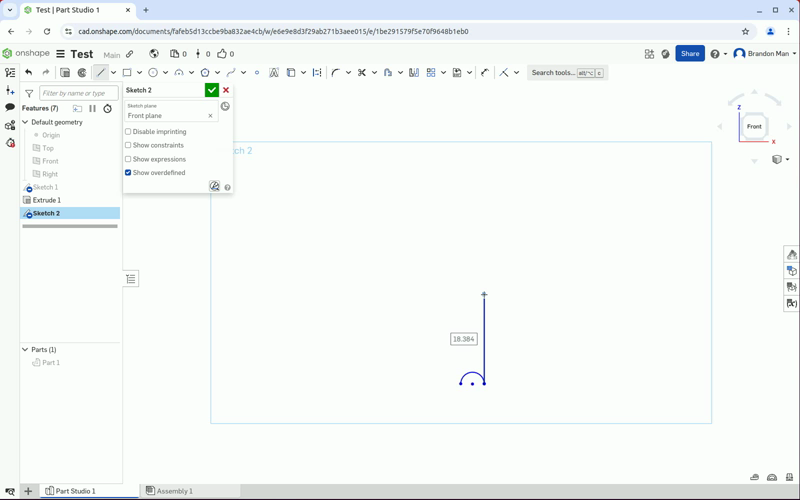
key(a)
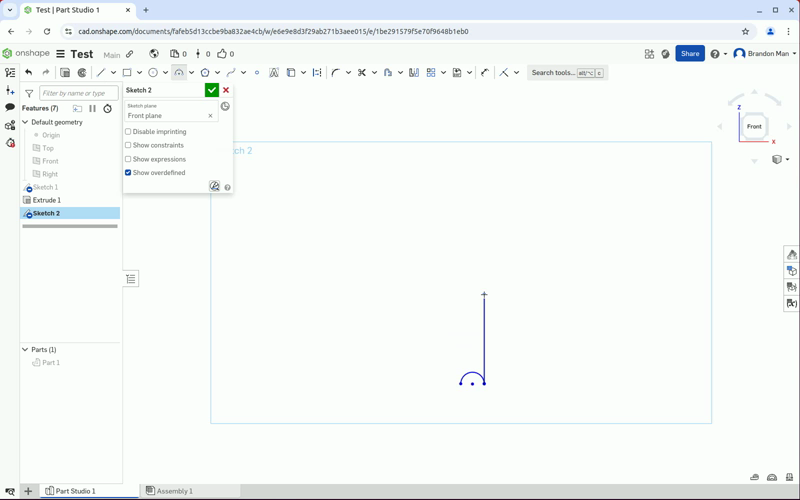
mouse_move(484, 294)
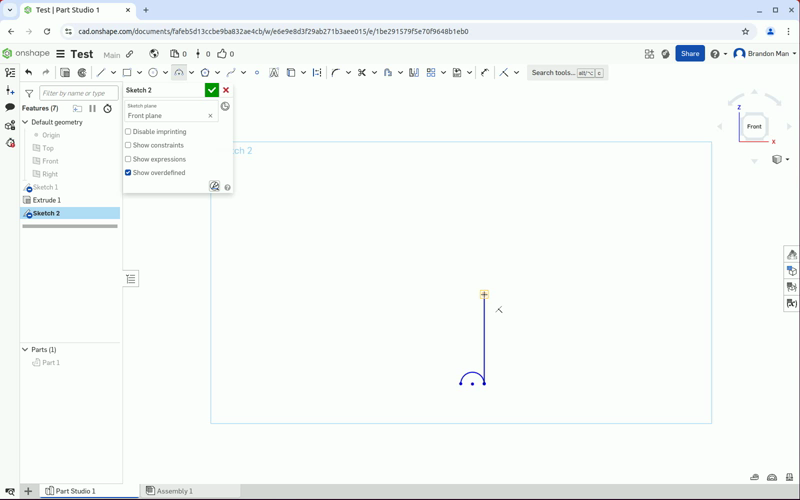
click(484, 294)
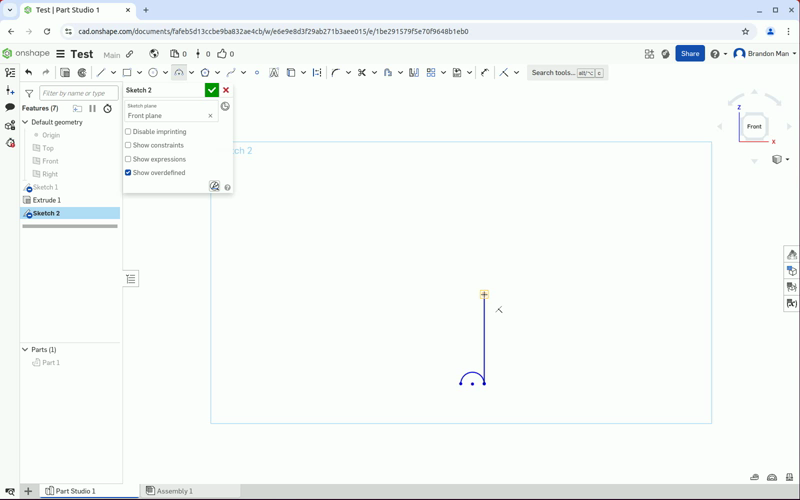
key_down(shift)
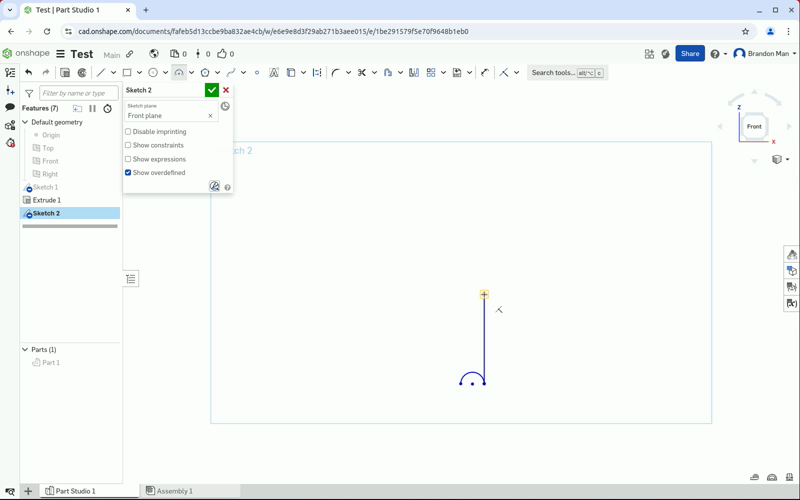
mouse_move(460, 294)
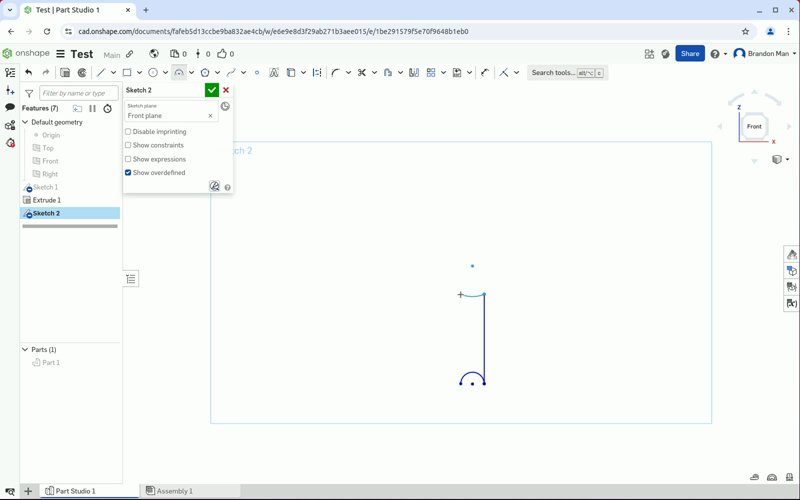
click(460, 294)
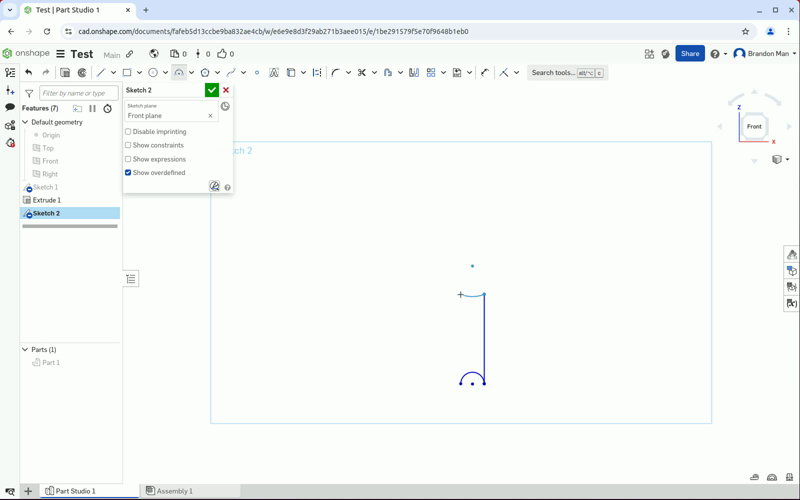
mouse_move(472, 306)
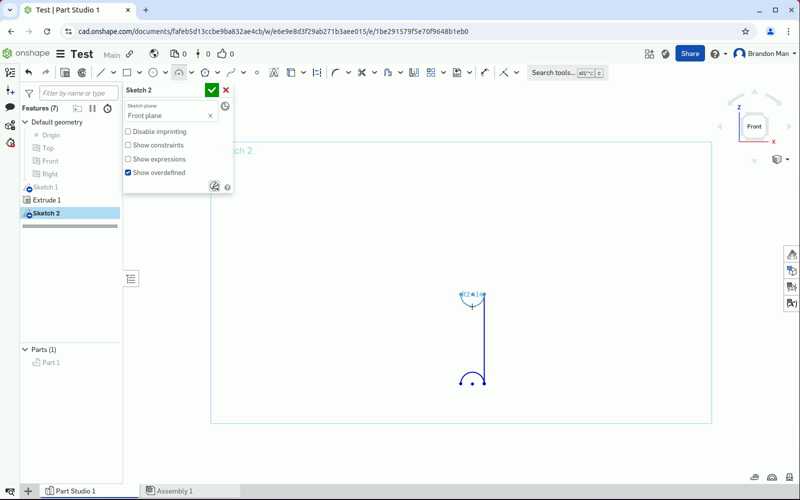
click(472, 306)
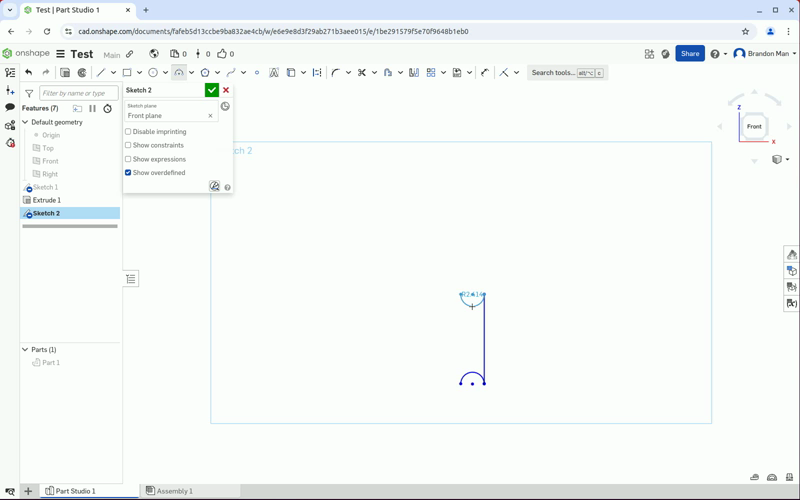
key_up(shift)
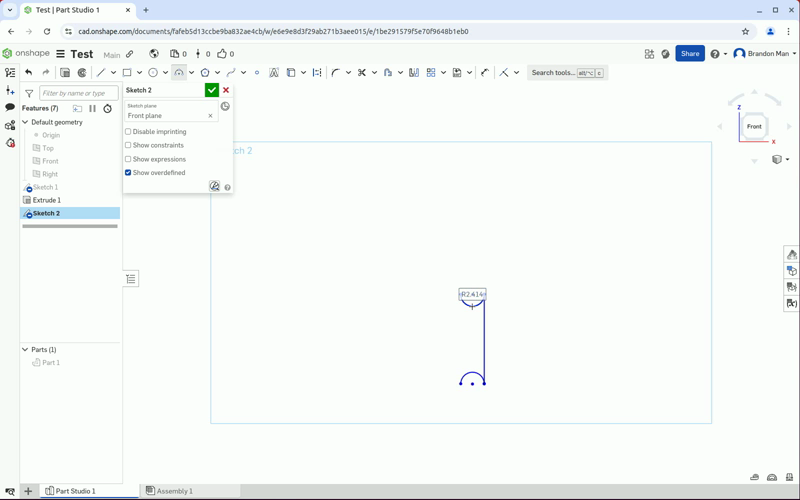
key(esc)
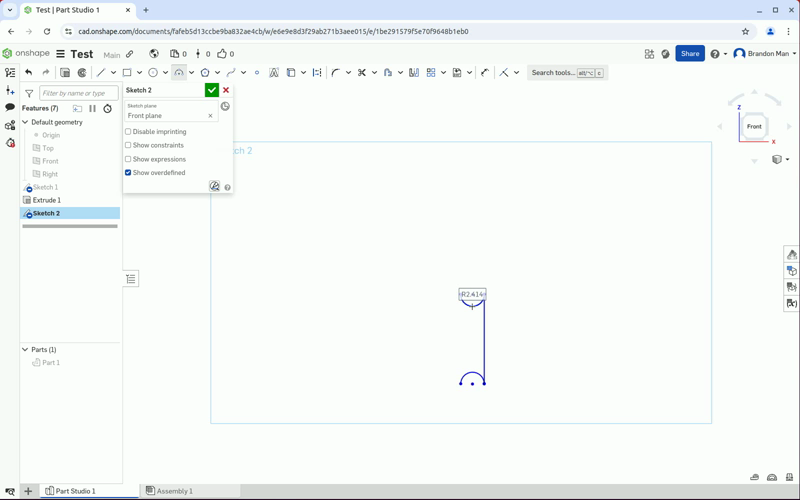
key(l)
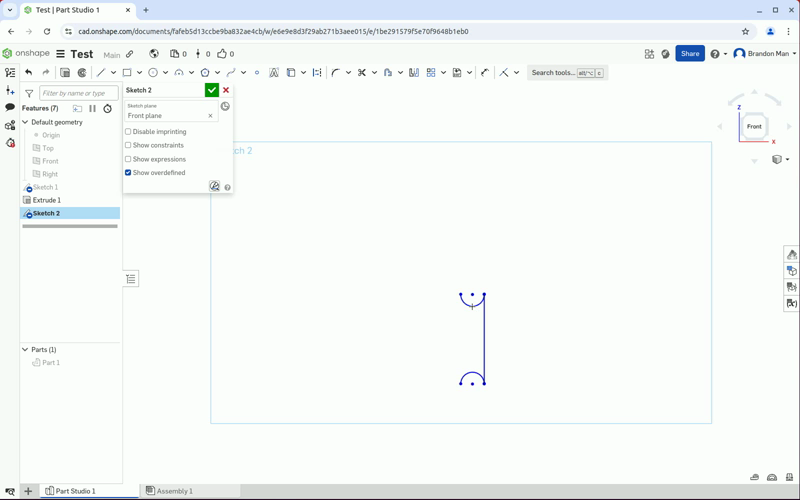
mouse_move(460, 294)
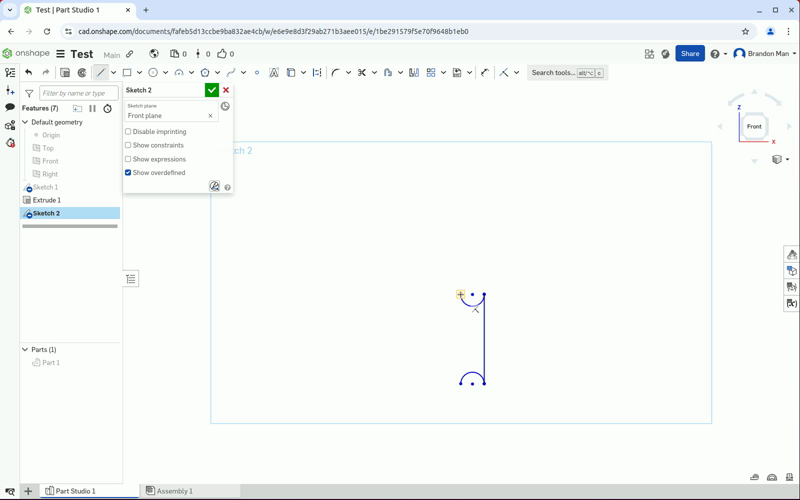
click(460, 294)
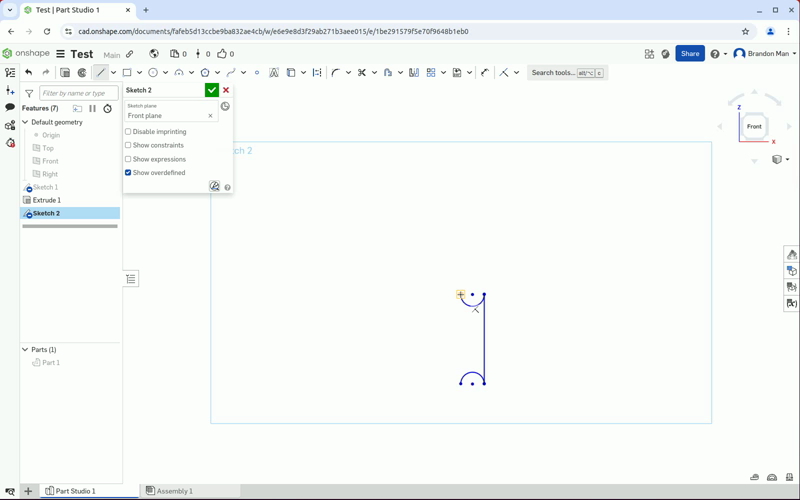
key_down(shift)
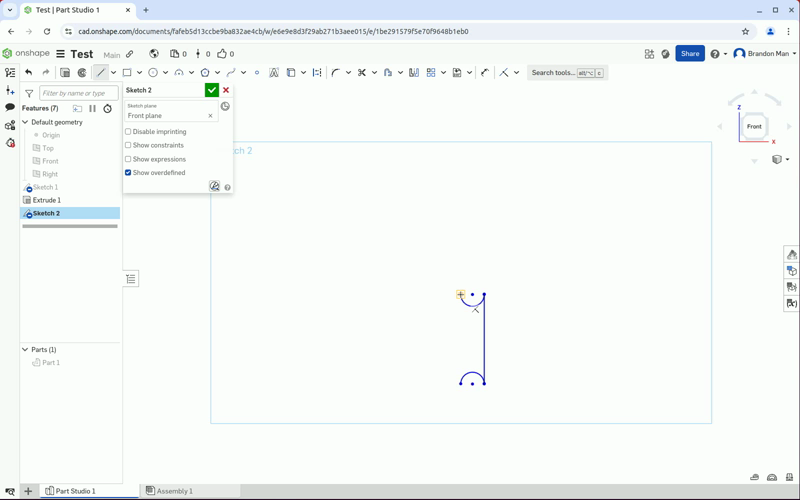
mouse_move(460, 383)
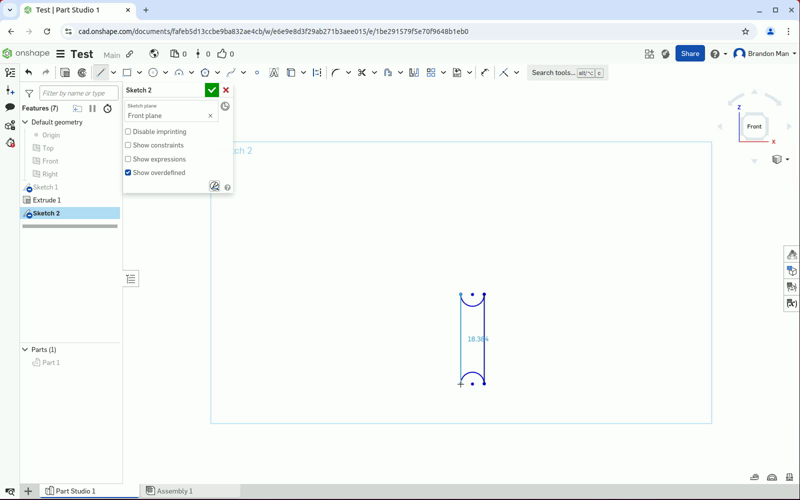
key_up(shift)
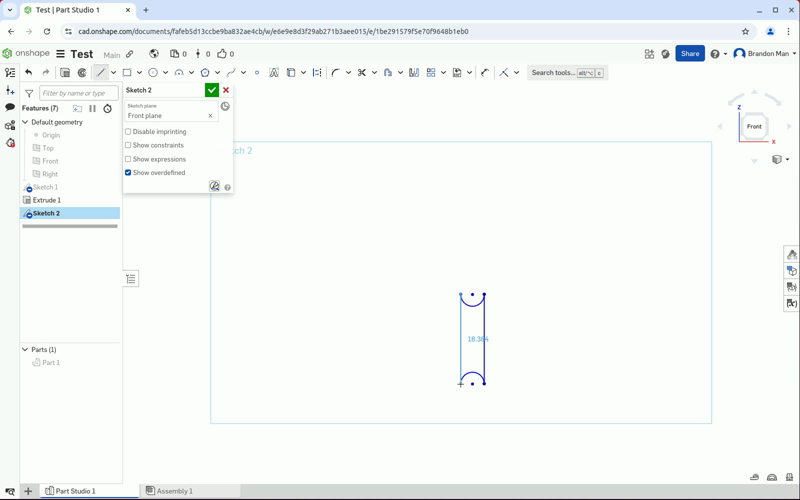
click(460, 383)
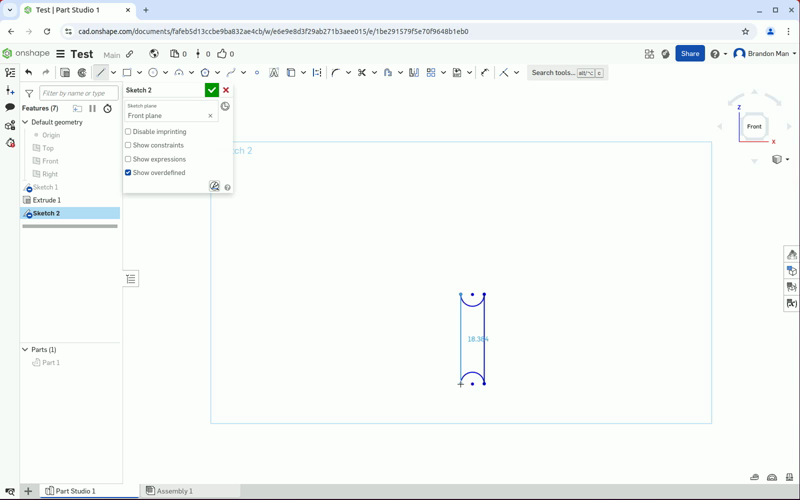
key(esc)
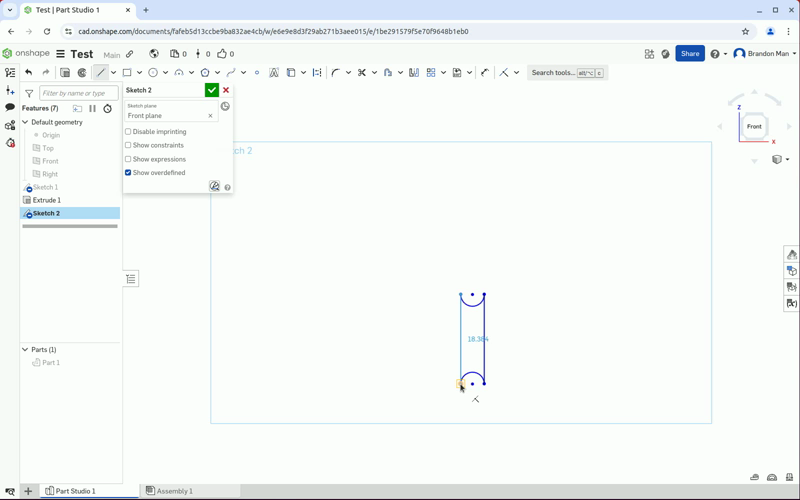
mouse_move(465, 377)
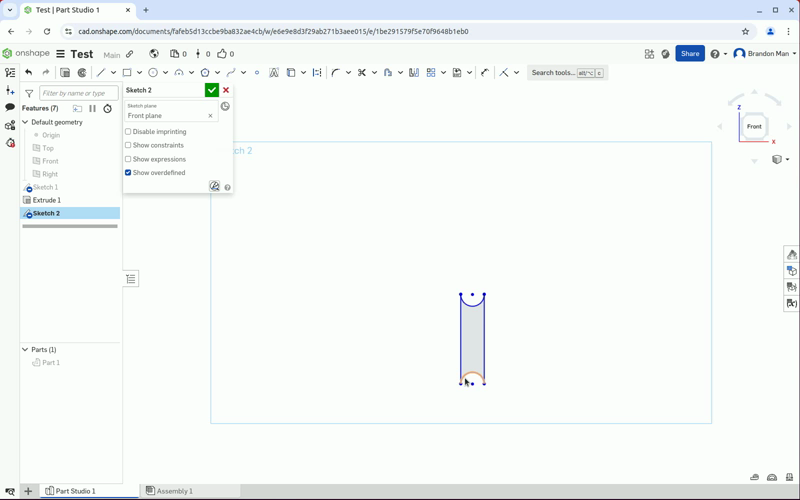
scroll(6)
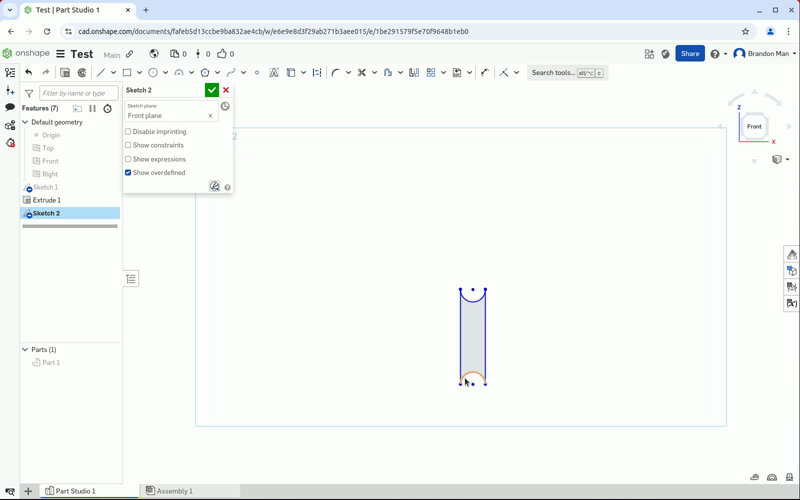
scroll(6)
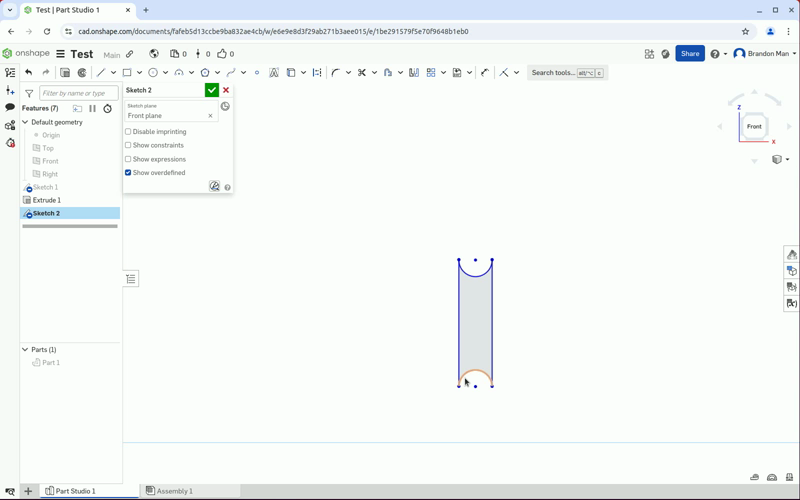
scroll(6)
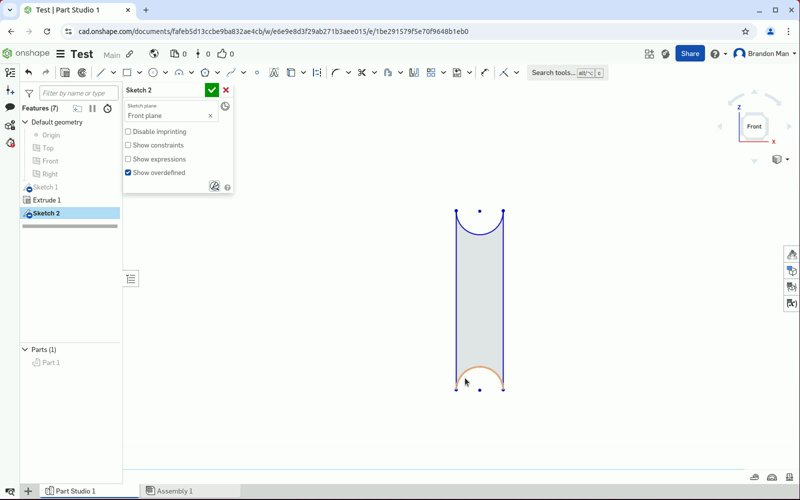
scroll(6)
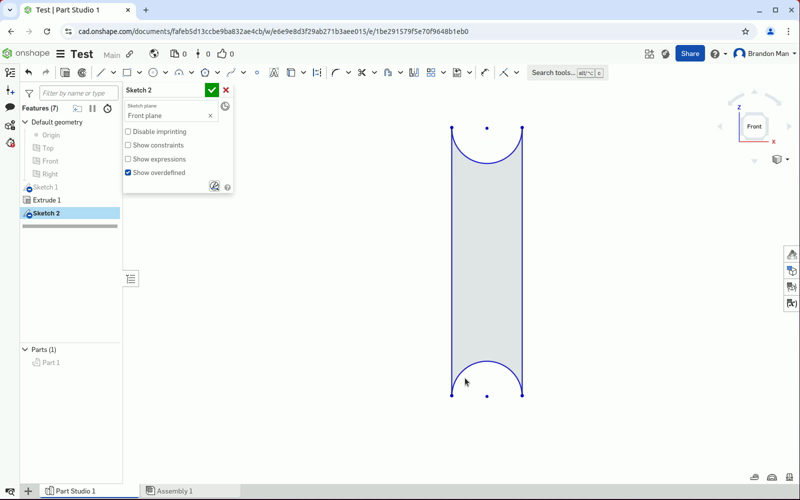
scroll(6)
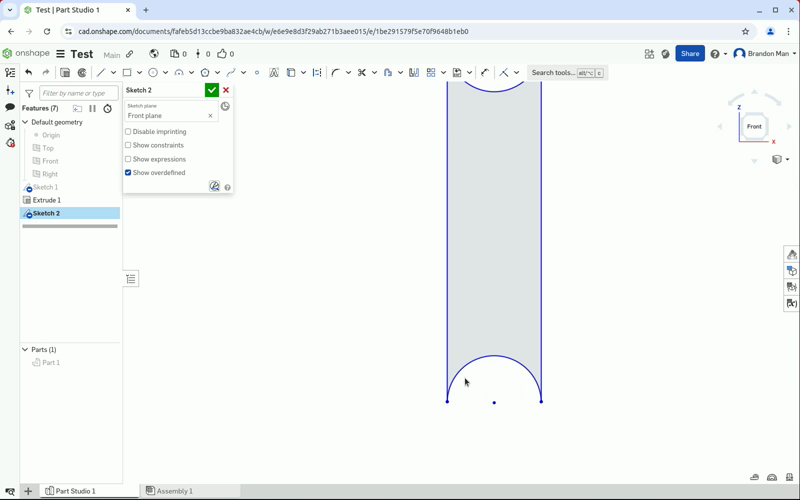
scroll(6)
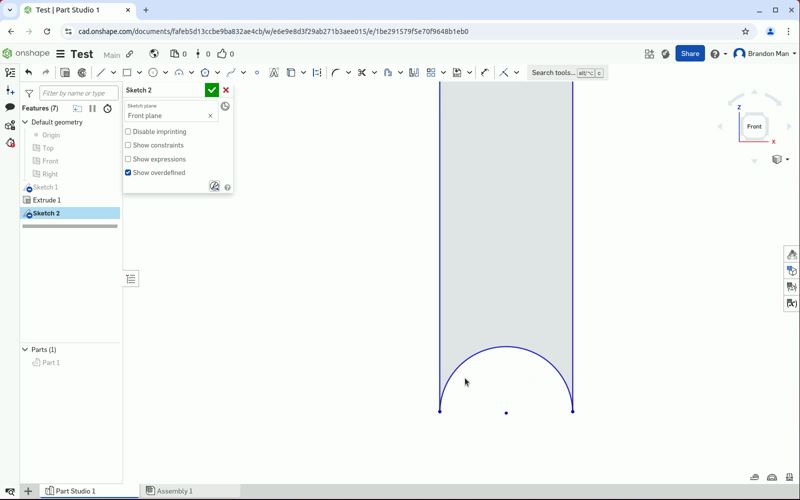
scroll(6)
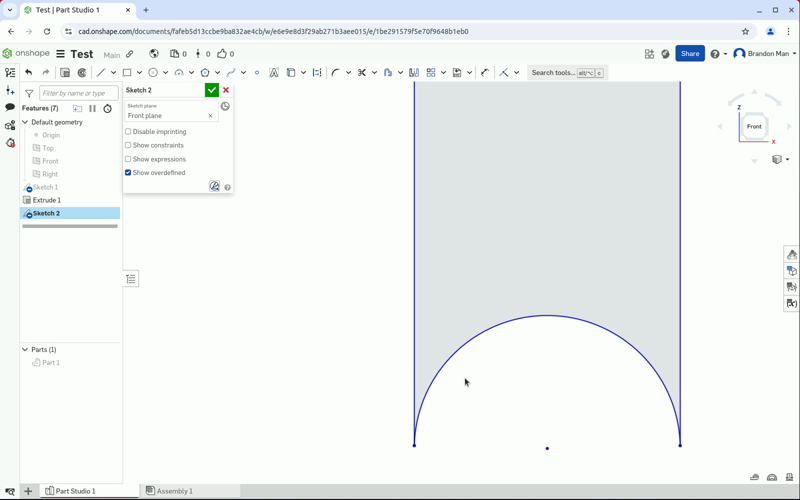
click(465, 377)
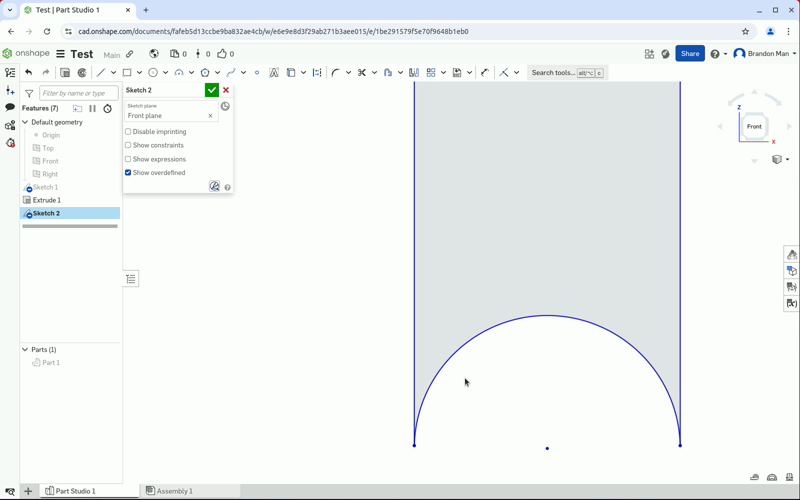
scroll(-6)
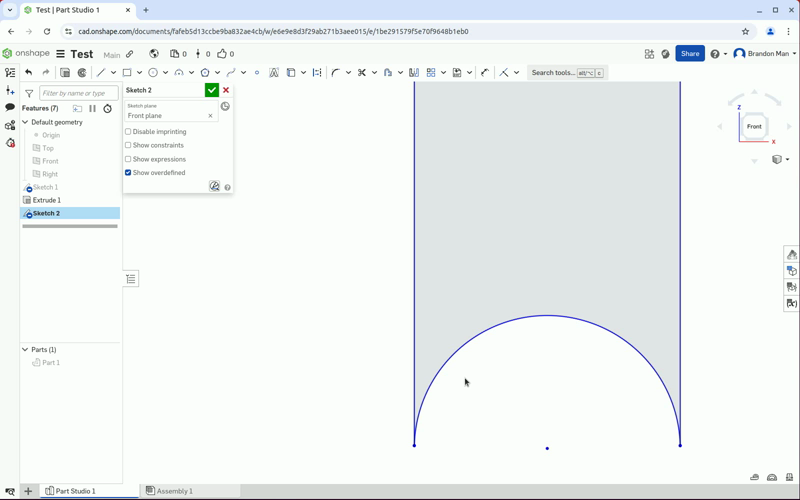
scroll(-6)
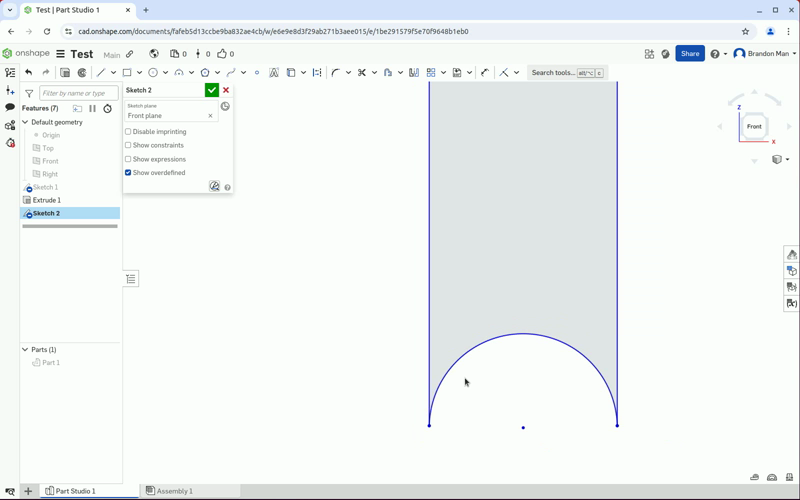
scroll(-6)
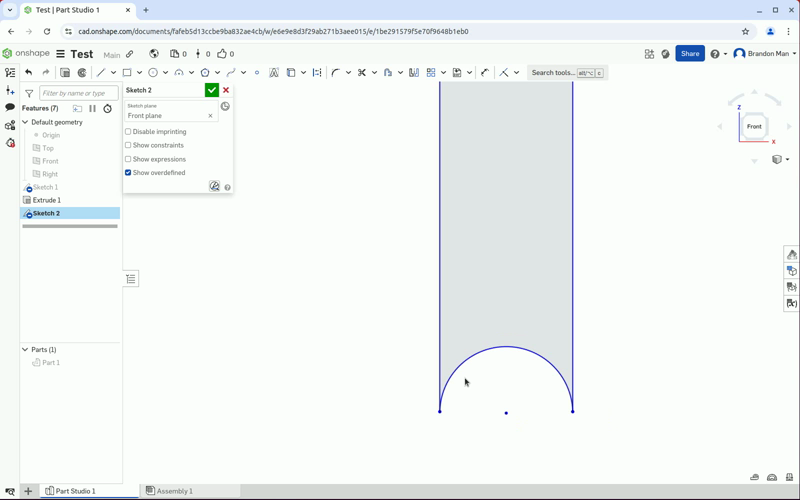
scroll(-6)
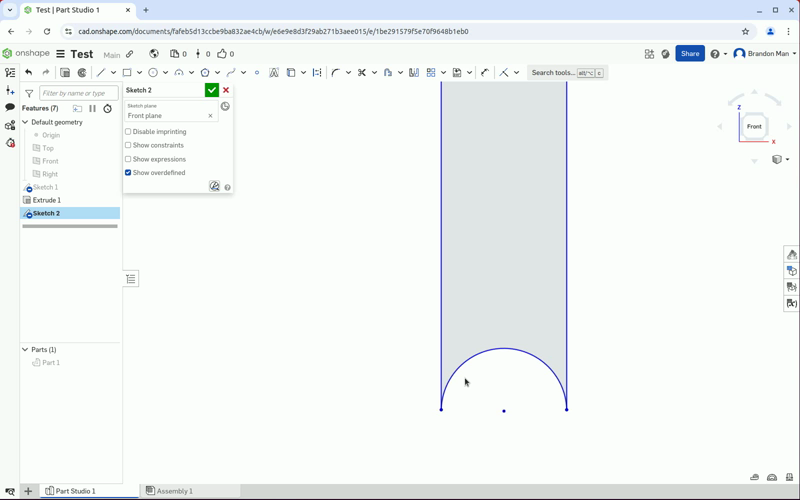
scroll(-6)
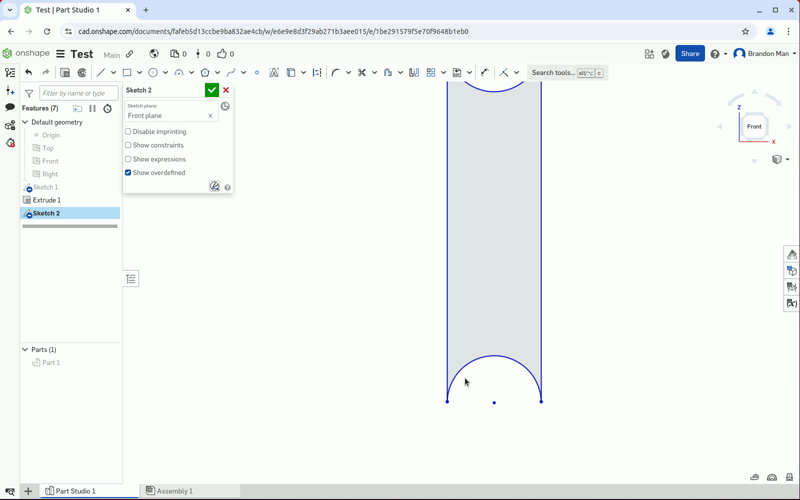
scroll(-6)
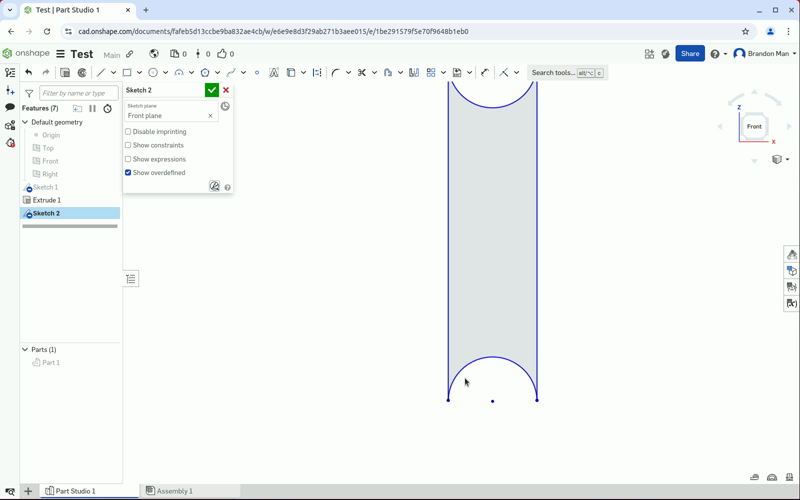
scroll(-6)
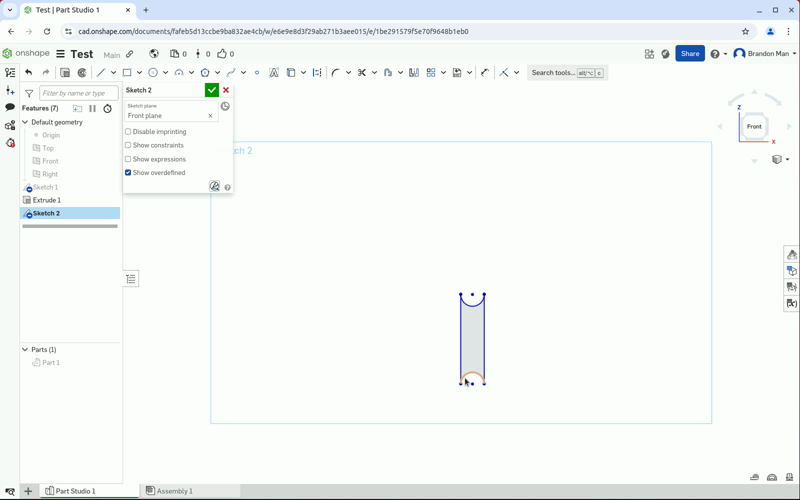
mouse_move(73, 352)
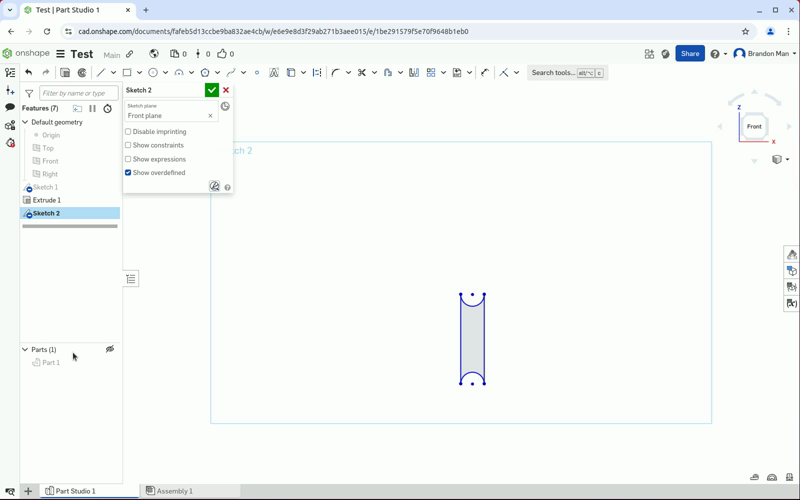
key(shift+y)
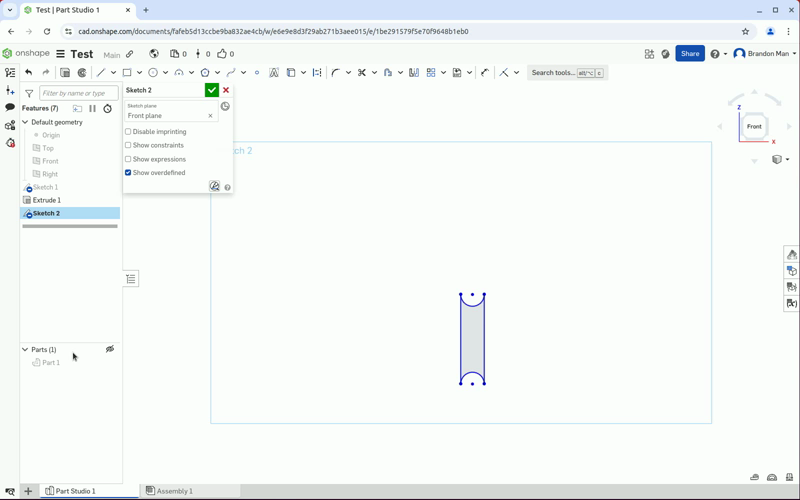
key(shift+e)
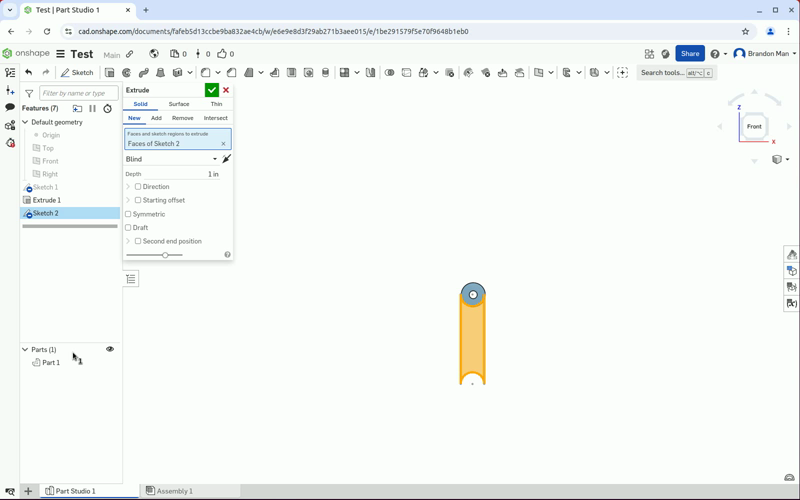
mouse_move(143, 106)
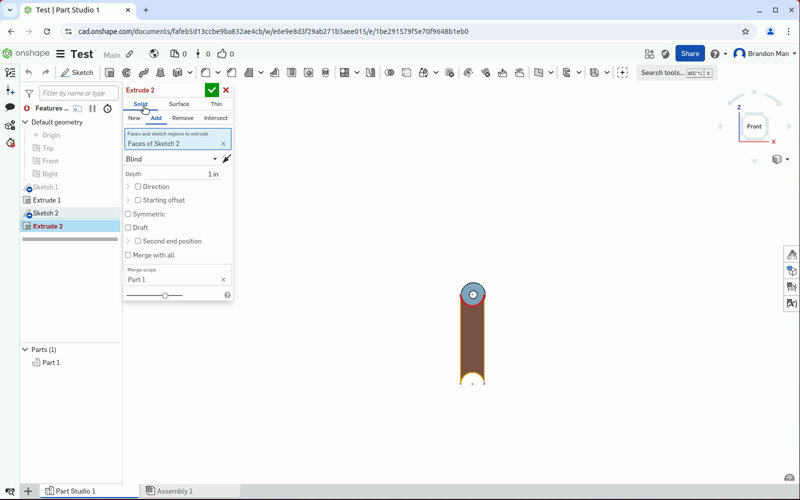
click(143, 106)
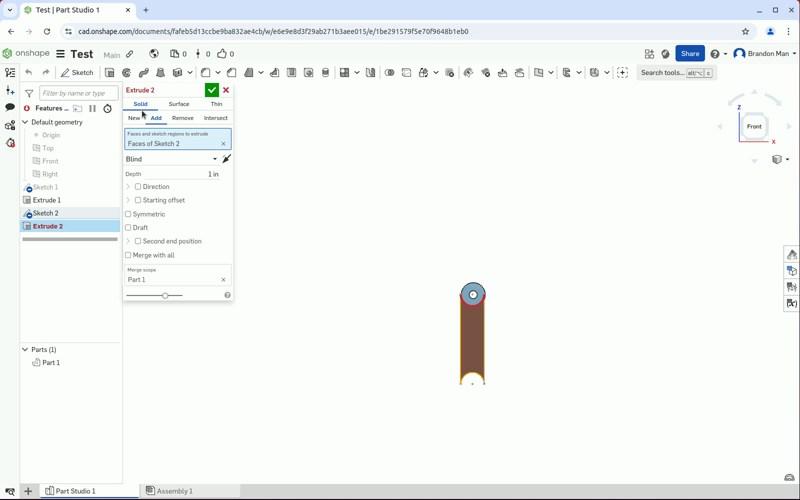
mouse_move(137, 120)
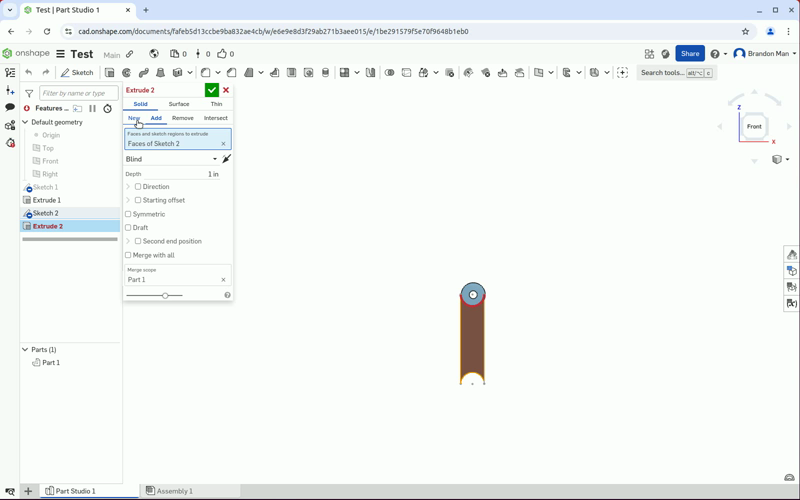
click(137, 120)
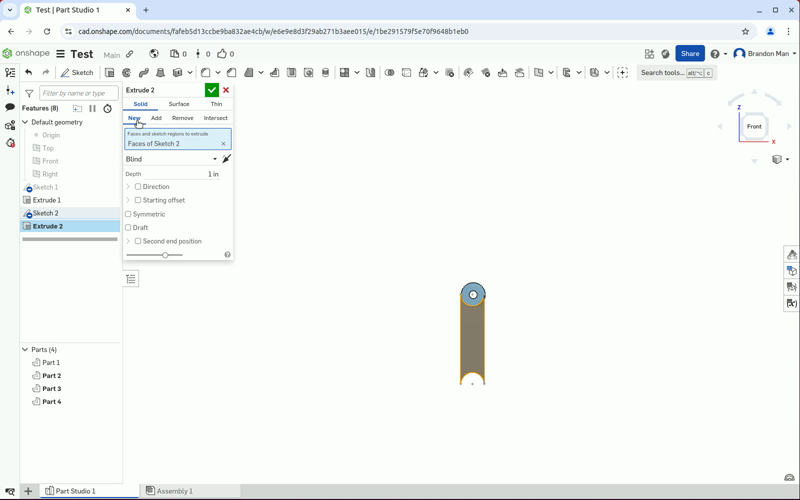
key(tab, 4)
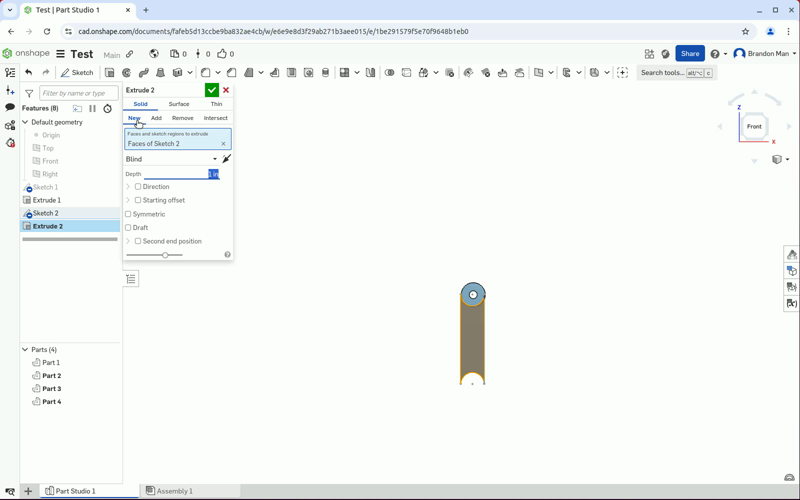
text(1.926)
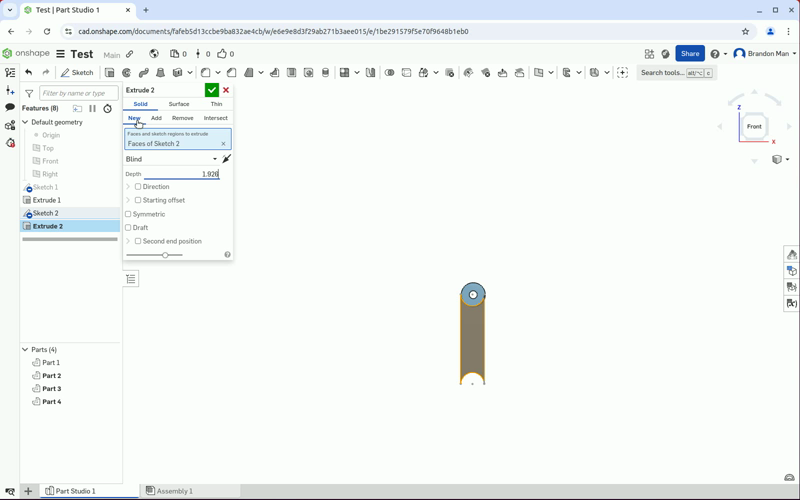
key(tab, 3)
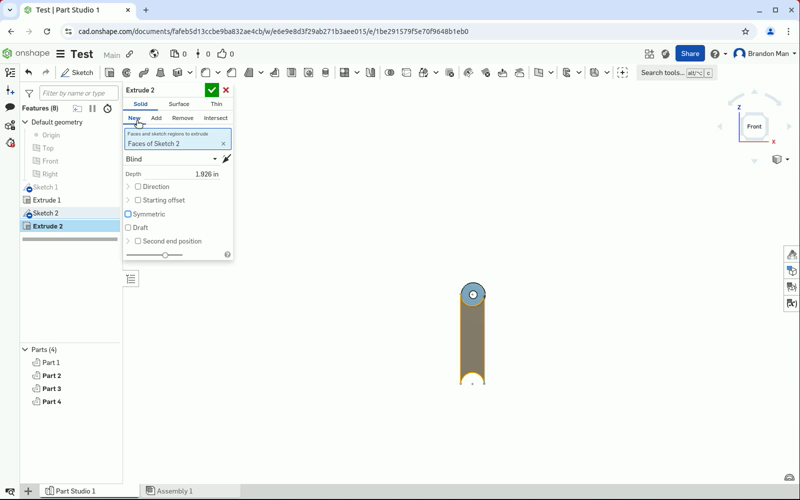
key(space)
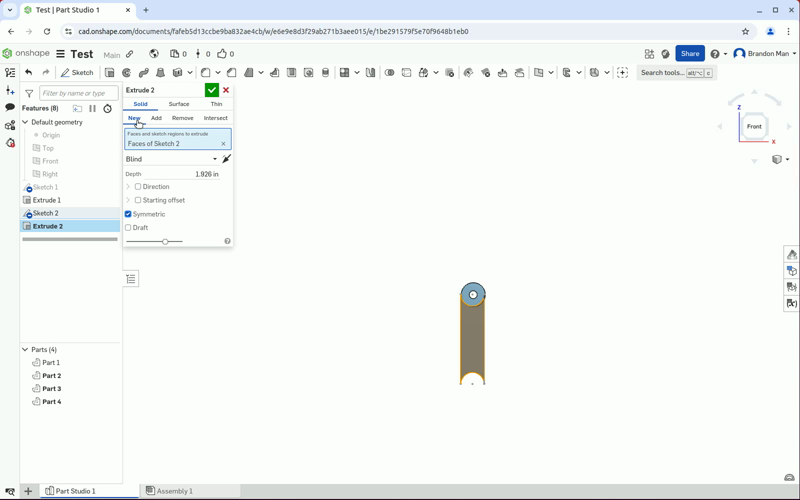
key(enter)
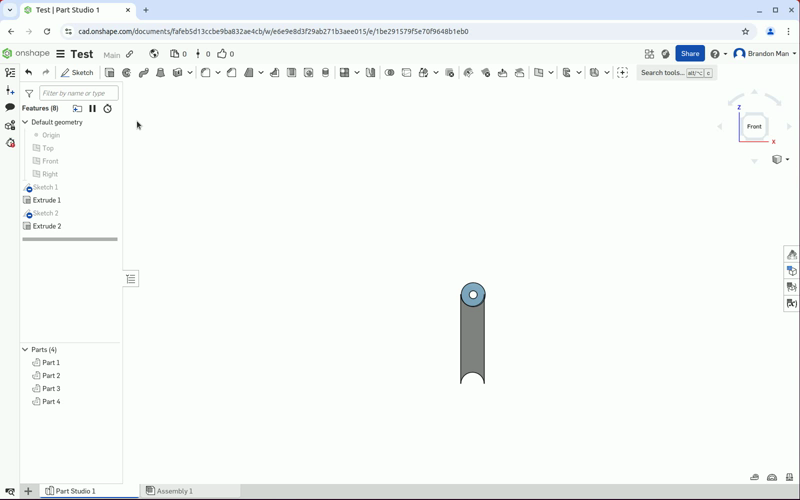
key(shift+h)
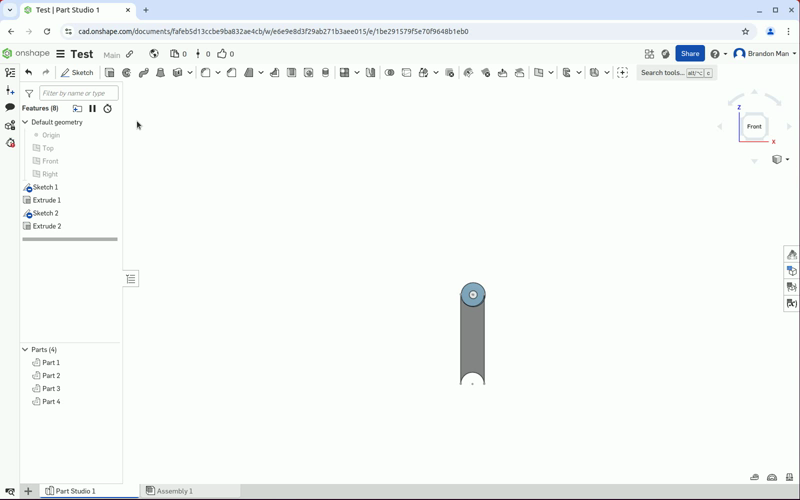
key(shift+h)
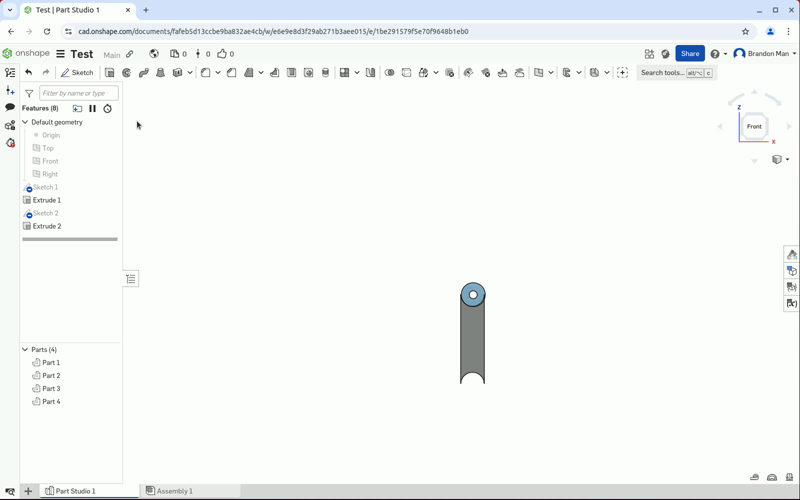
mouse_move(73, 189)
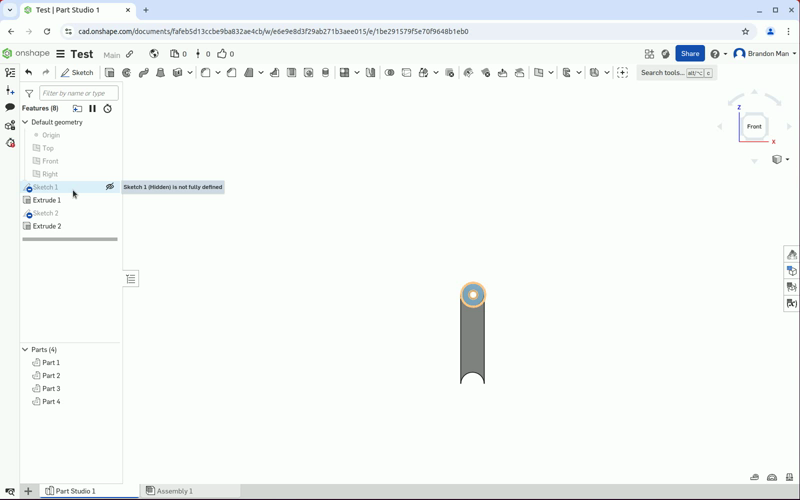
click(73, 189)
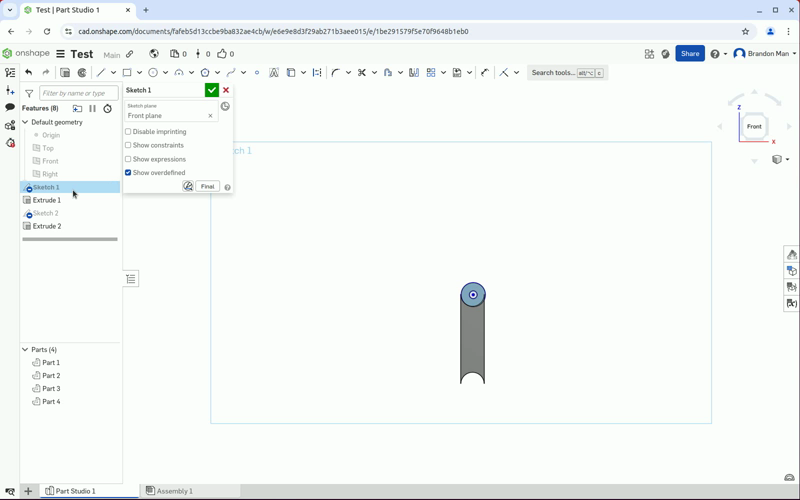
mouse_move(229, 92)
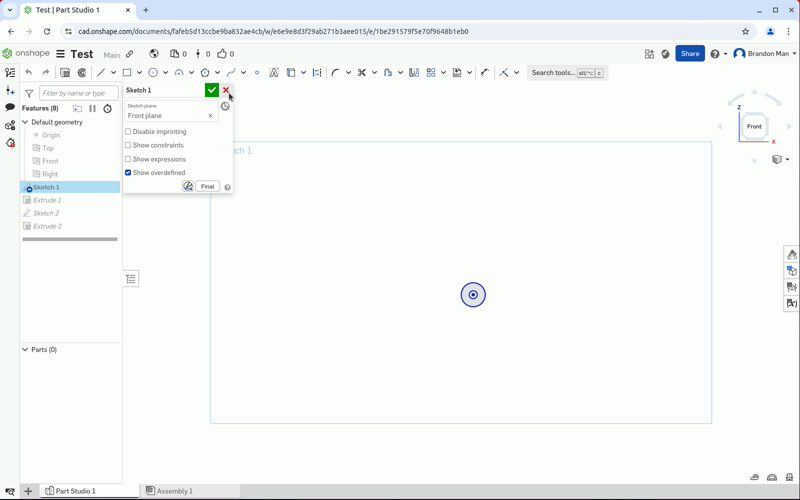
click(229, 92)
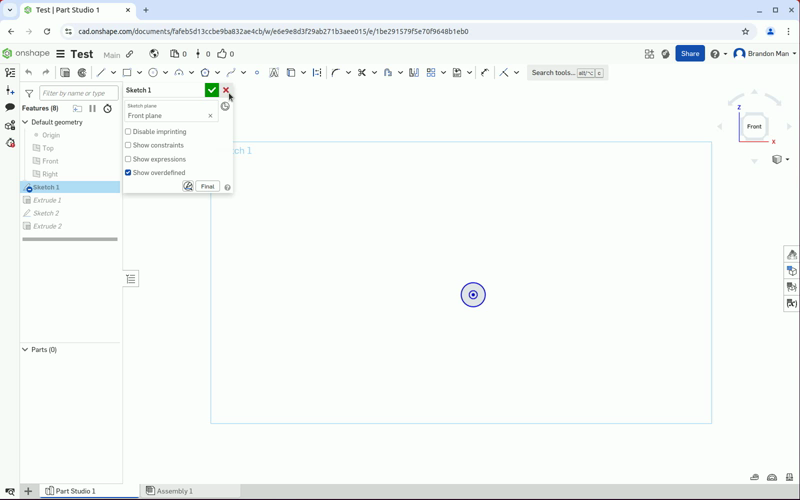
key(shift+s)
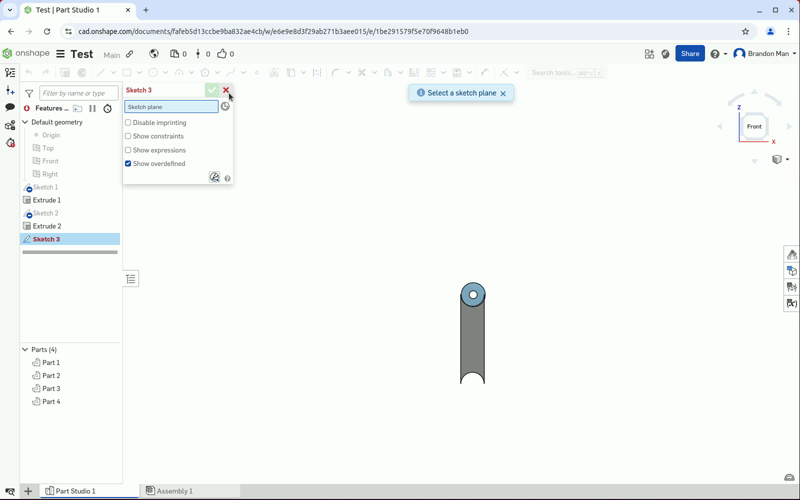
mouse_move(73, 163)
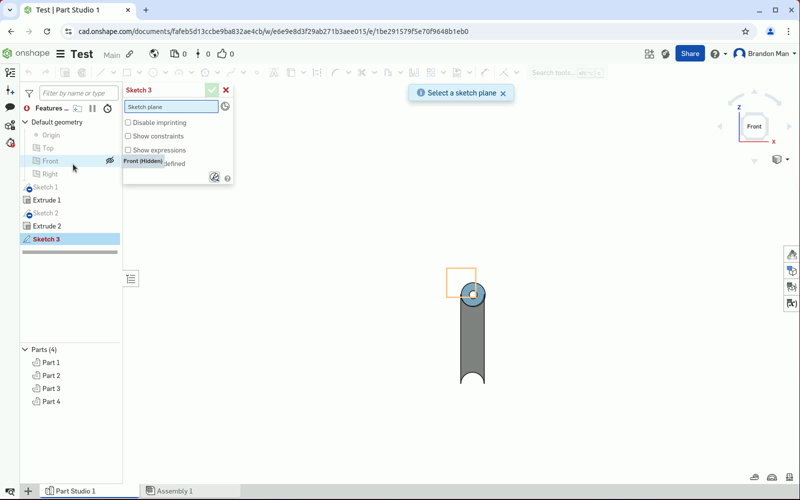
click(73, 163)
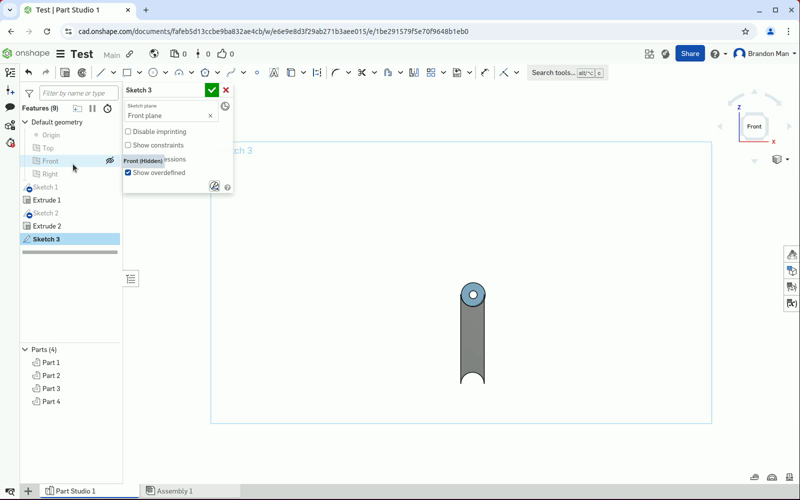
mouse_move(73, 352)
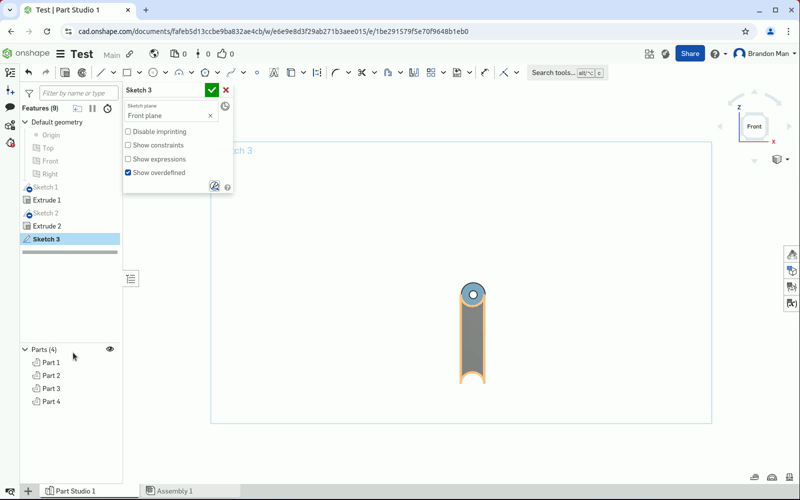
key(y)
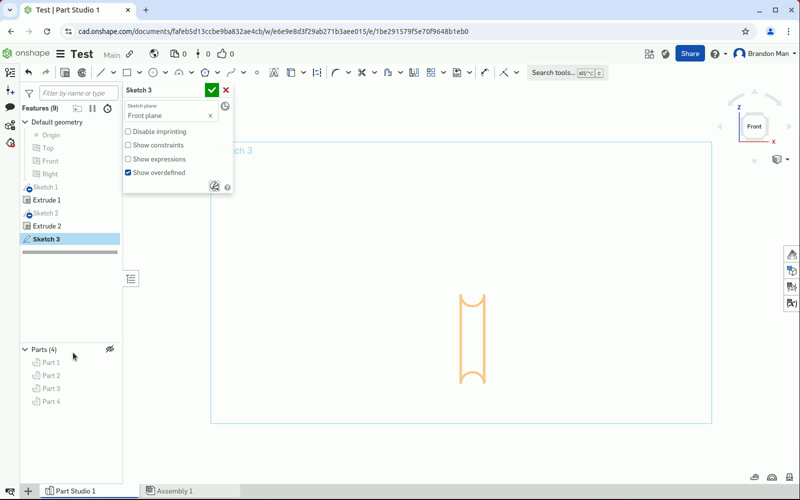
key(c)
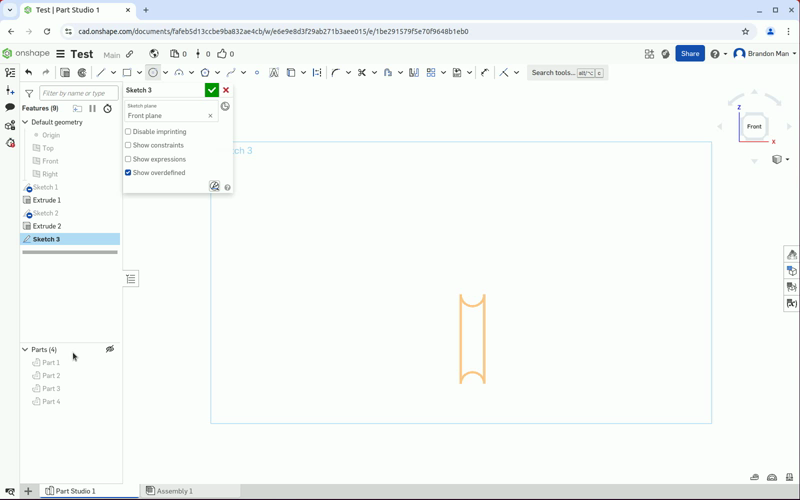
key_down(shift)
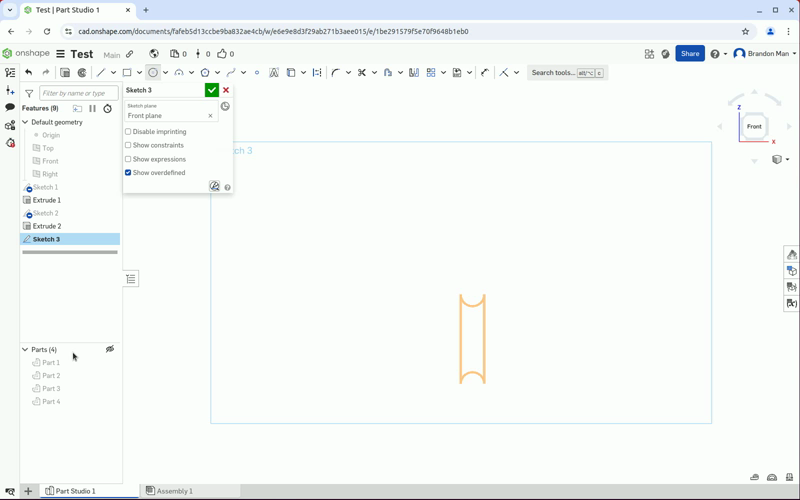
mouse_move(473, 383)
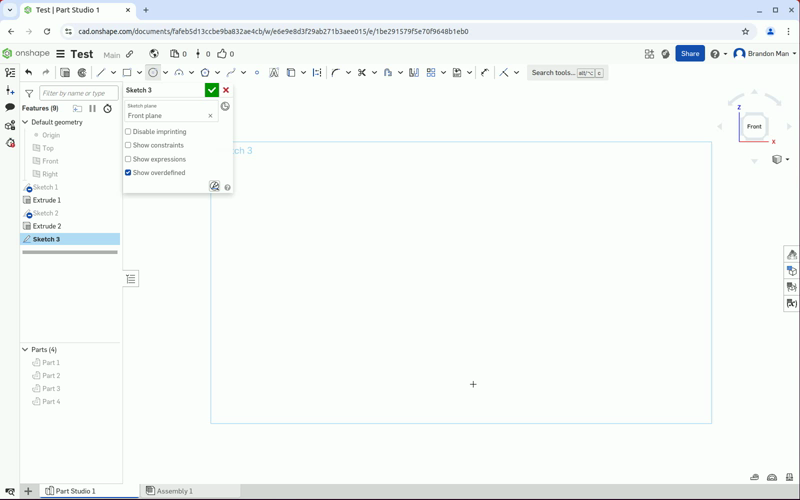
click(473, 383)
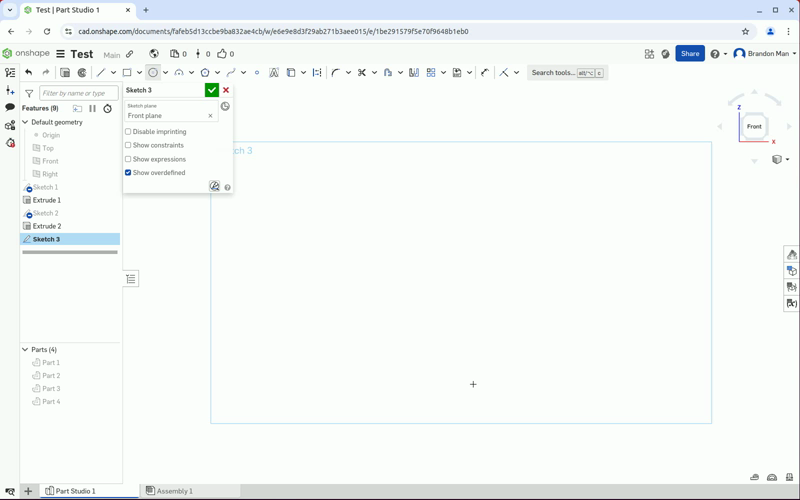
key_up(shift)
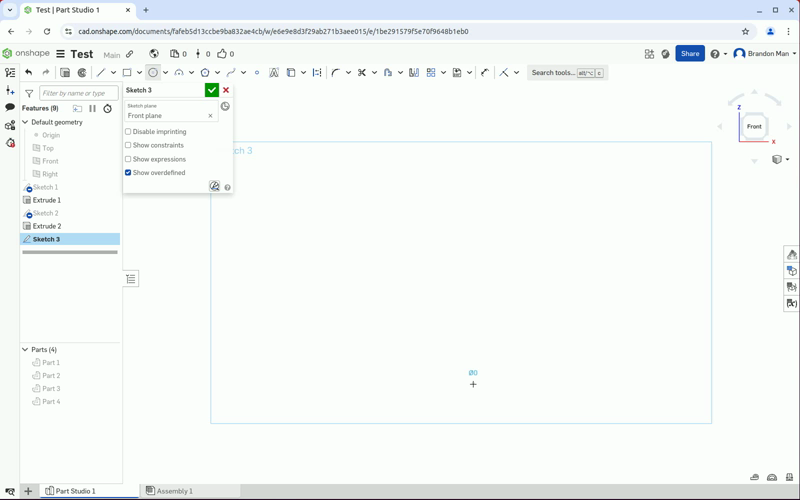
mouse_move(485, 383)
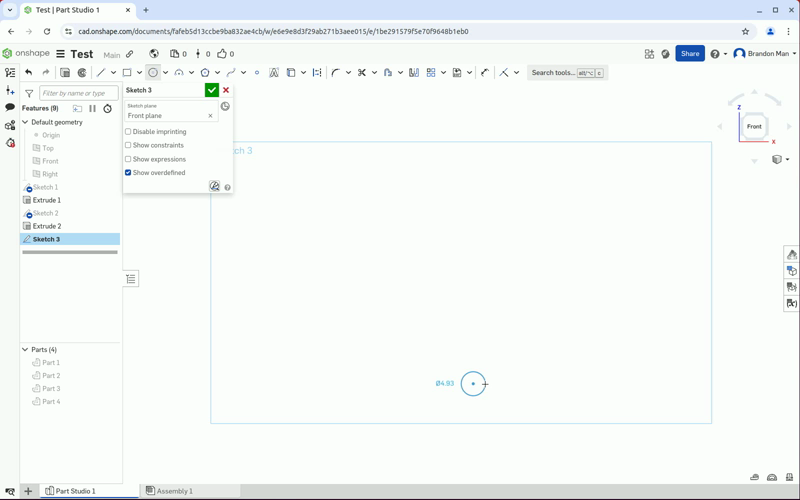
click(485, 383)
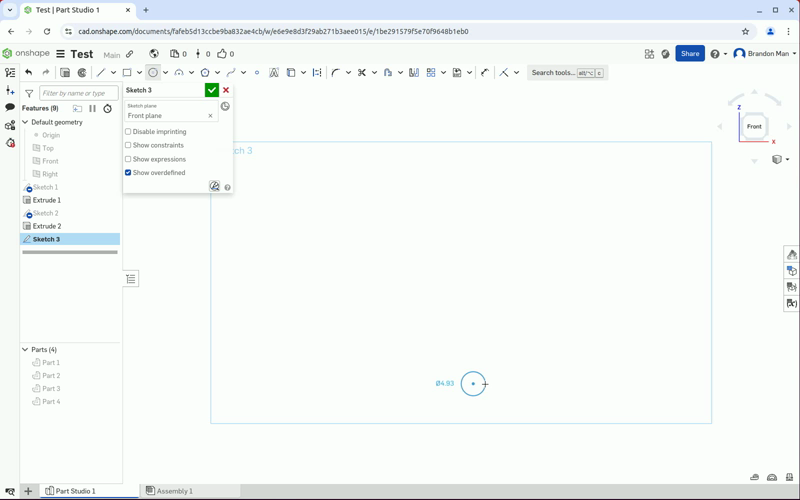
key(esc)
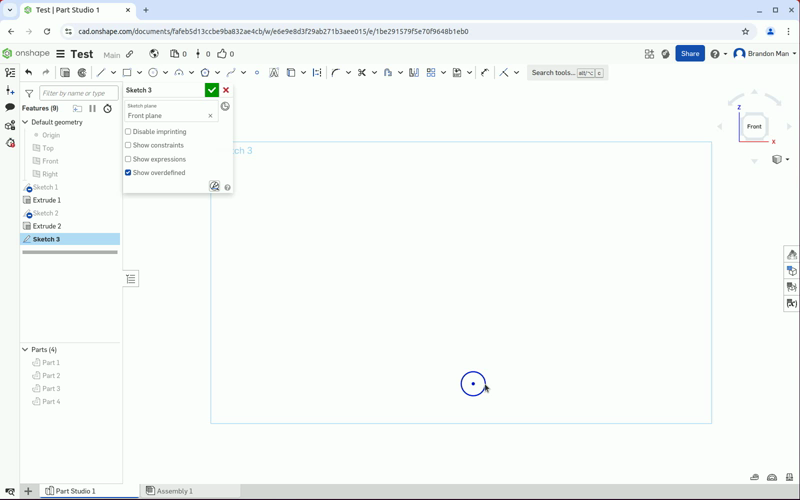
key(c)
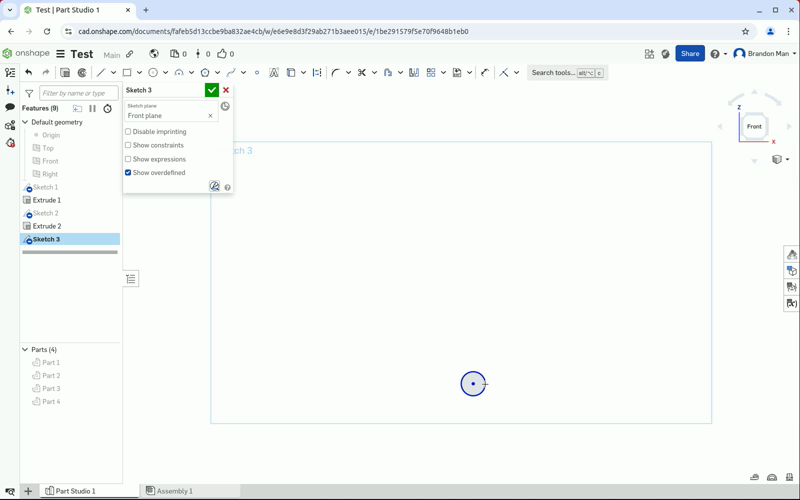
key_down(shift)
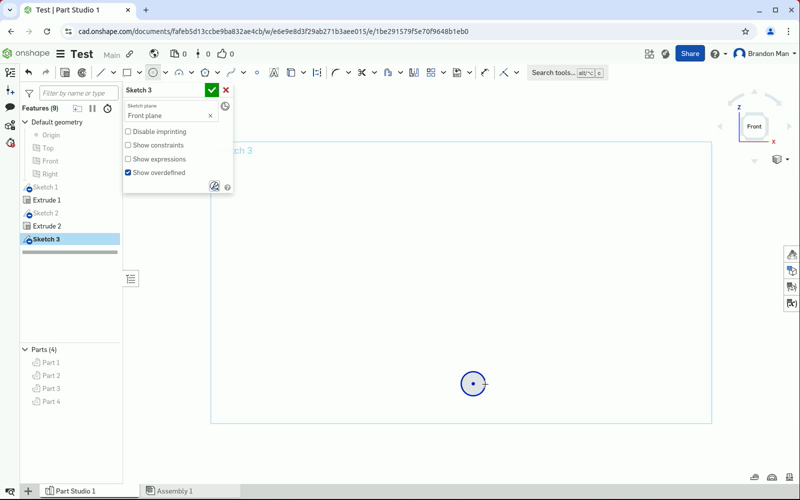
mouse_move(473, 383)
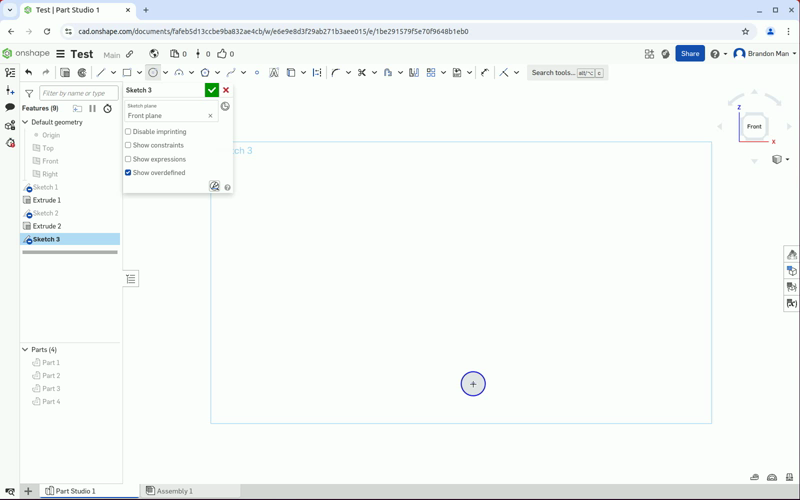
click(473, 383)
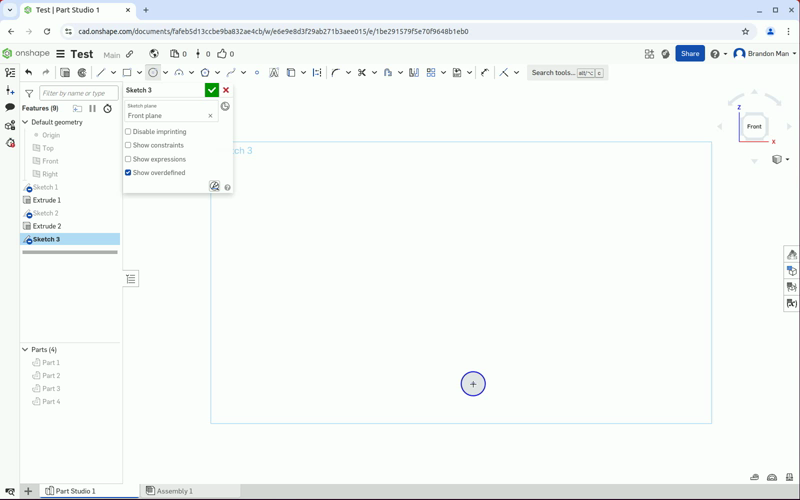
key_up(shift)
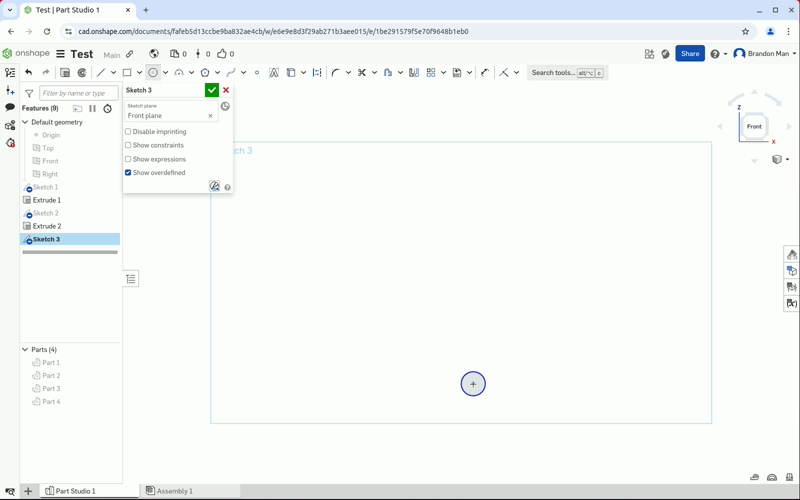
mouse_move(477, 383)
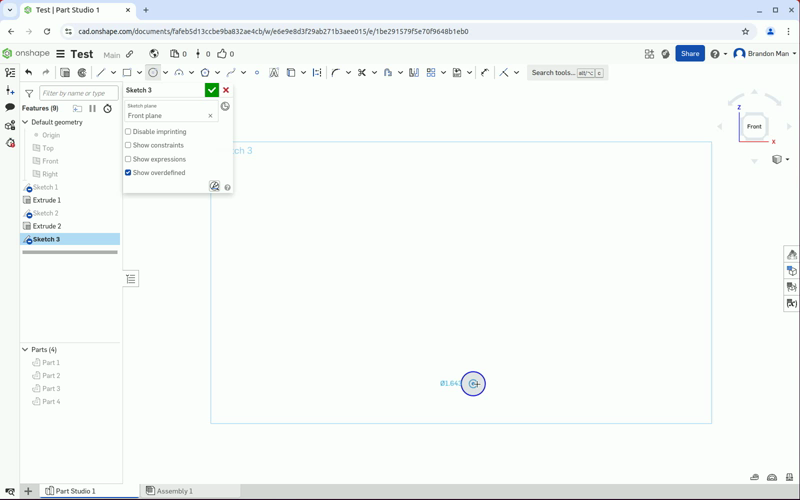
scroll(6)
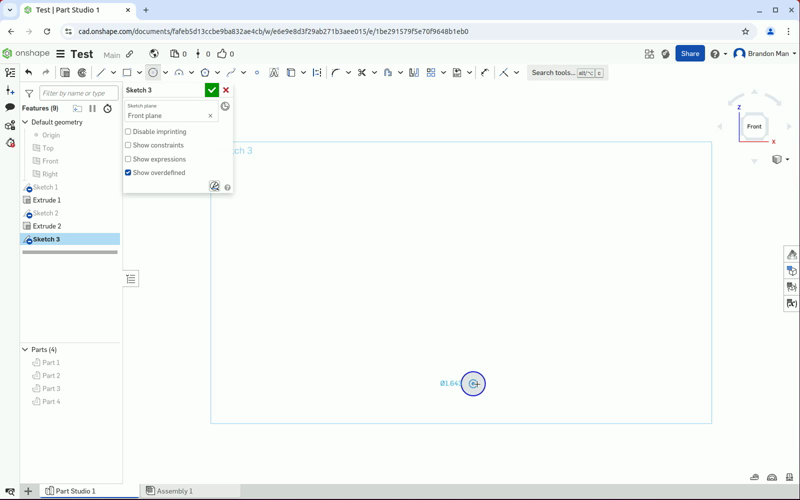
scroll(6)
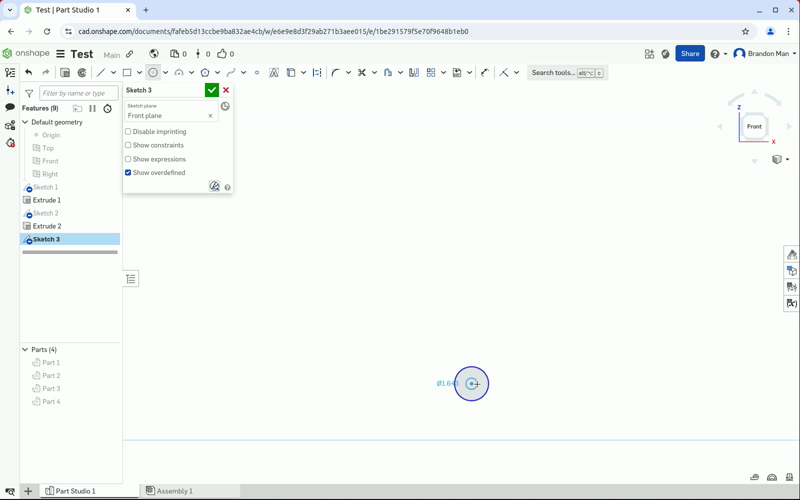
scroll(6)
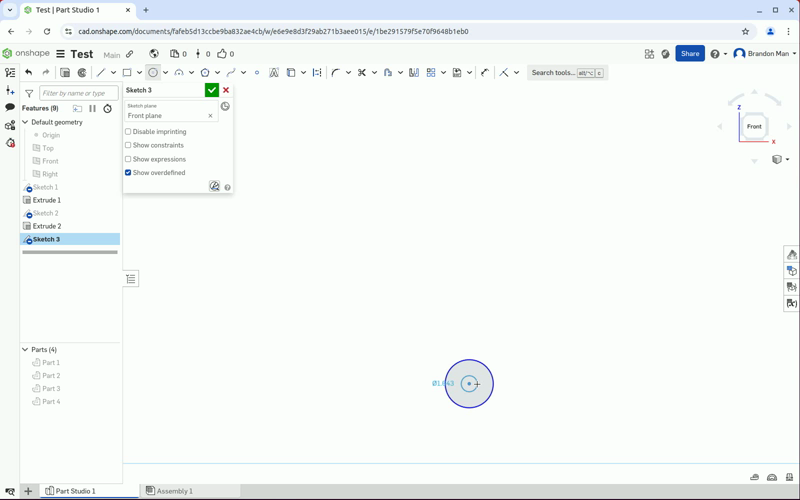
scroll(6)
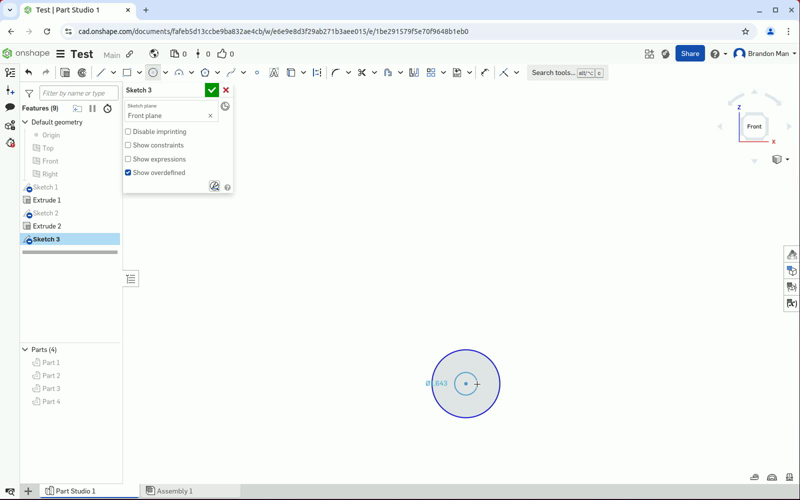
scroll(6)
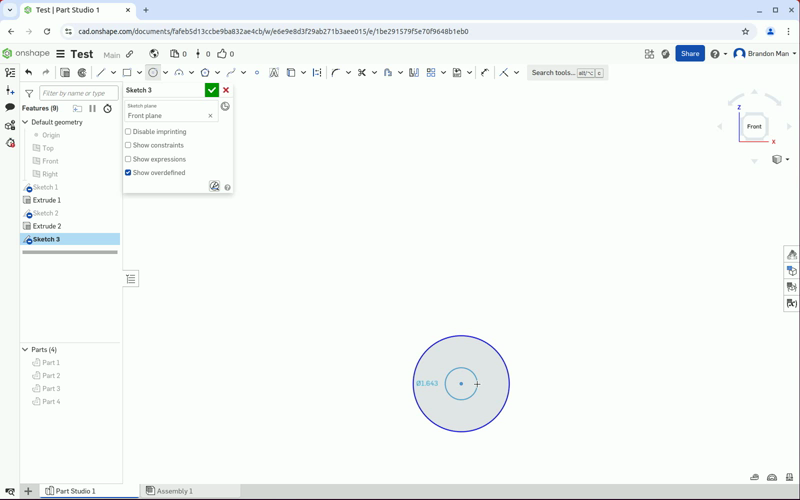
scroll(6)
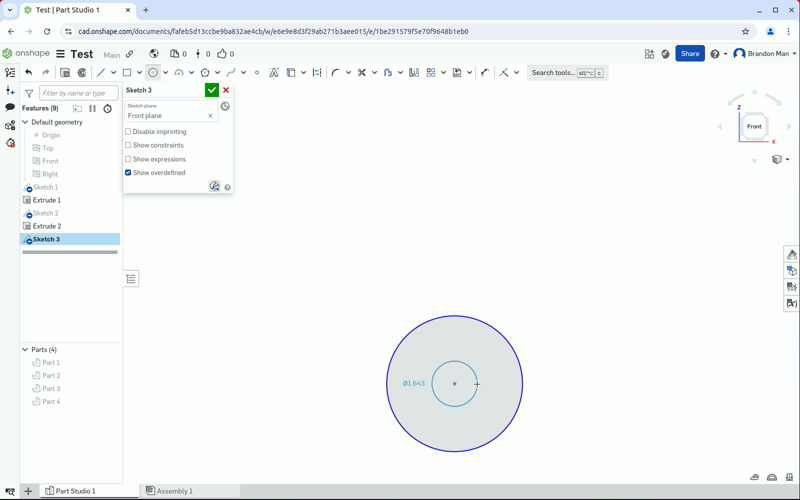
scroll(6)
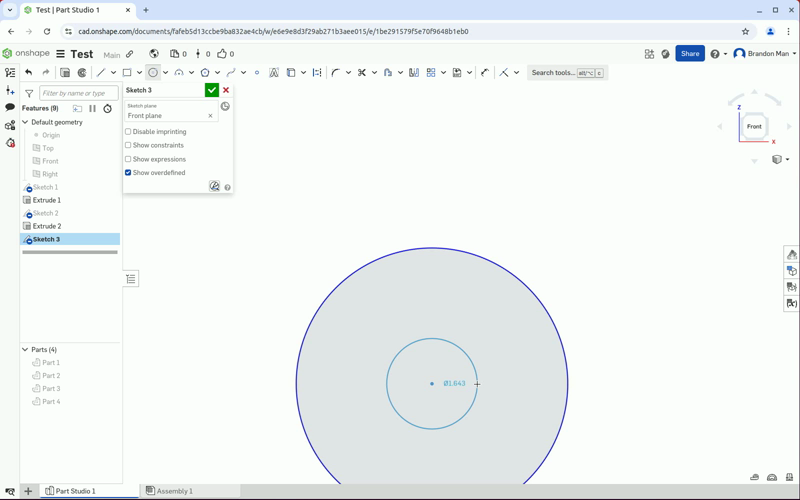
click(477, 383)
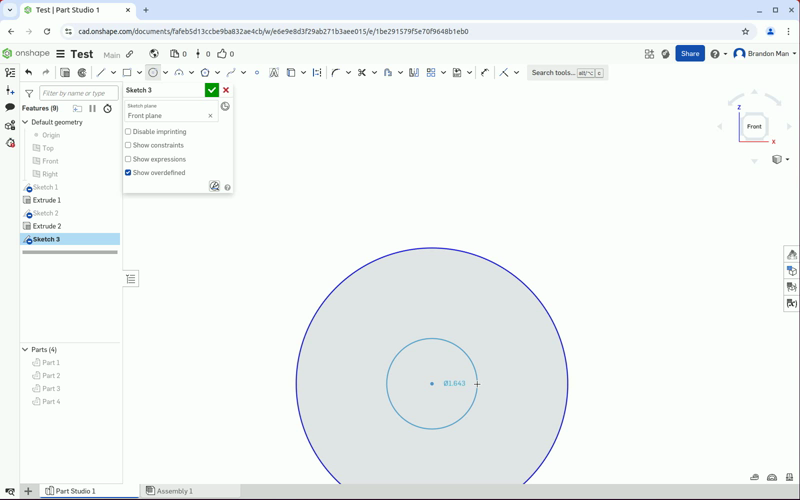
scroll(-6)
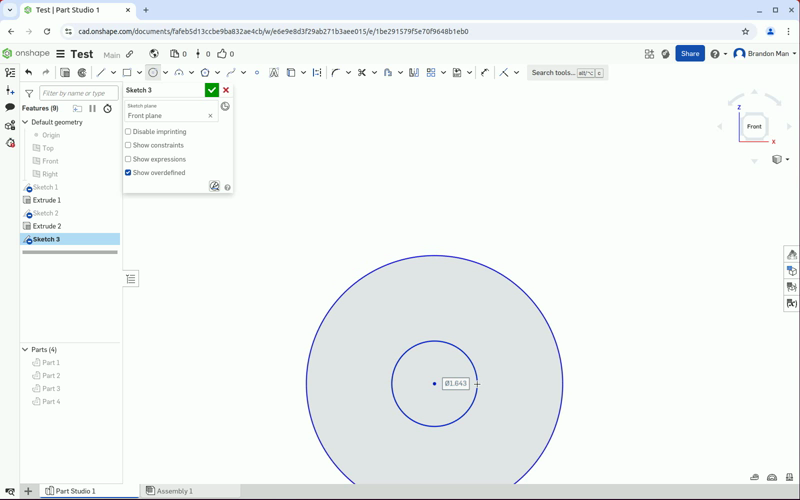
scroll(-6)
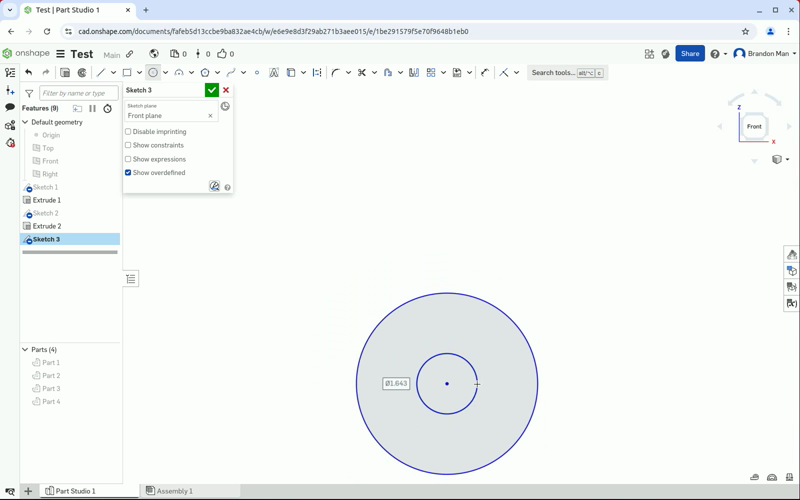
scroll(-6)
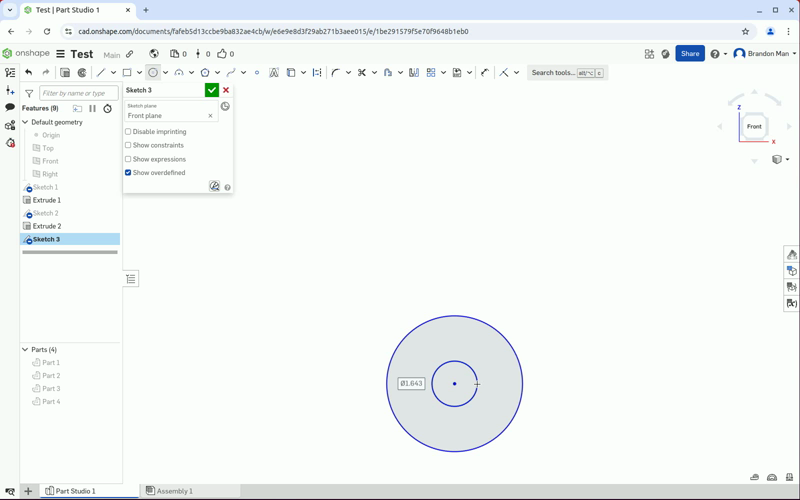
scroll(-6)
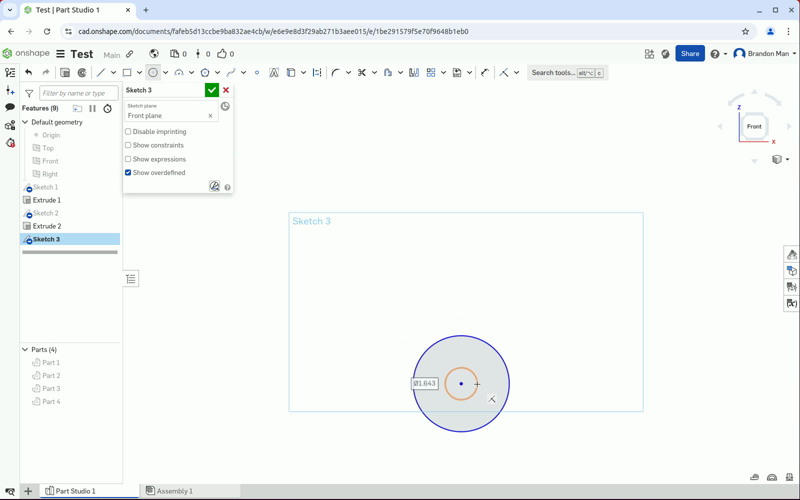
scroll(-6)
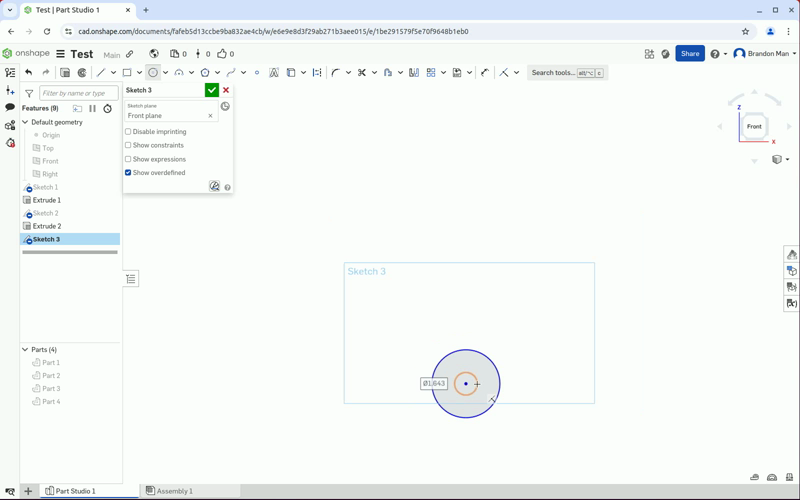
scroll(-6)
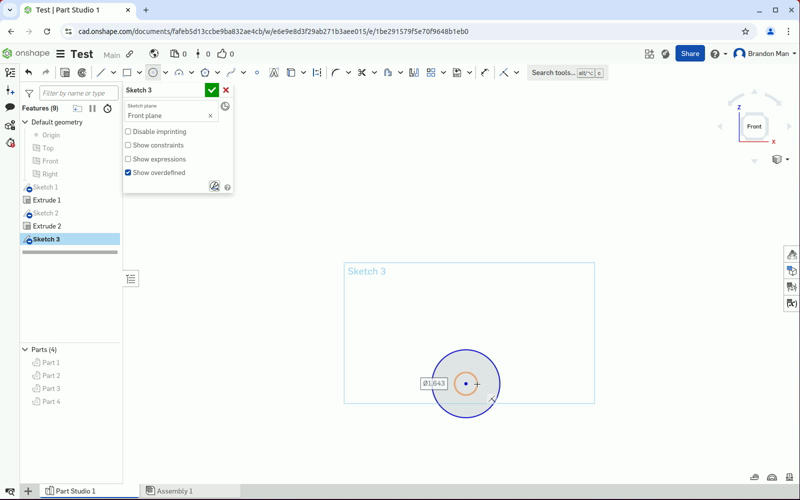
scroll(-6)
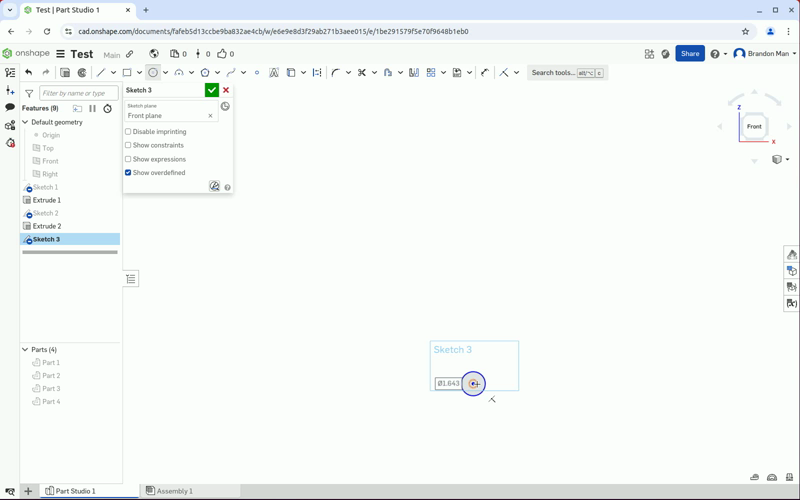
key(esc)
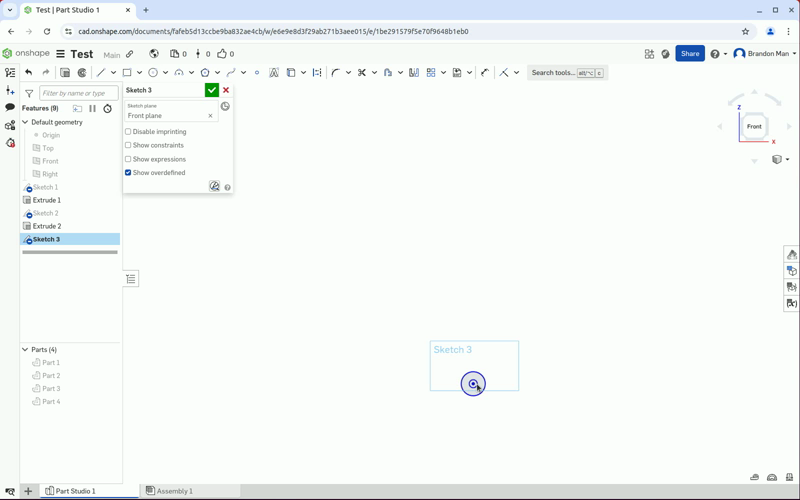
mouse_move(476, 390)
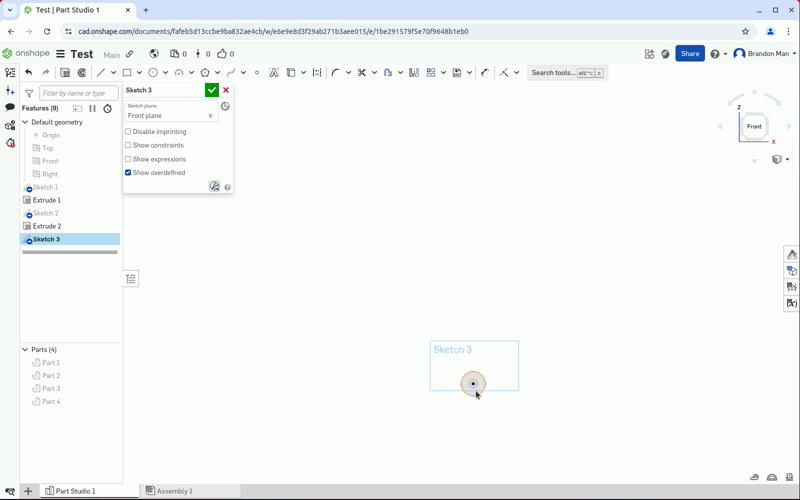
scroll(6)
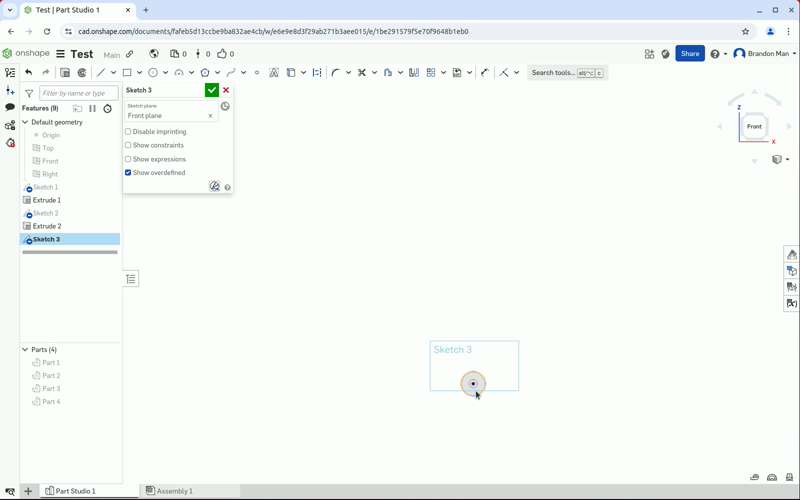
scroll(6)
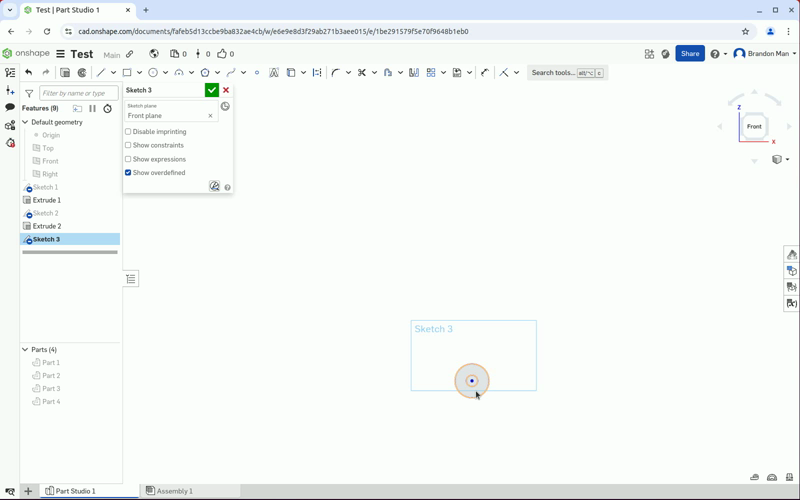
scroll(6)
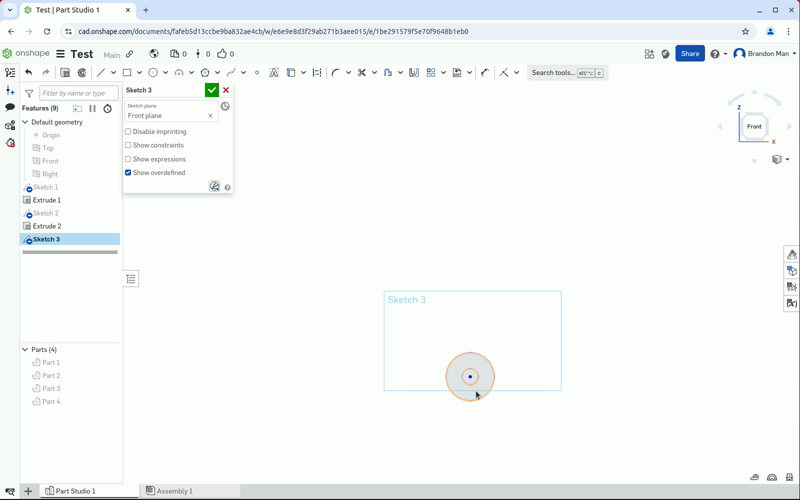
scroll(6)
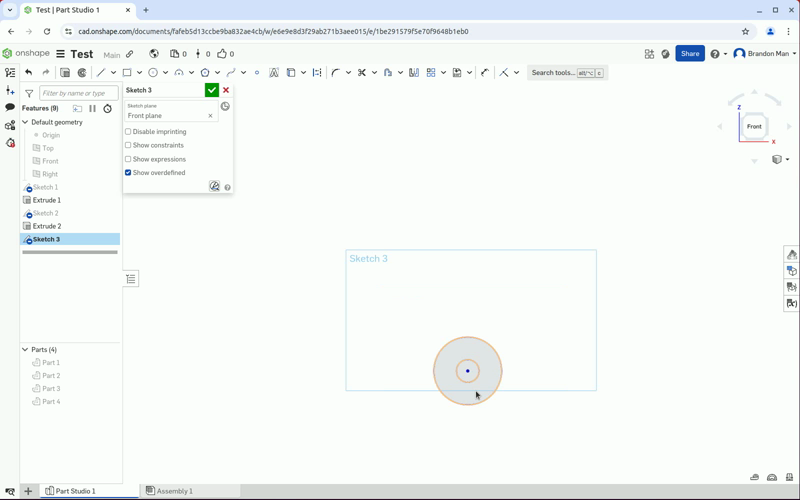
scroll(6)
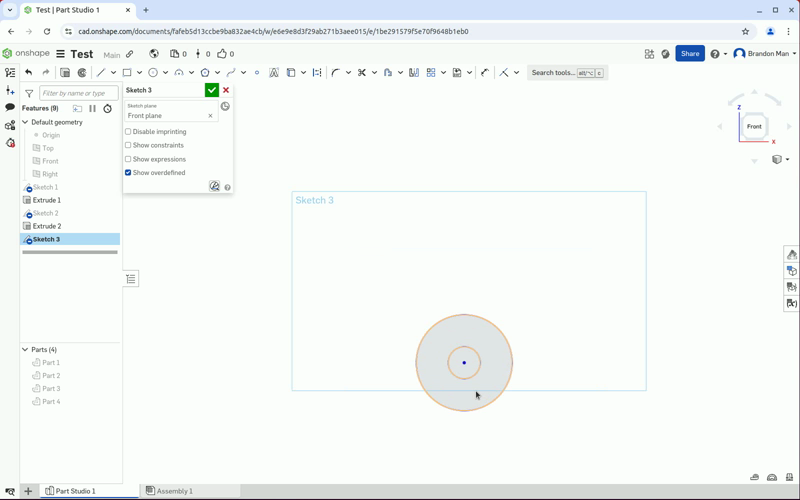
scroll(6)
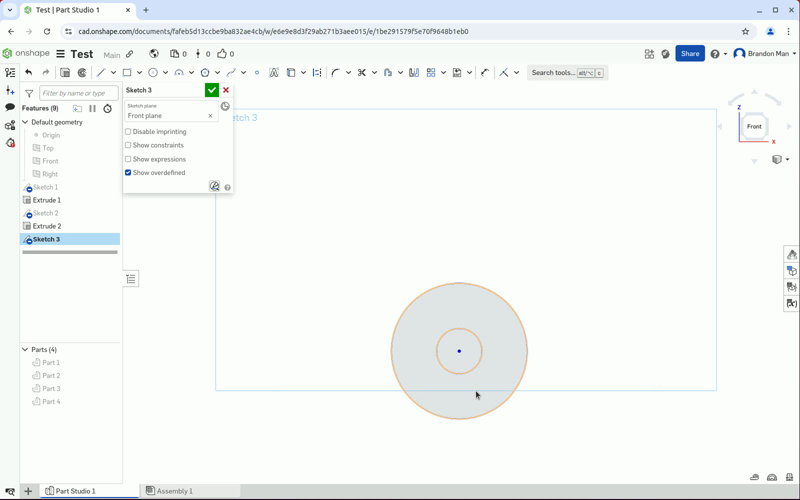
scroll(6)
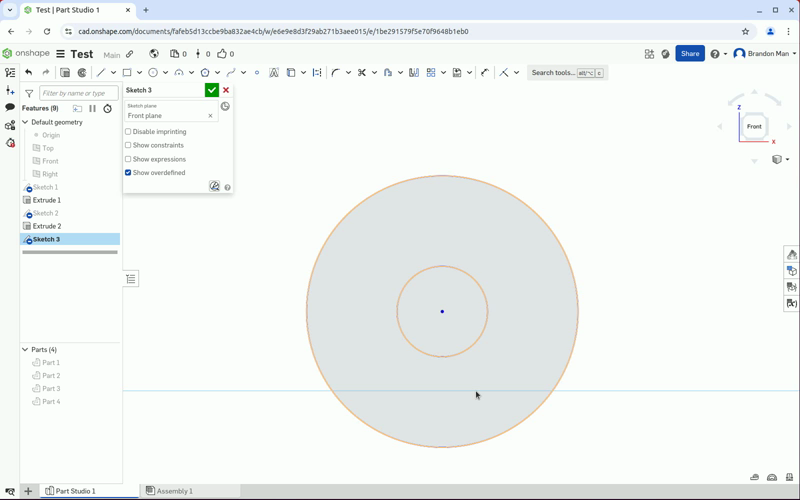
click(476, 390)
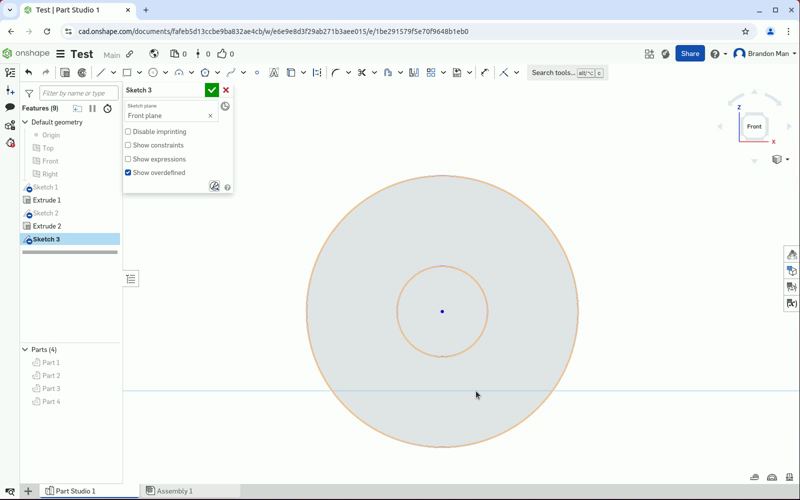
scroll(-6)
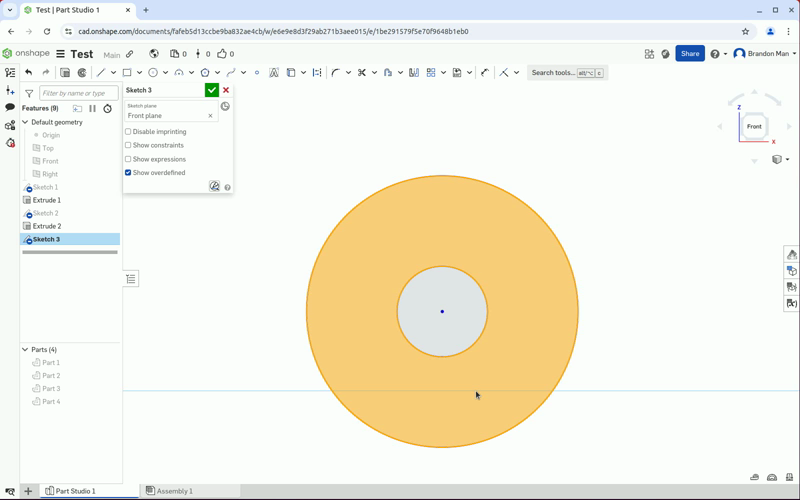
scroll(-6)
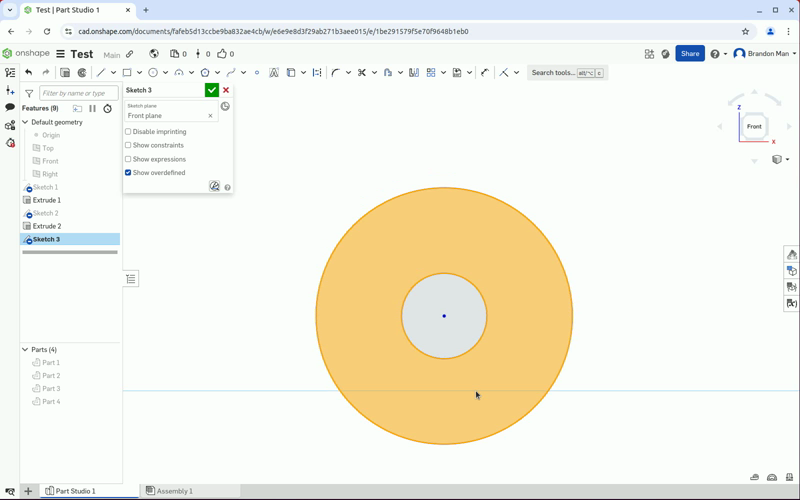
scroll(-6)
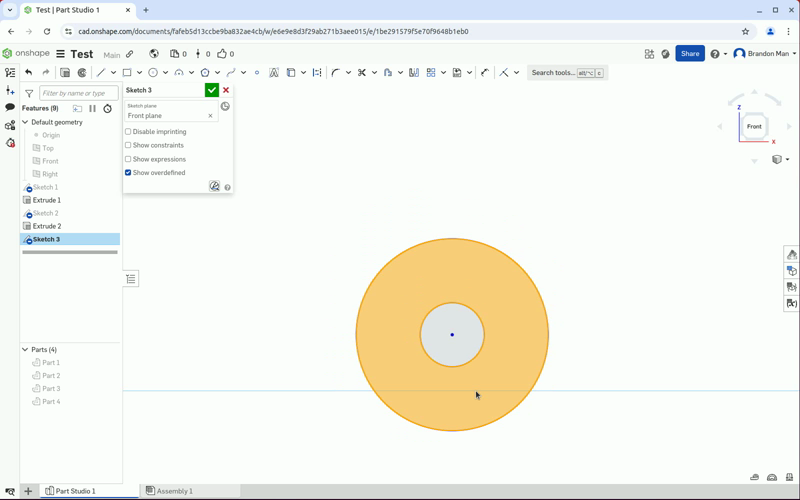
scroll(-6)
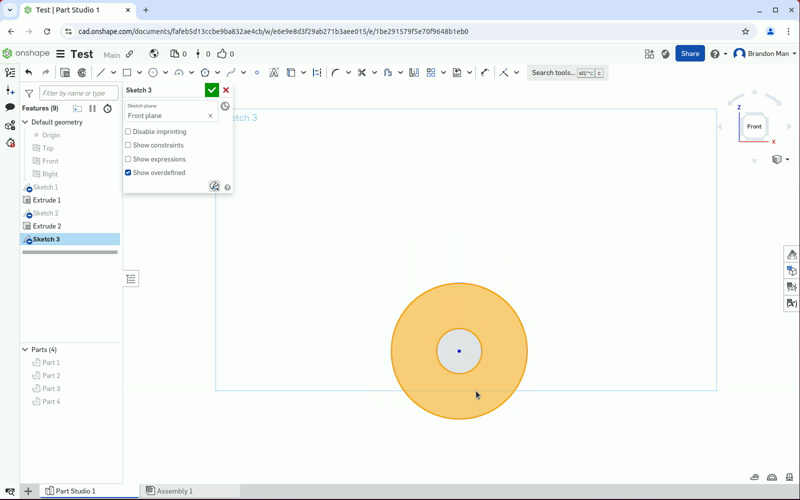
scroll(-6)
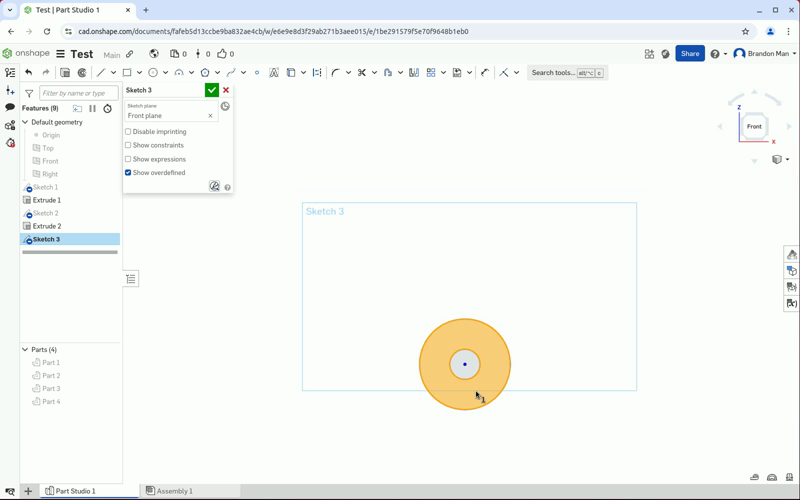
scroll(-6)
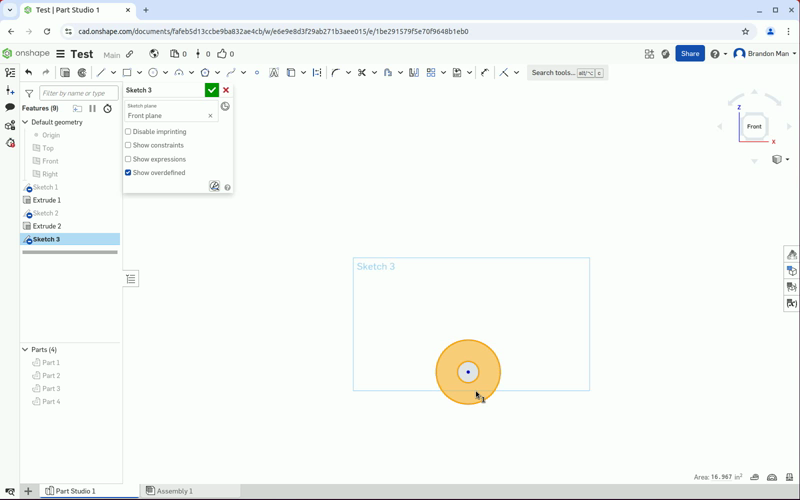
scroll(-6)
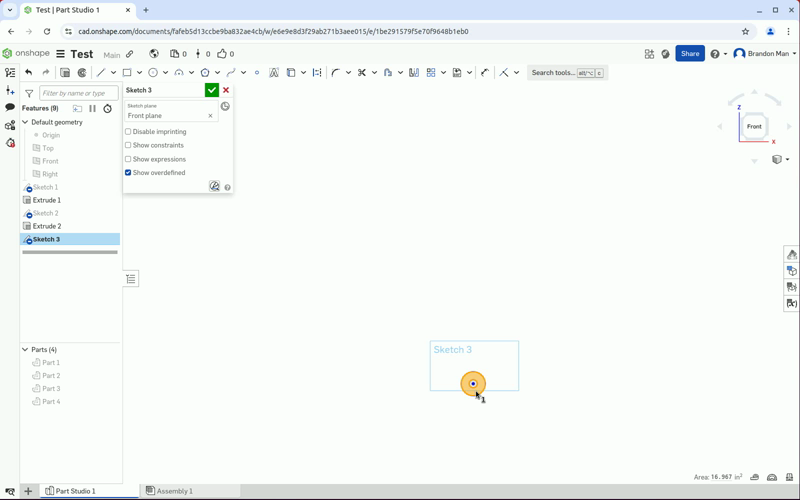
mouse_move(73, 352)
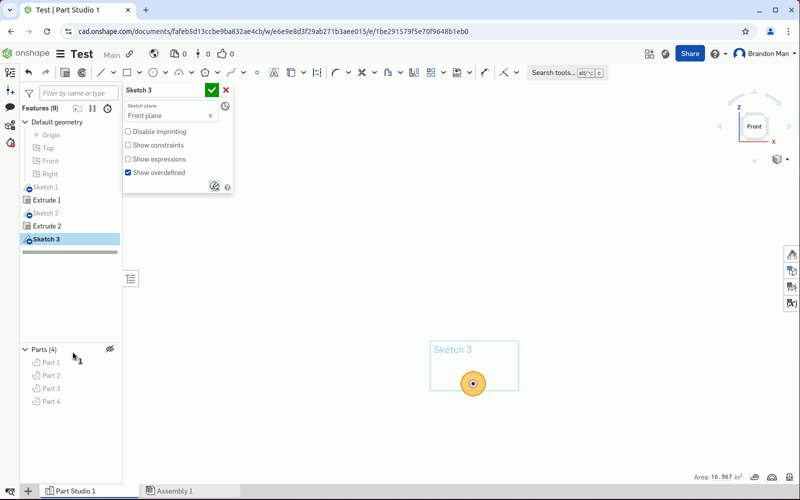
key(shift+y)
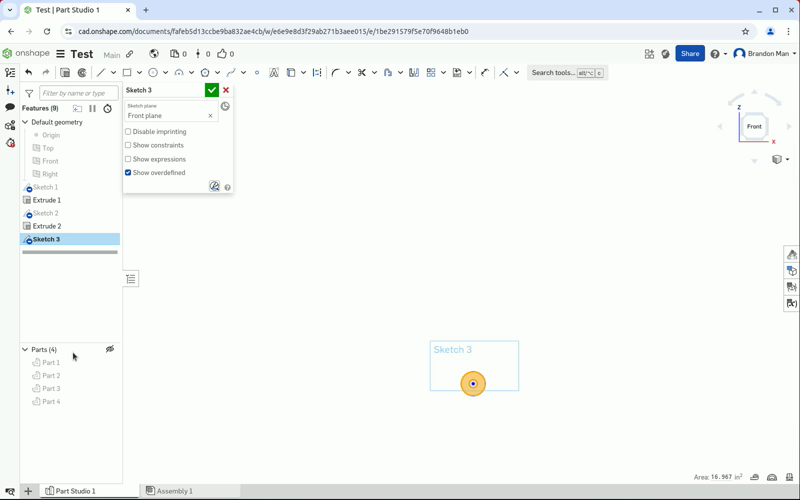
key(shift+e)
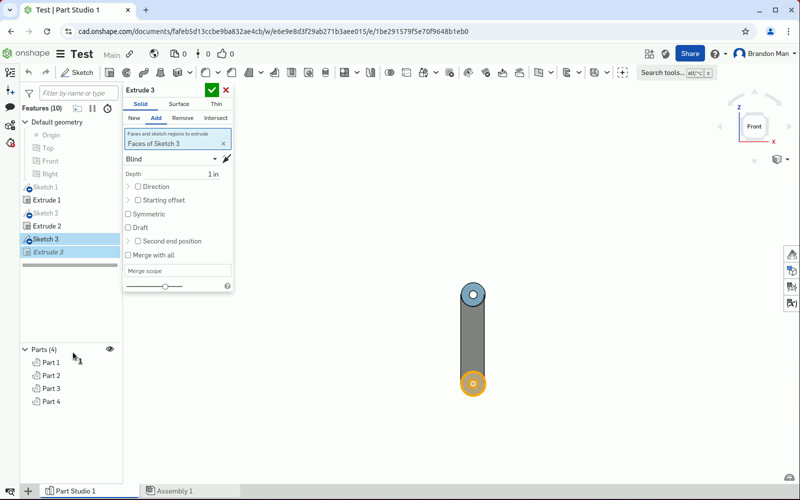
mouse_move(143, 106)
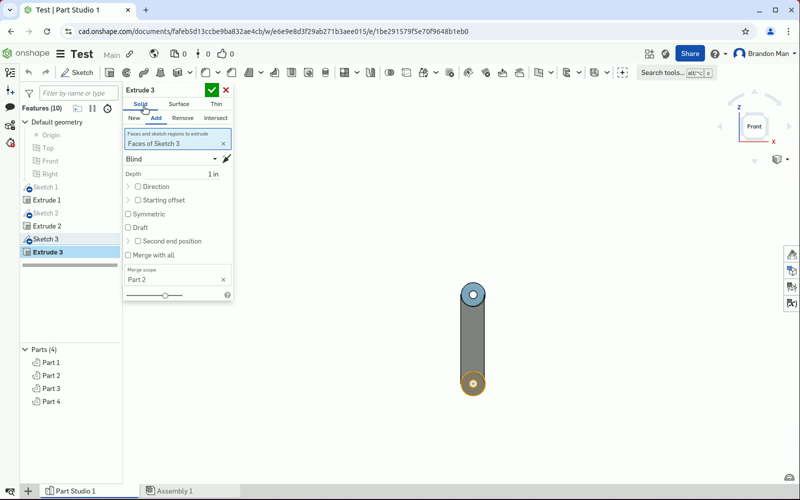
click(143, 106)
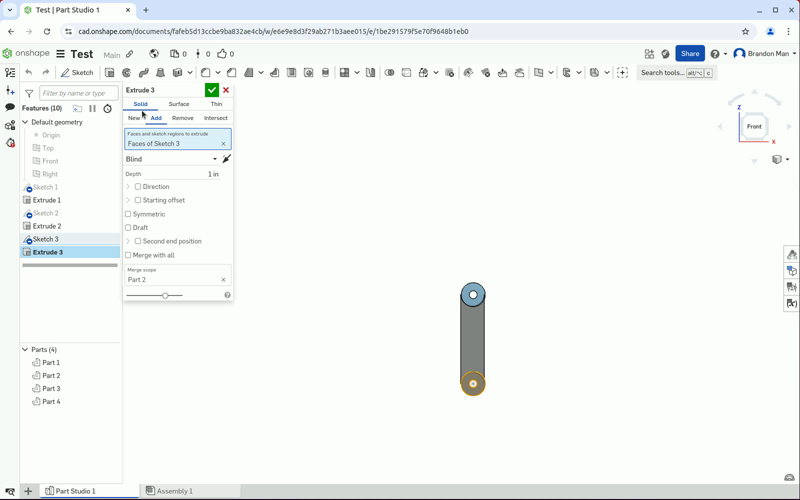
mouse_move(137, 120)
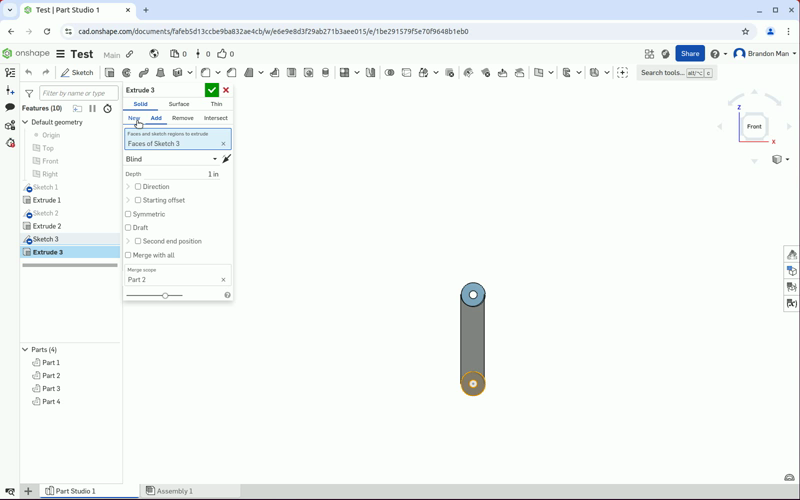
click(137, 120)
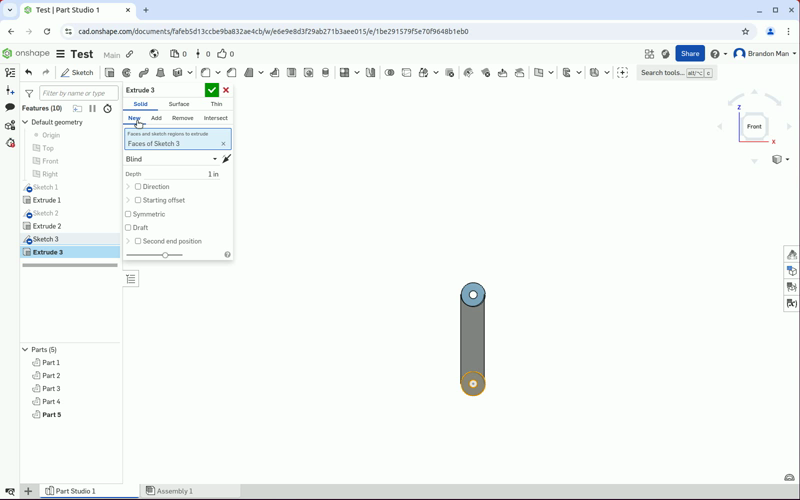
key(tab, 4)
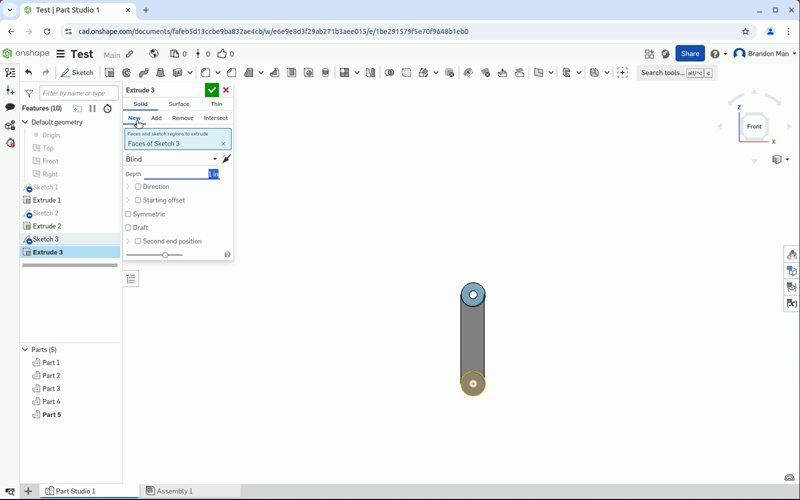
text(1.926)
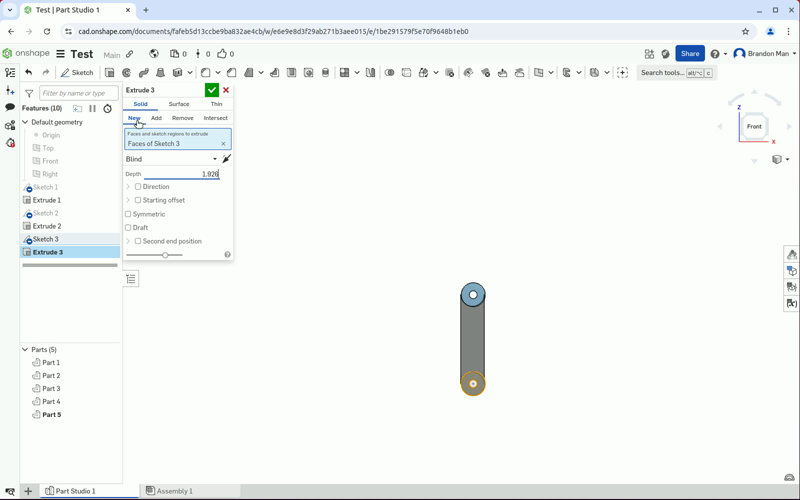
key(tab, 3)
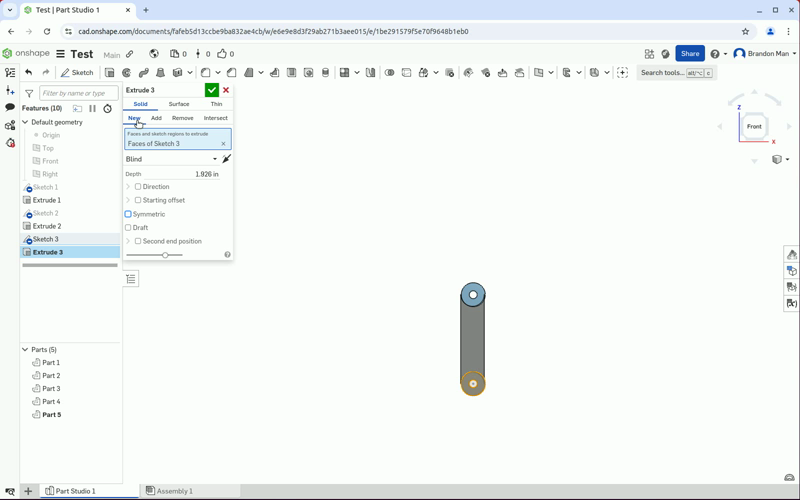
key(space)
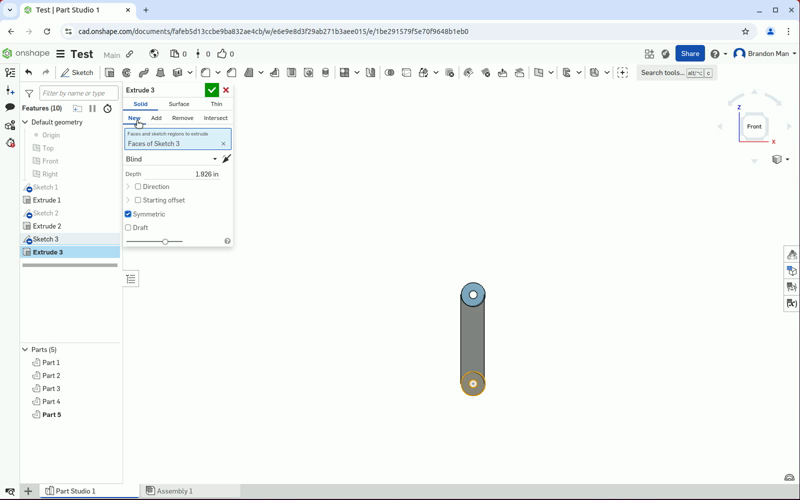
key(enter)
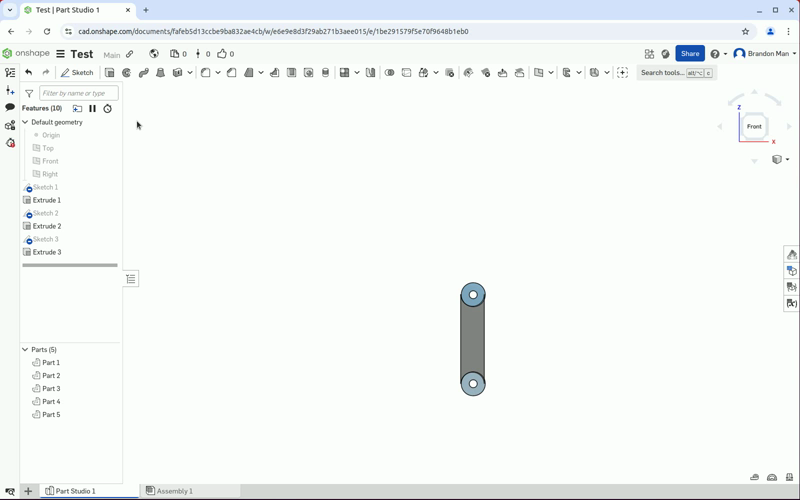
key(shift+h)
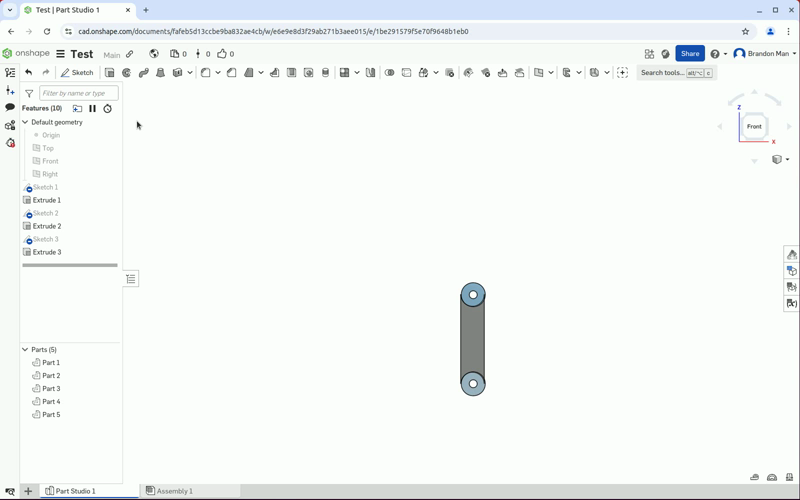
key(shift+h)
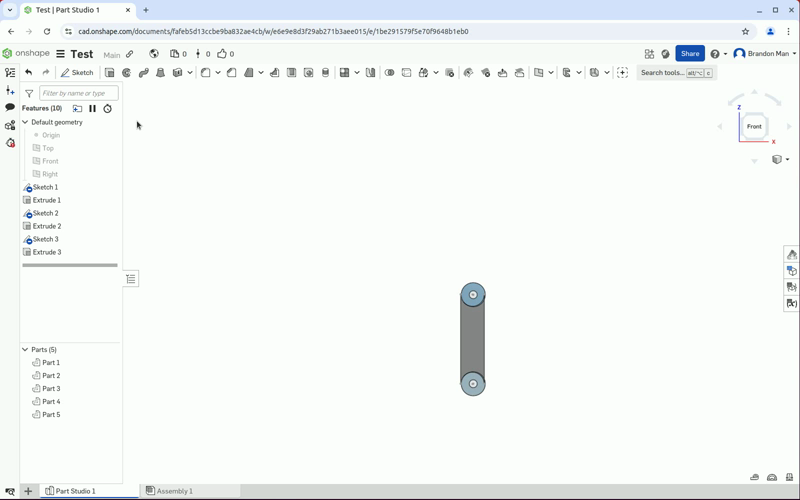
key(shift+7)
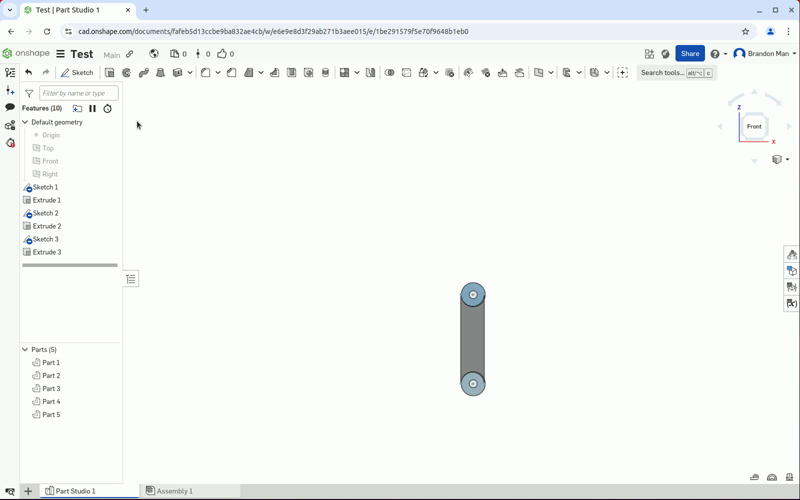
key(left, 2)
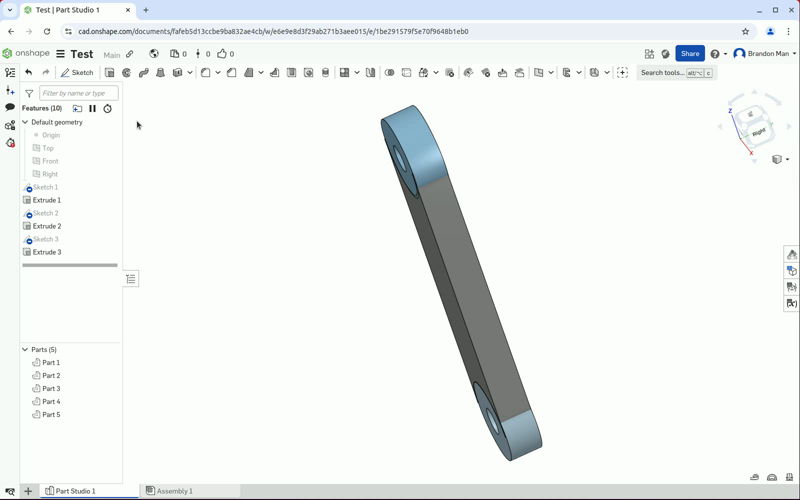
key(down, 2)
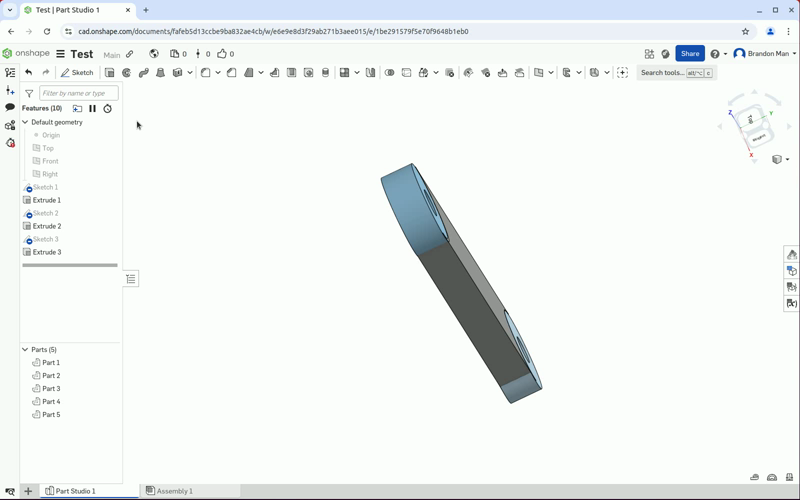
key(up, 2)
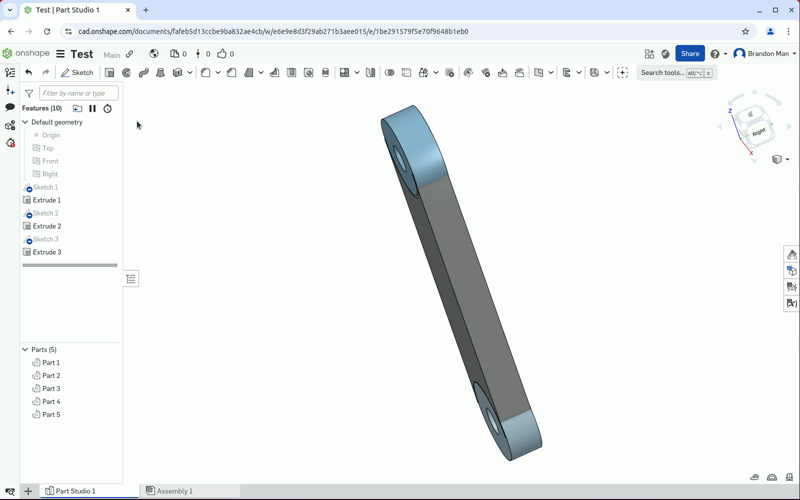
key(right, 2)
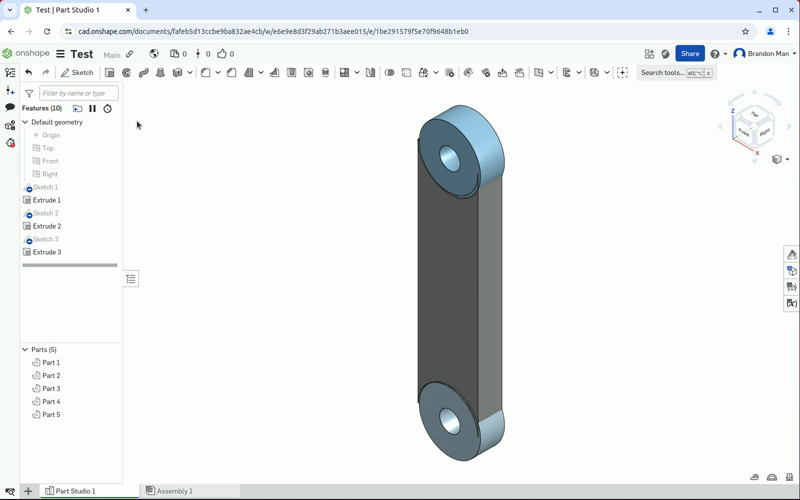
mouse_move(73, 189)
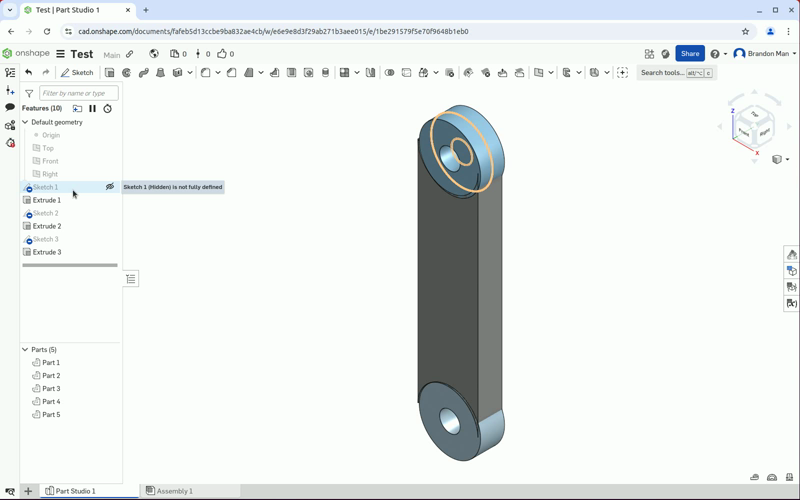
click(73, 189)